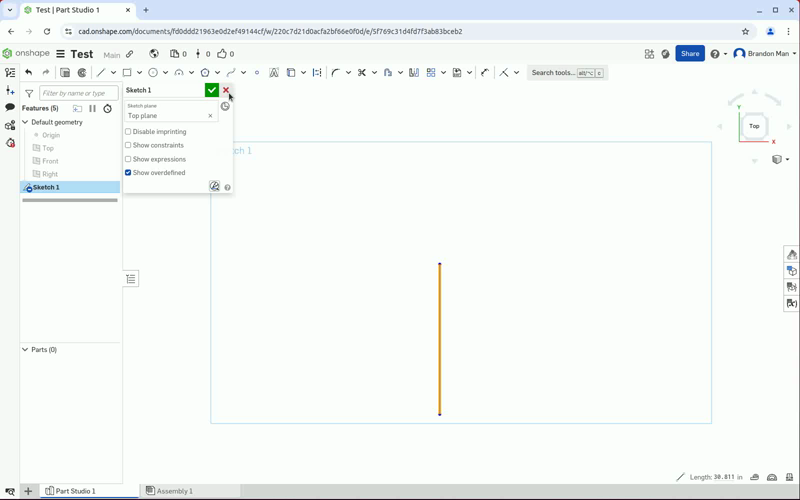
key(shift+h)
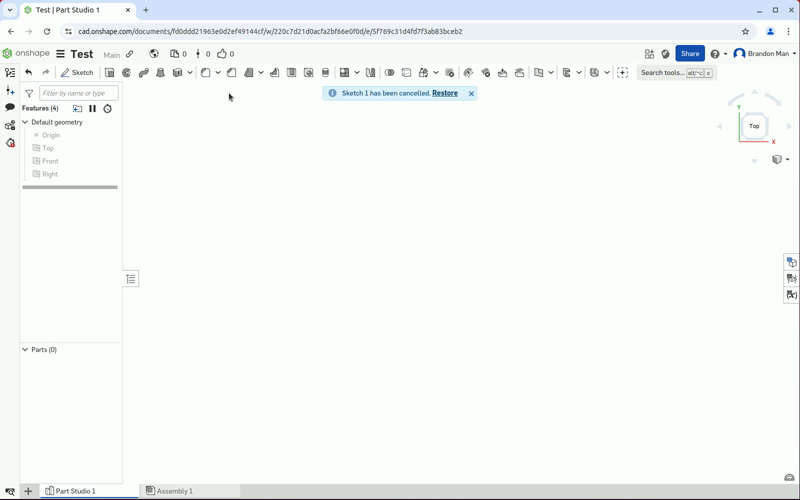
mouse_move(73, 352)
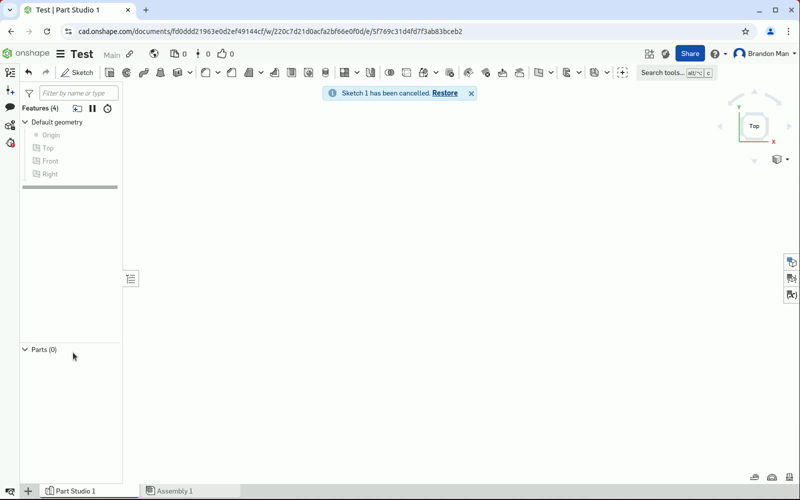
key(y)
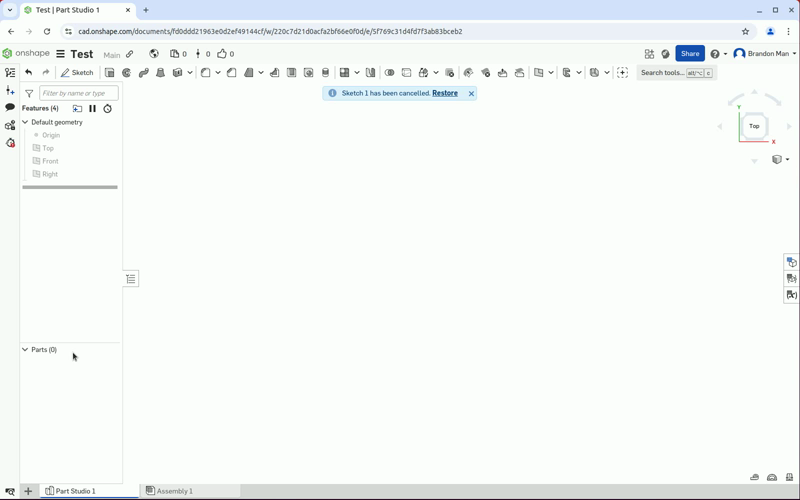
key(shift+p)
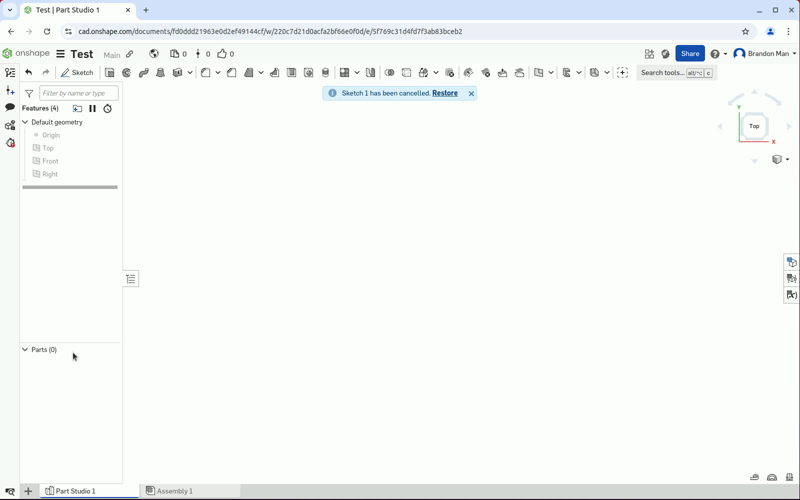
key(space)
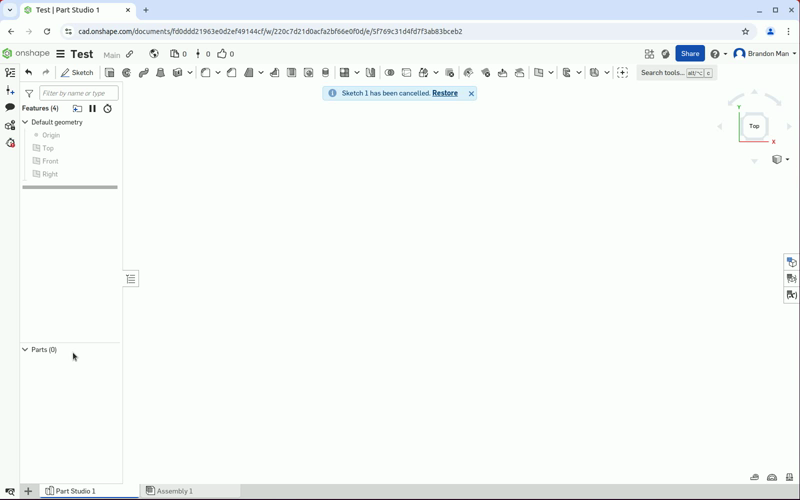
key_down(shift)
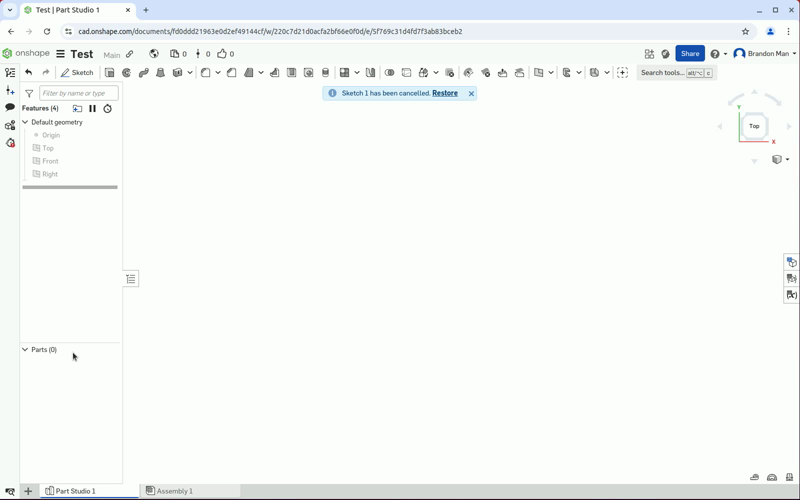
key(up)
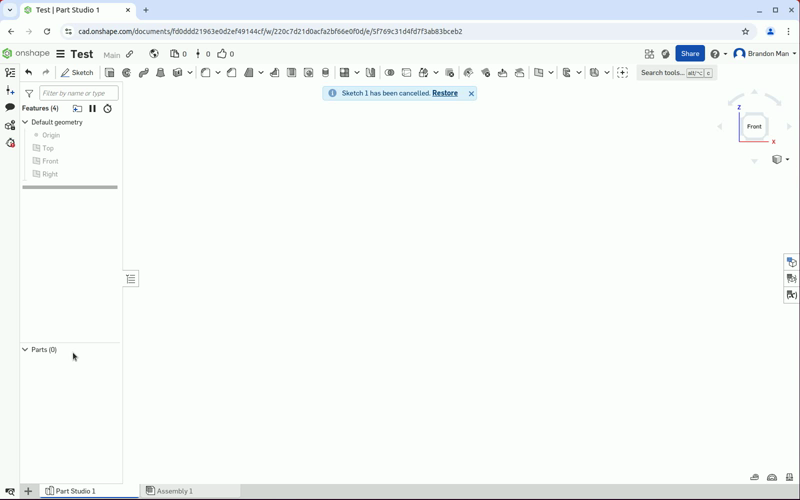
key_up(shift)
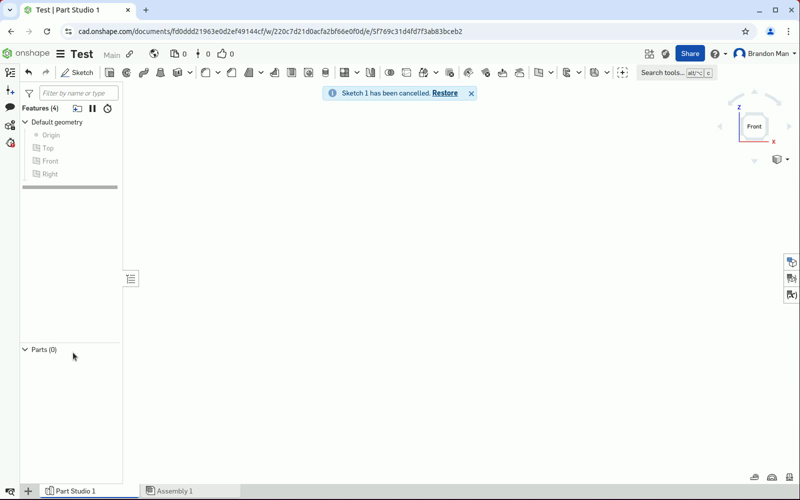
mouse_move(73, 352)
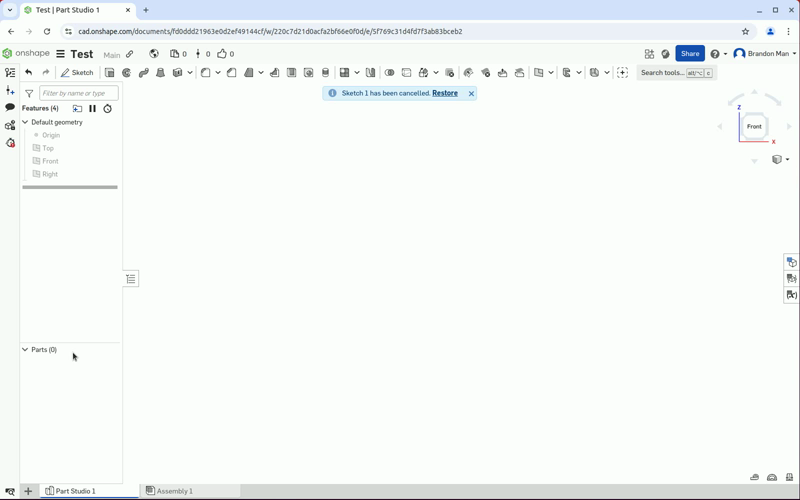
key(shift+y)
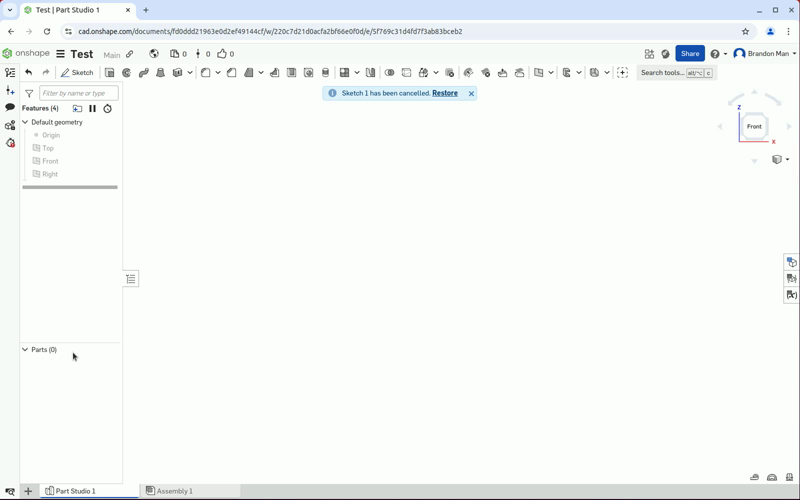
key(shift+s)
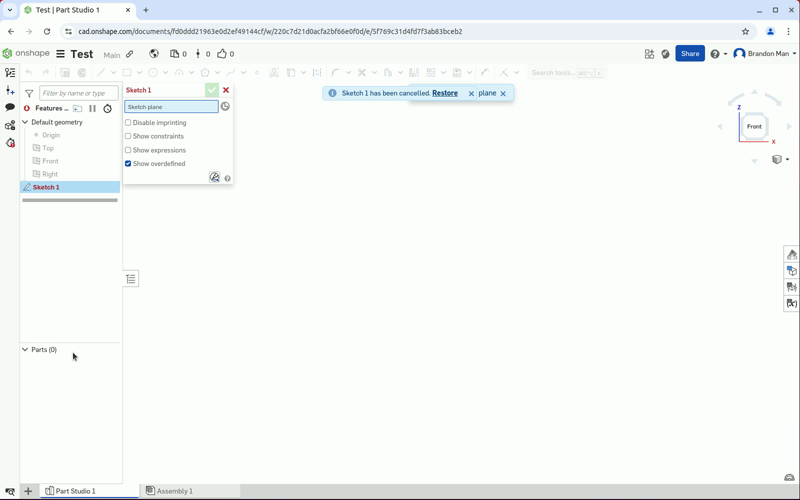
mouse_move(73, 163)
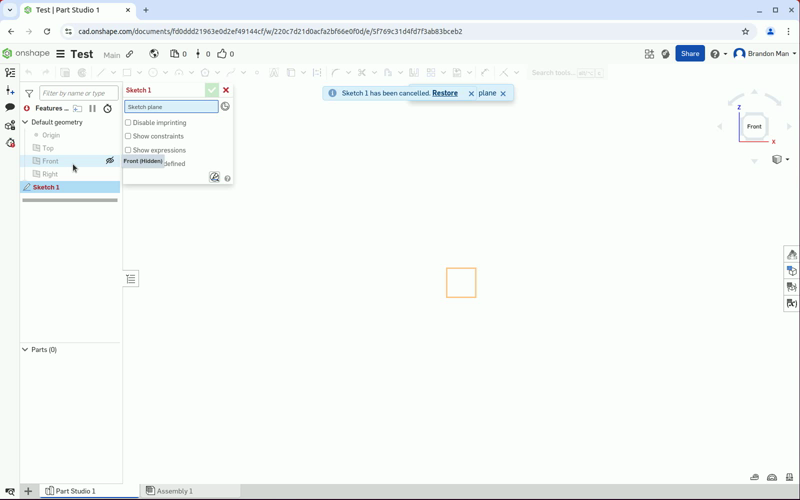
click(73, 163)
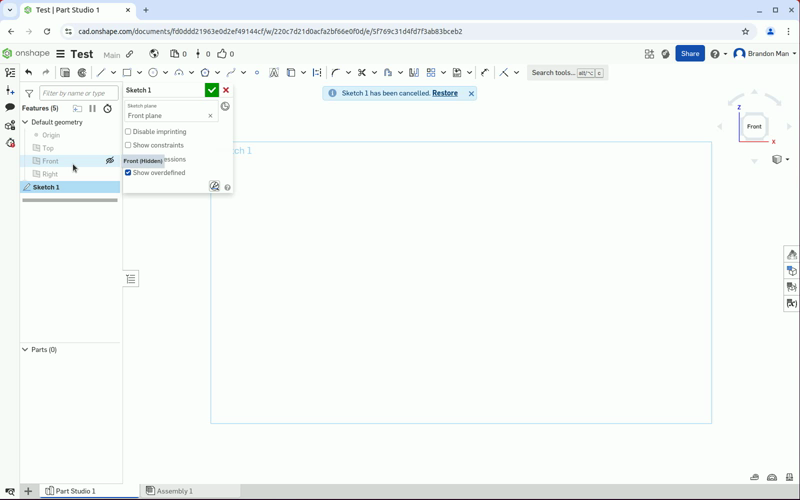
mouse_move(73, 352)
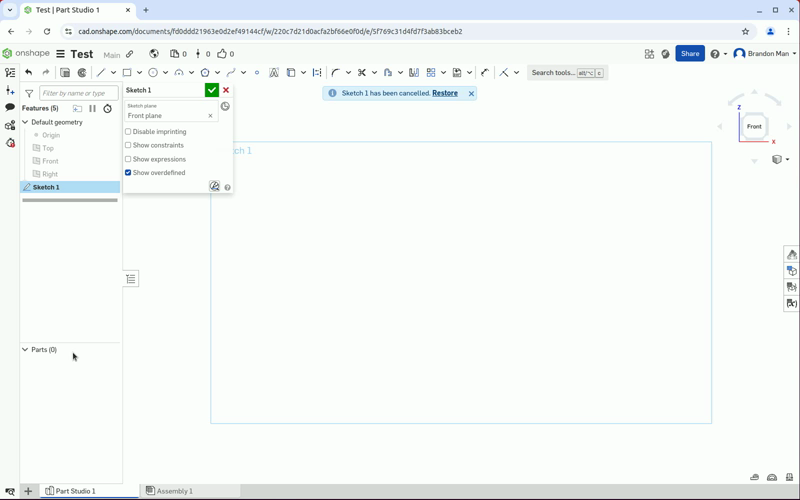
key(y)
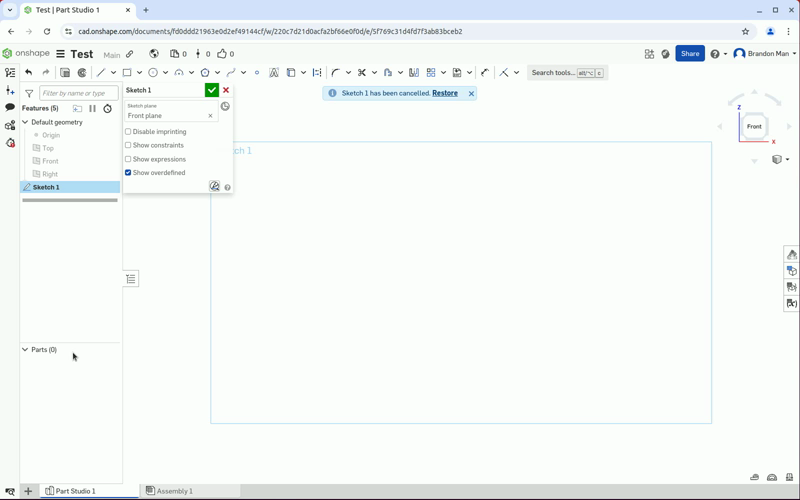
key(l)
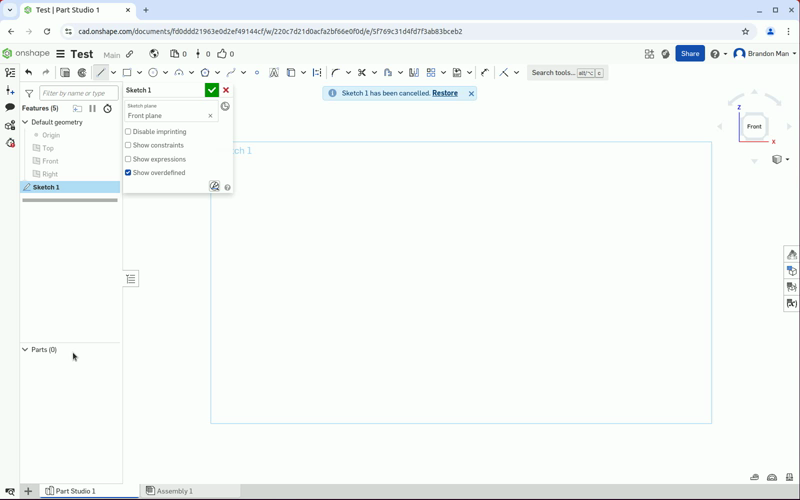
key_down(shift)
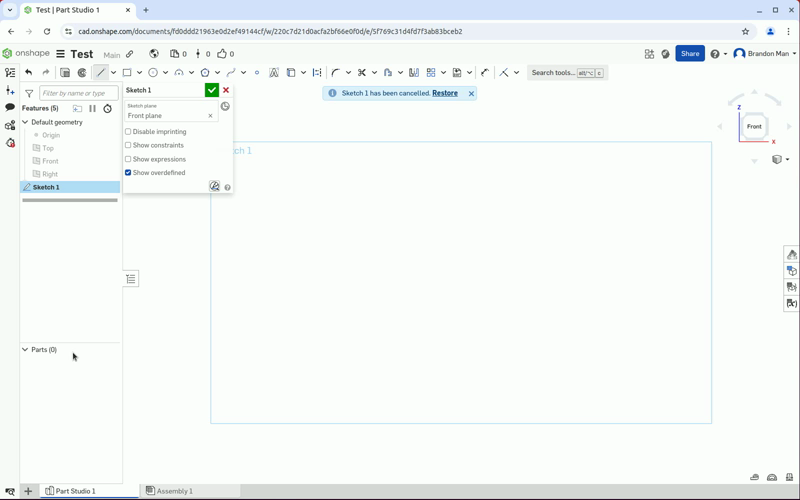
mouse_move(460, 357)
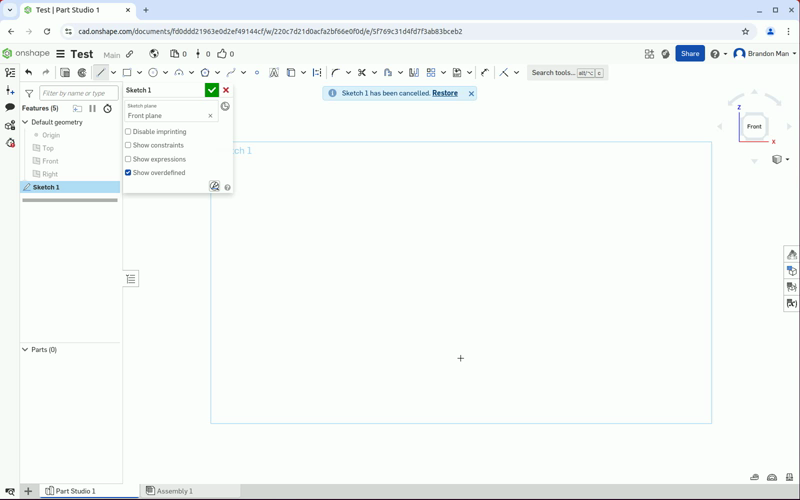
click(460, 357)
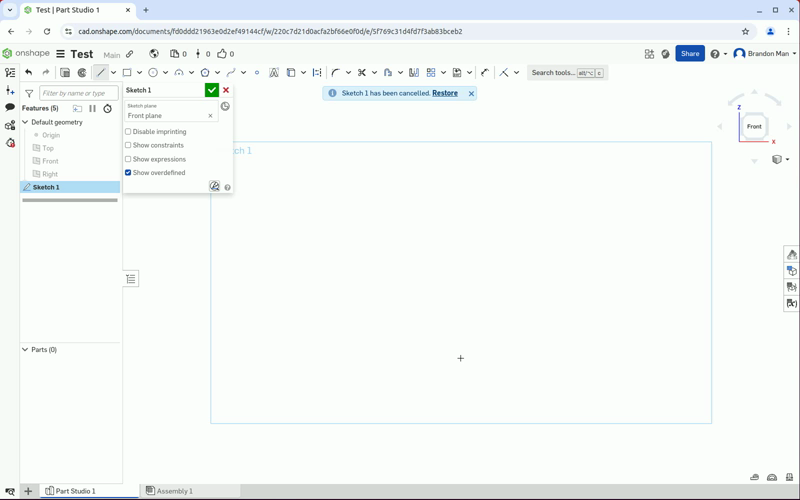
key_up(shift)
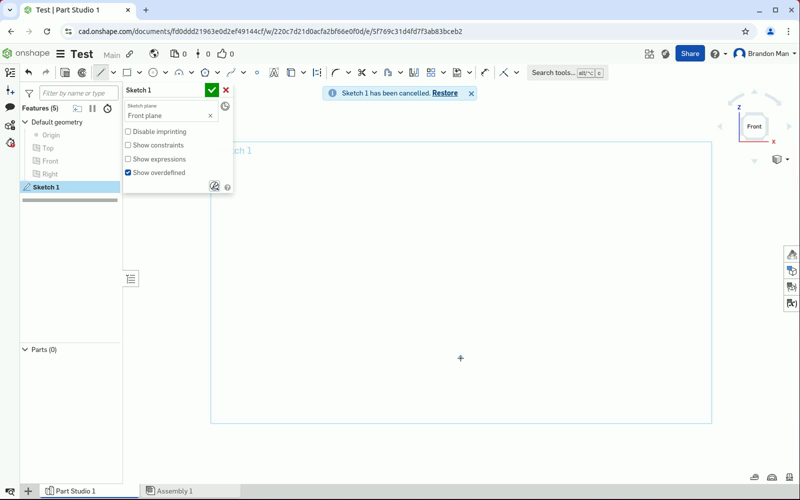
key_down(shift)
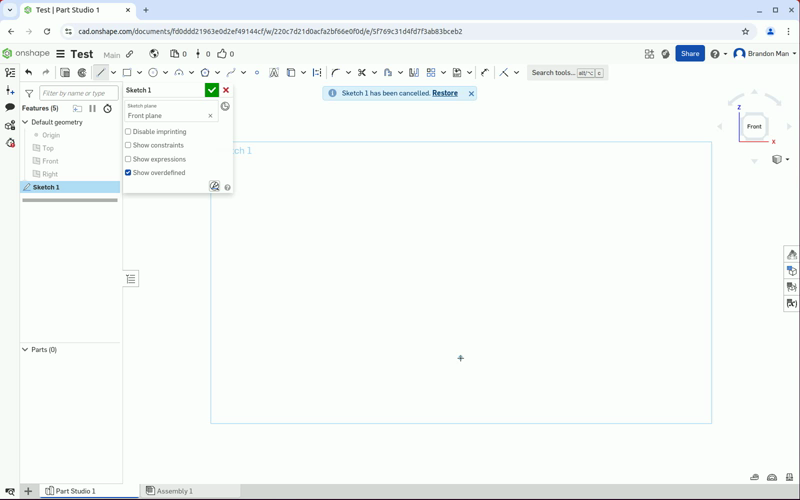
mouse_move(560, 357)
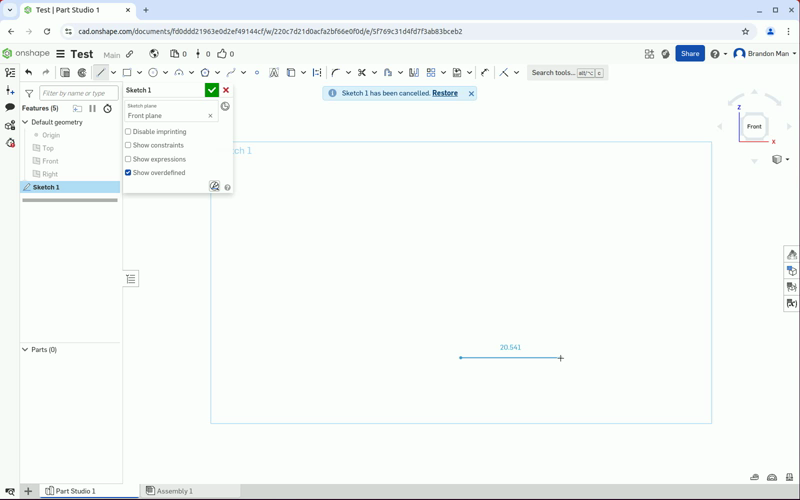
click(560, 357)
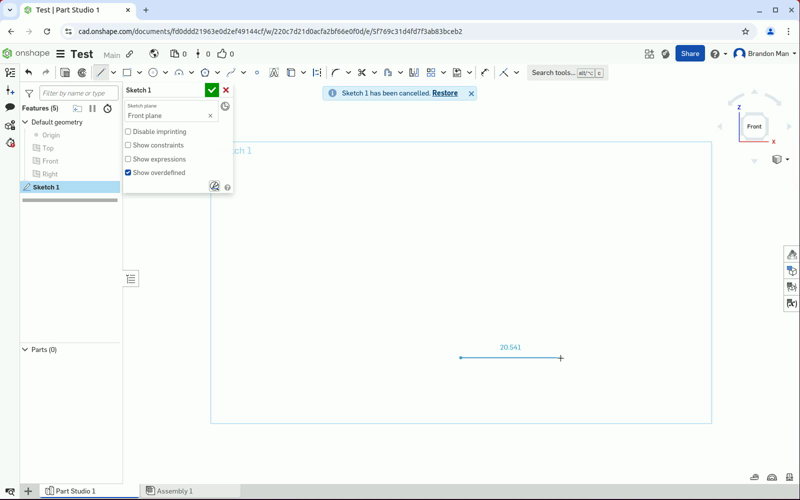
key_up(shift)
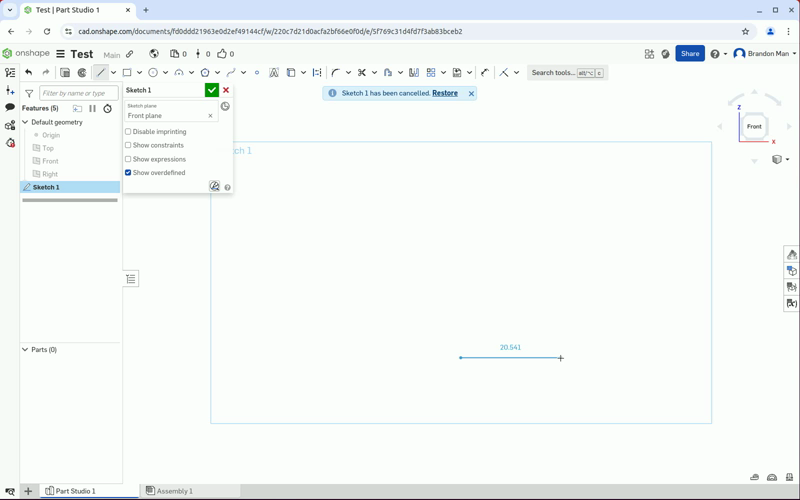
key_down(shift)
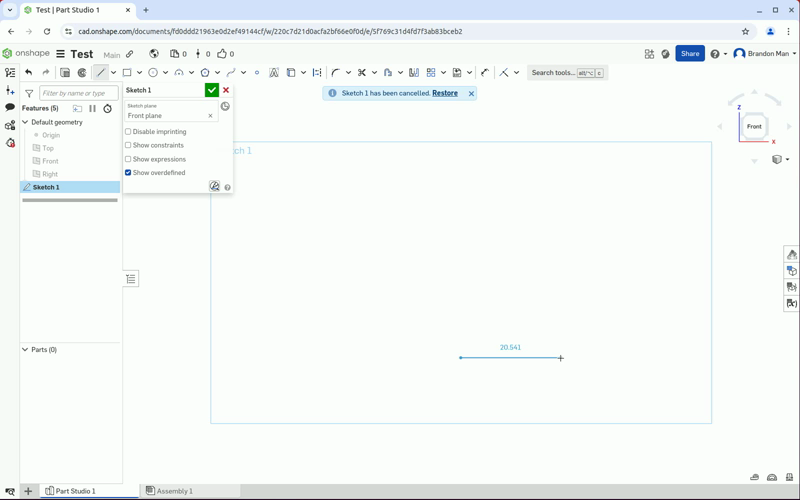
mouse_move(589, 357)
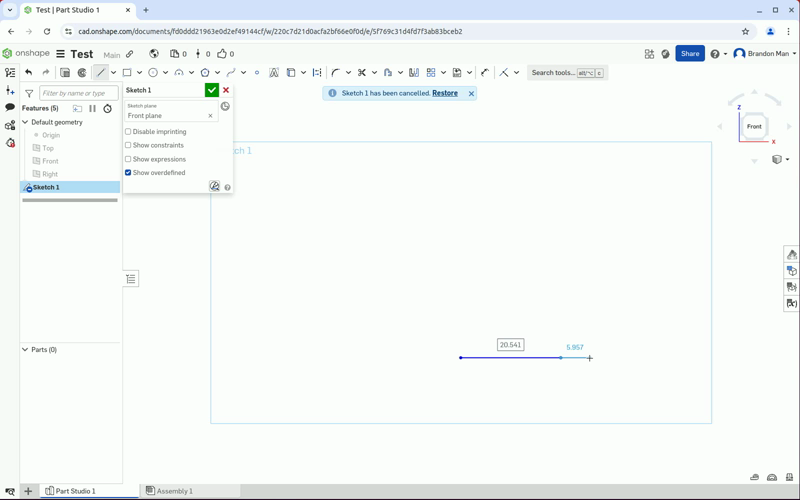
mouse_move(560, 335)
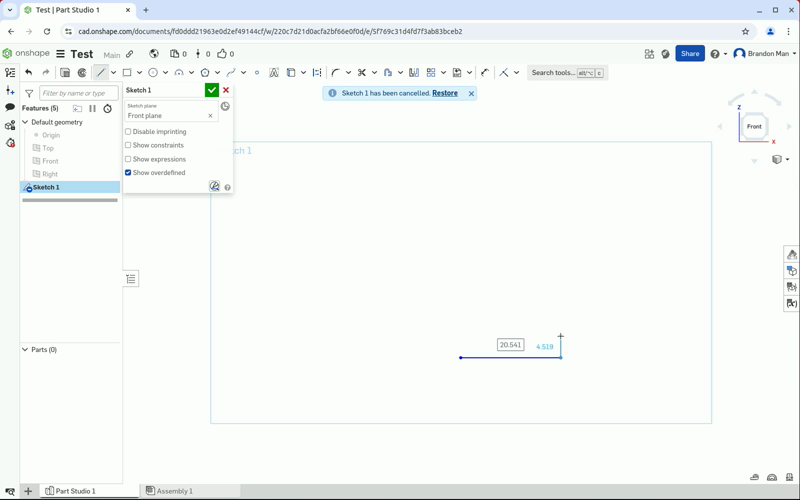
click(560, 335)
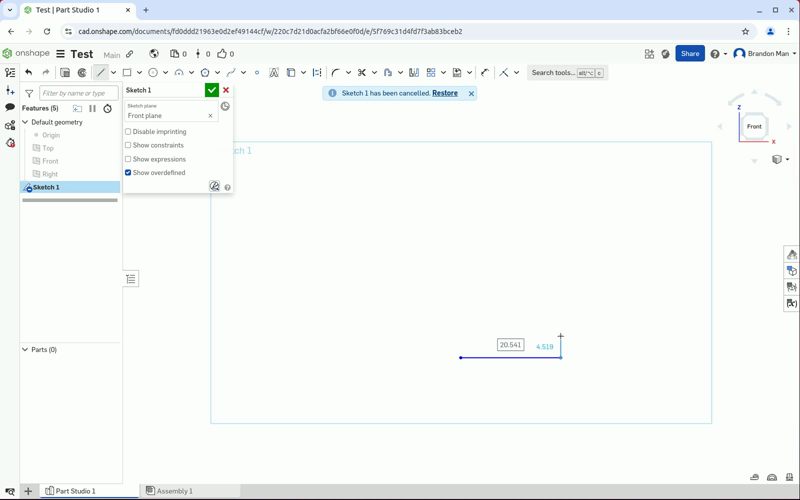
key_up(shift)
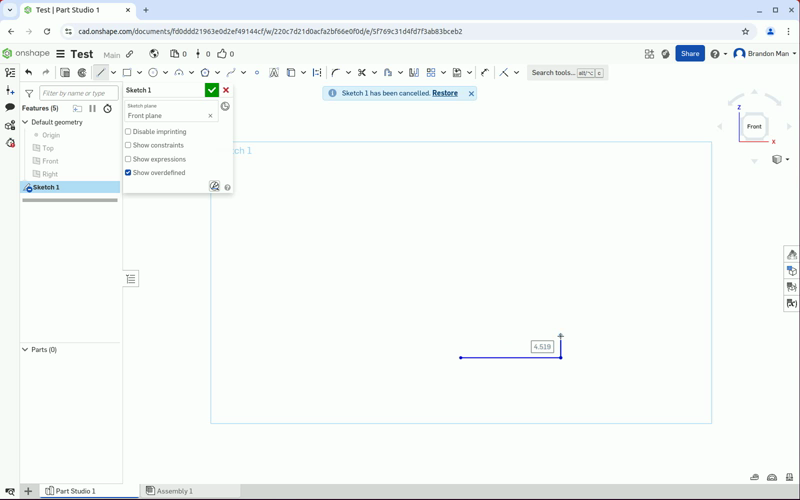
key_down(shift)
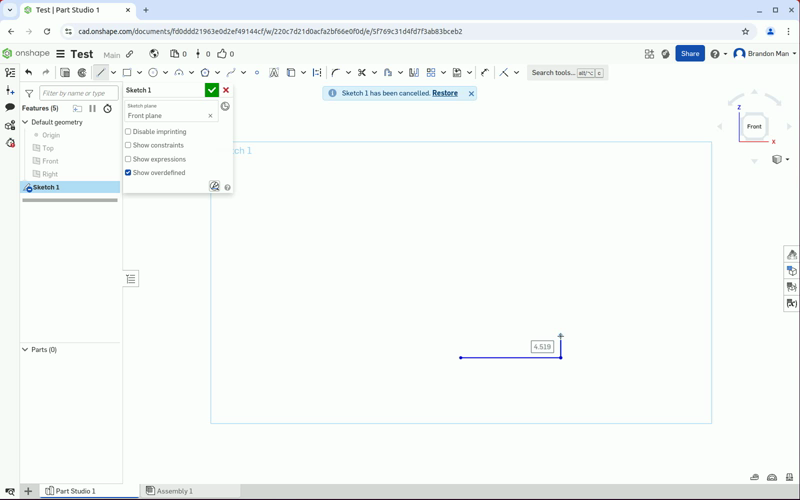
mouse_move(589, 335)
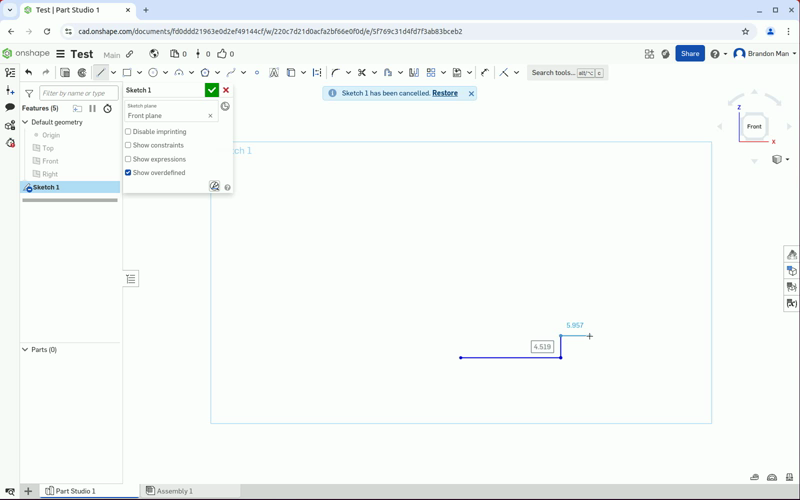
mouse_move(551, 335)
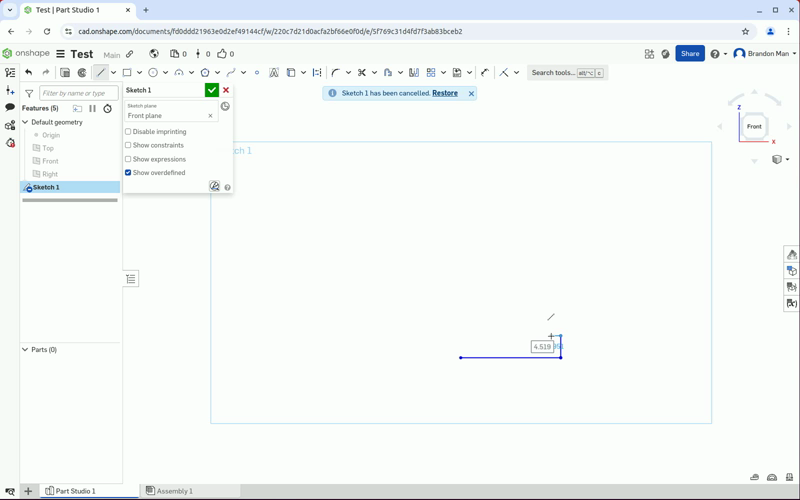
click(551, 335)
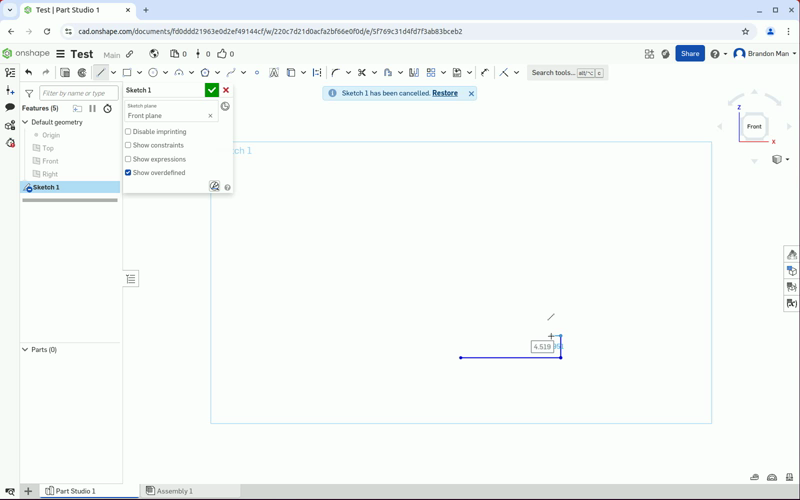
key_up(shift)
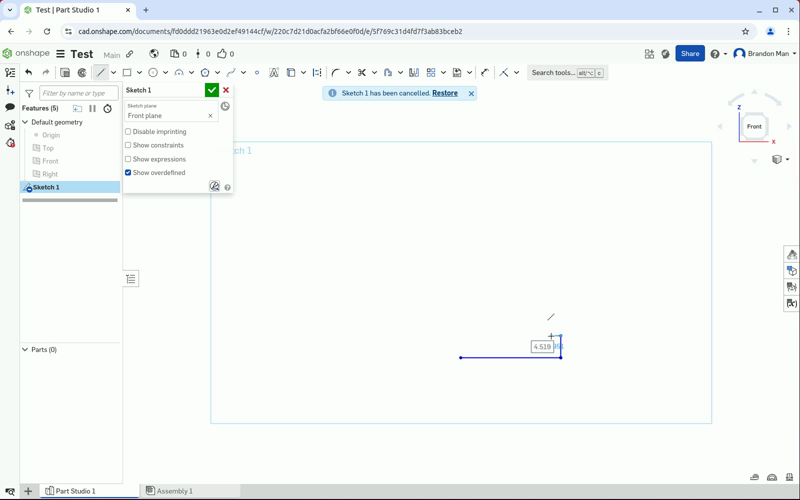
key_down(shift)
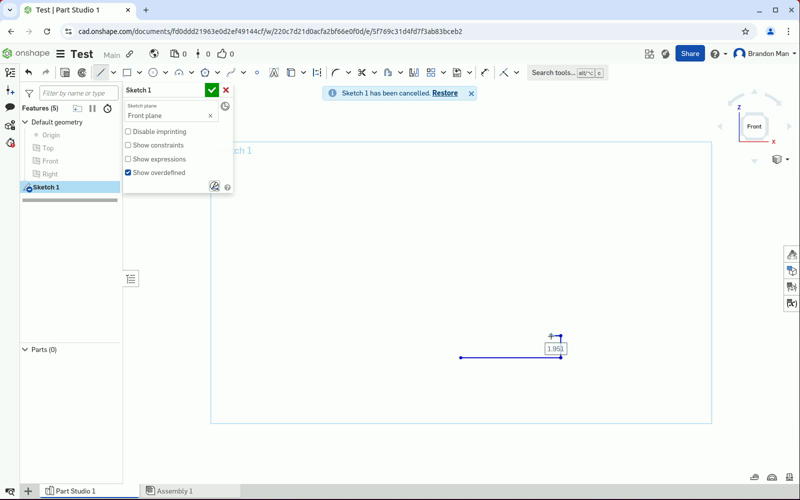
mouse_move(460, 335)
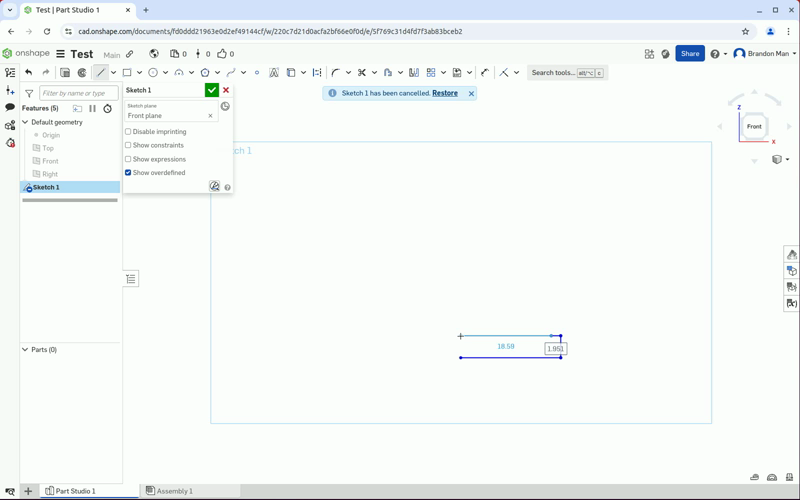
click(460, 335)
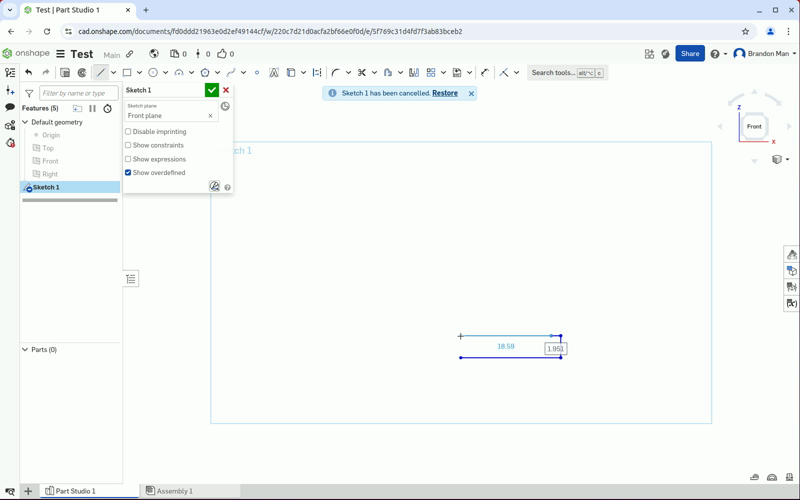
key_up(shift)
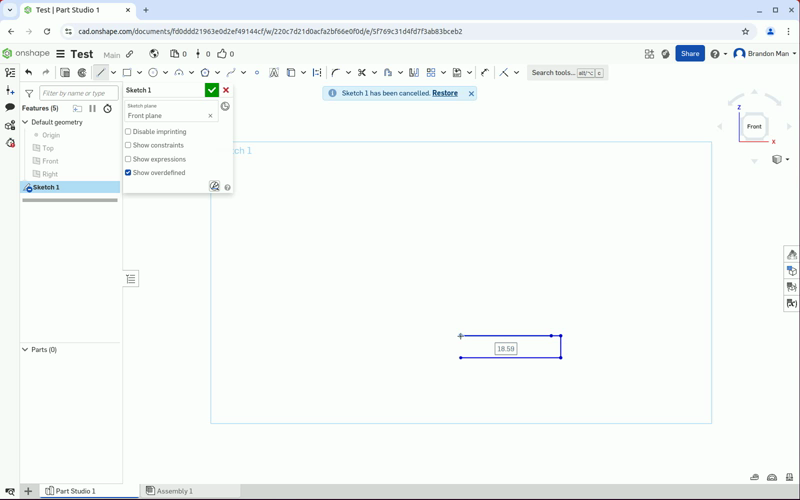
key(esc)
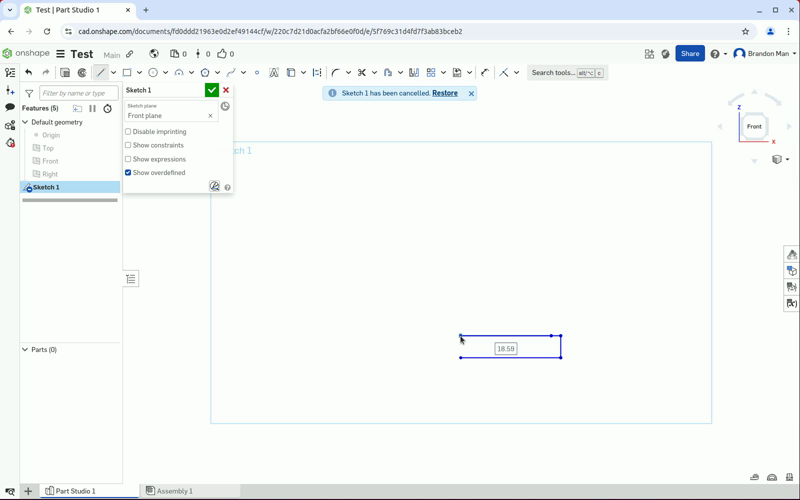
key(a)
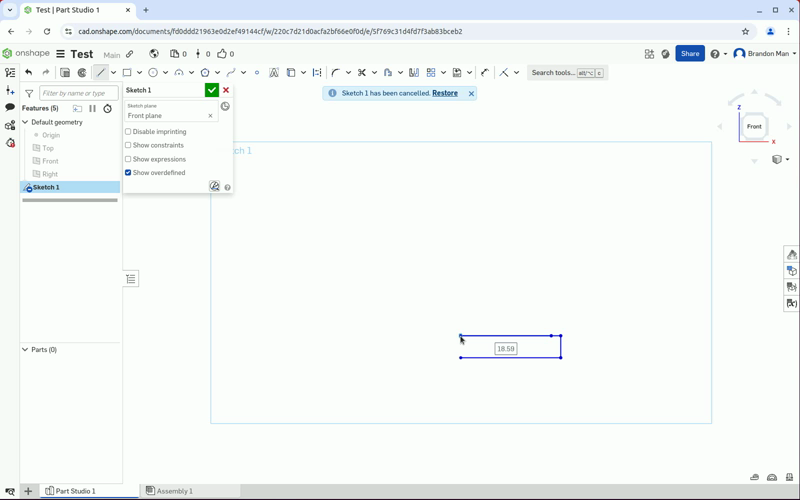
mouse_move(460, 335)
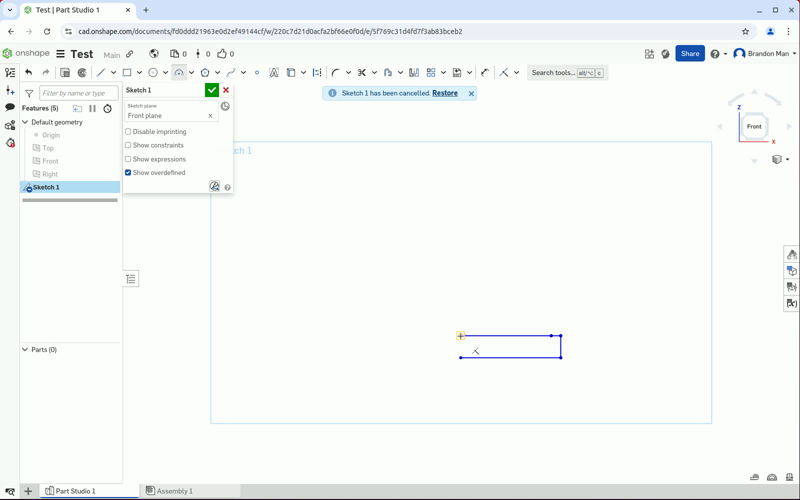
click(460, 335)
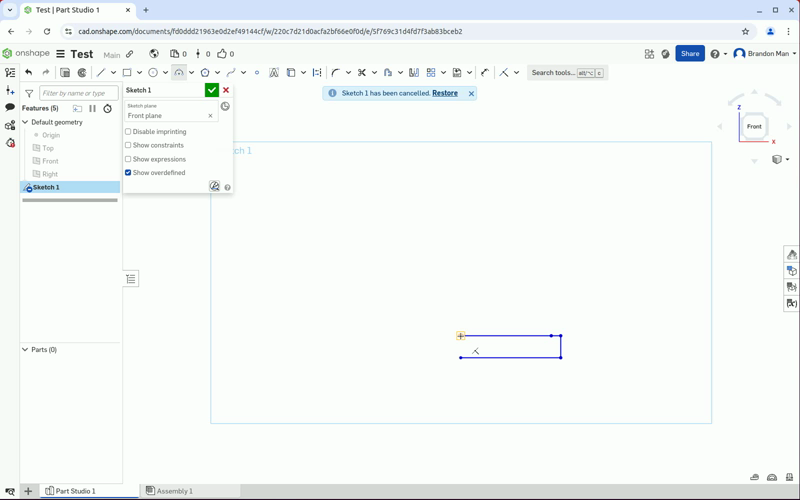
key_down(shift)
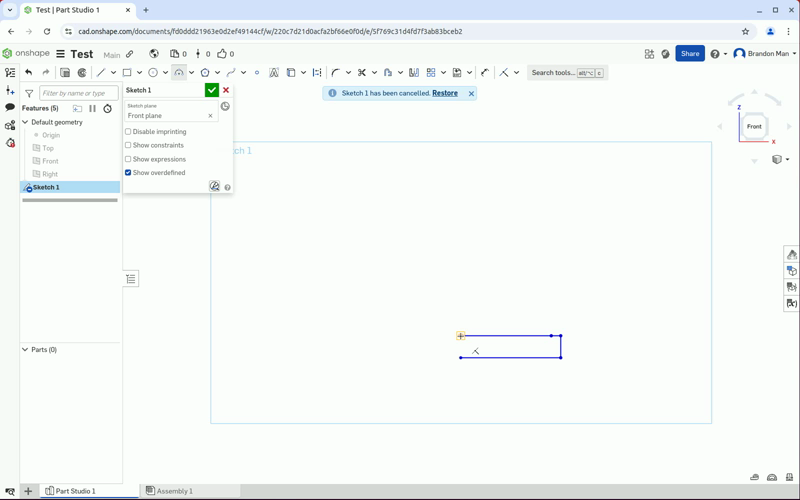
mouse_move(460, 229)
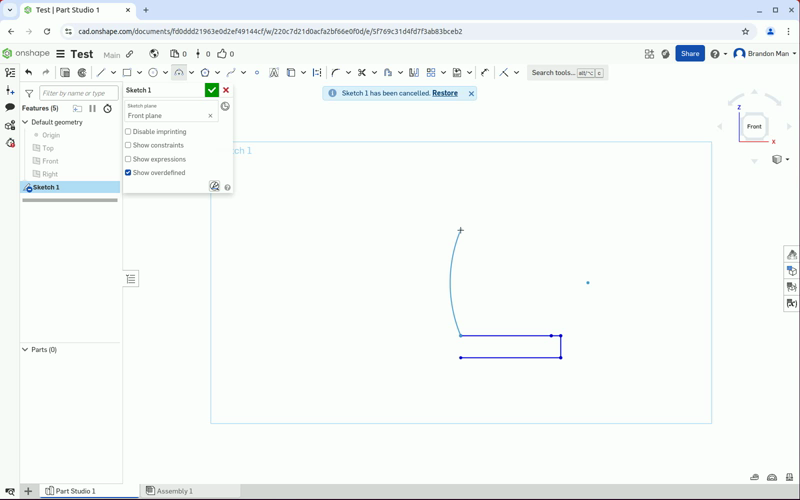
click(460, 229)
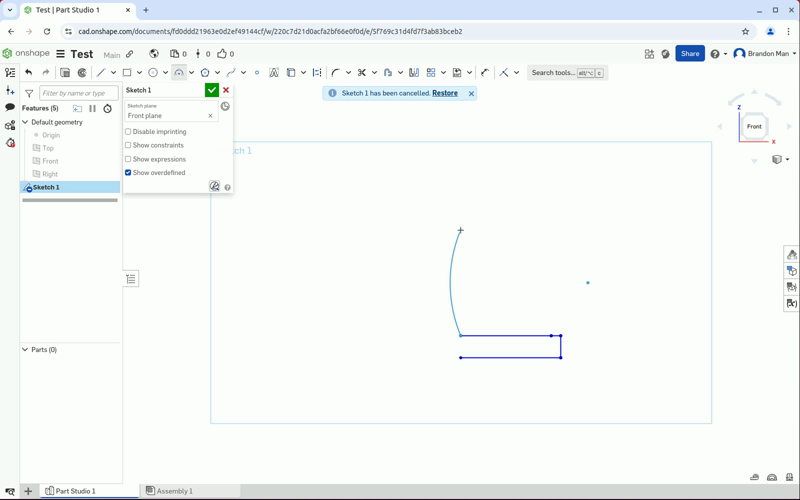
mouse_move(407, 282)
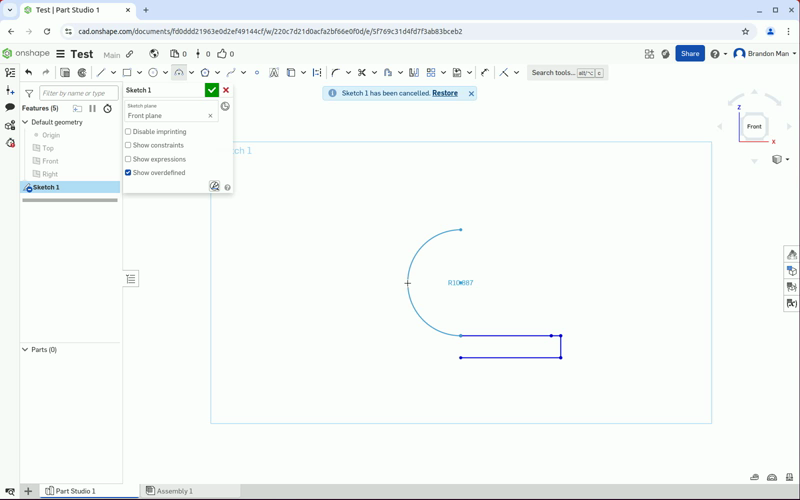
click(407, 282)
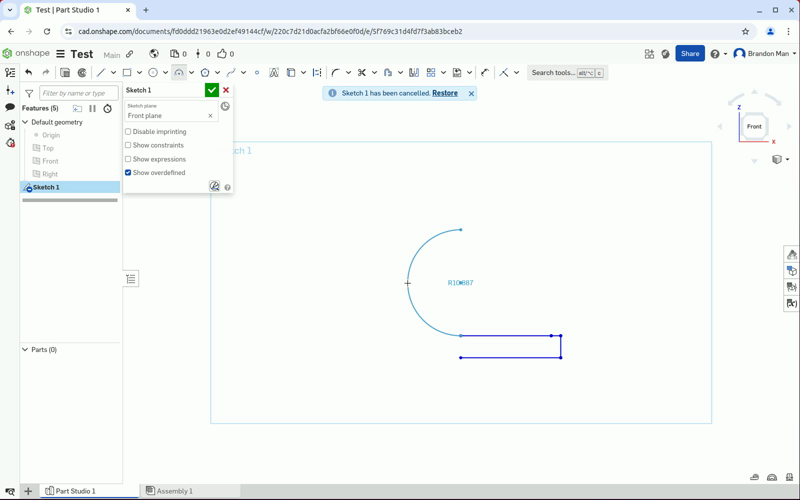
key_up(shift)
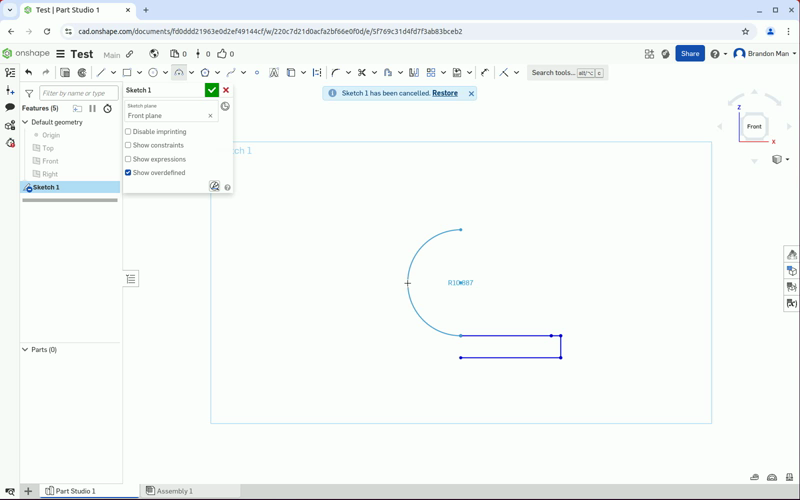
key(esc)
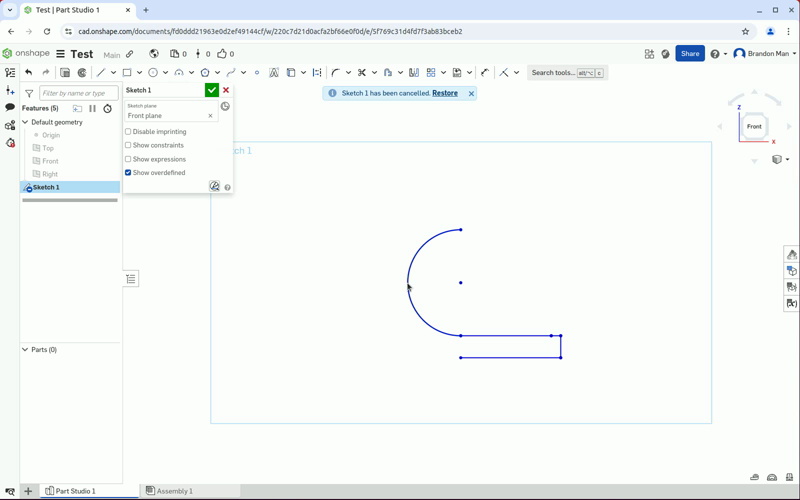
key(l)
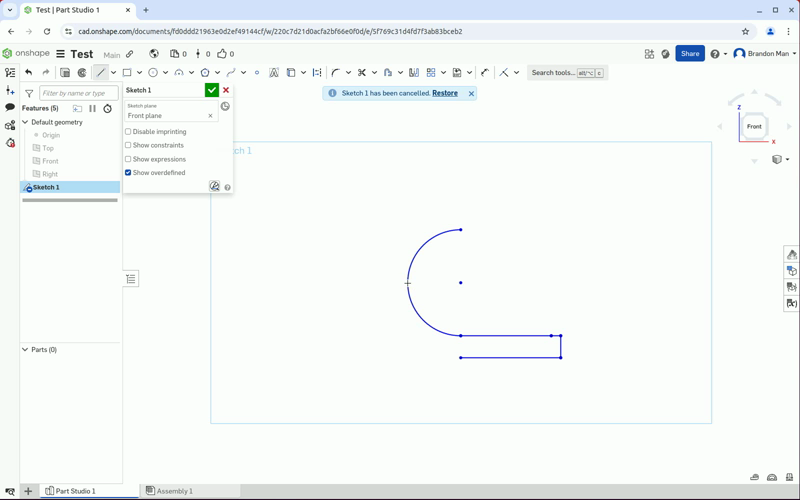
mouse_move(460, 229)
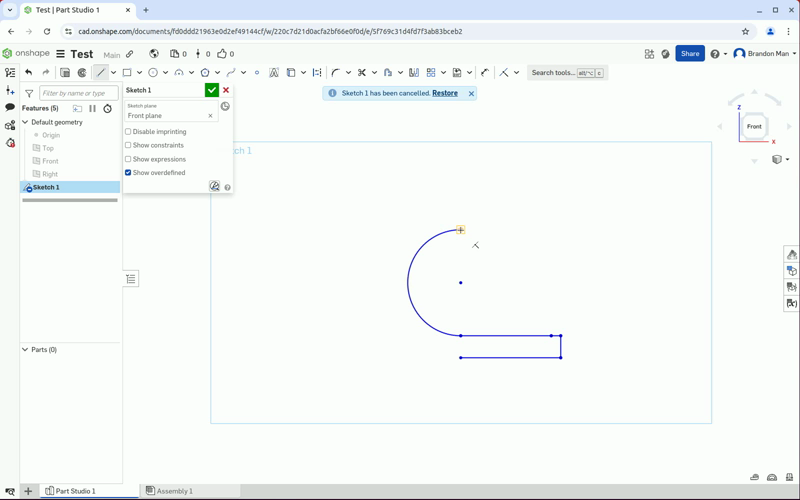
click(460, 229)
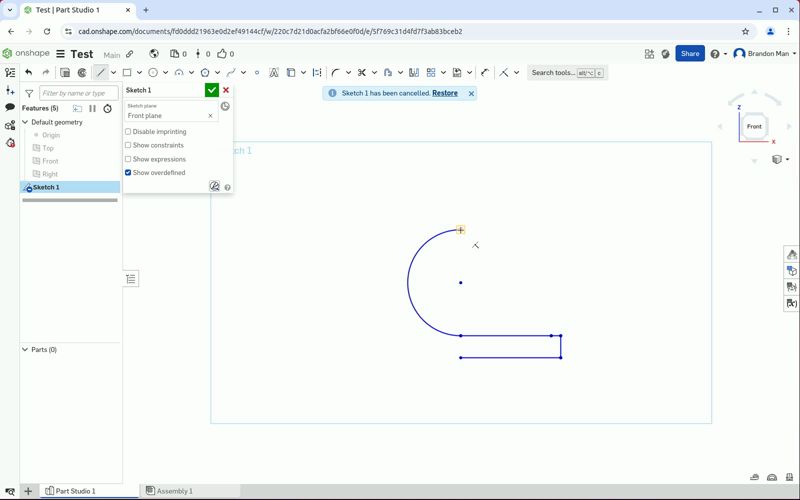
key_down(shift)
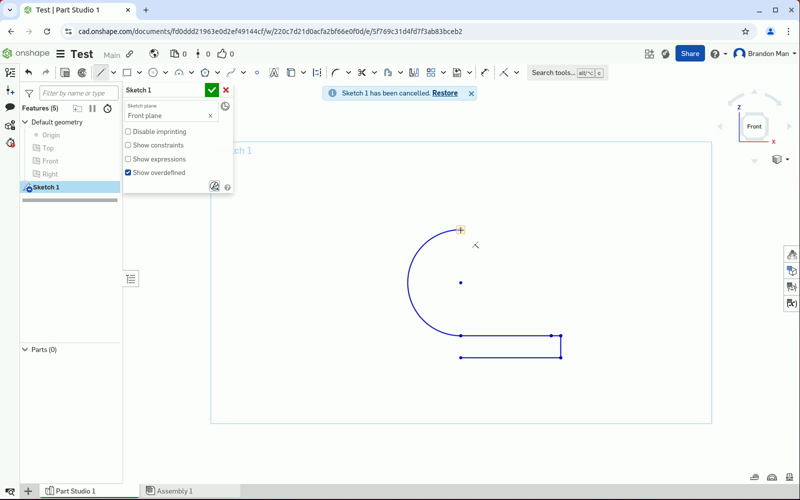
mouse_move(548, 229)
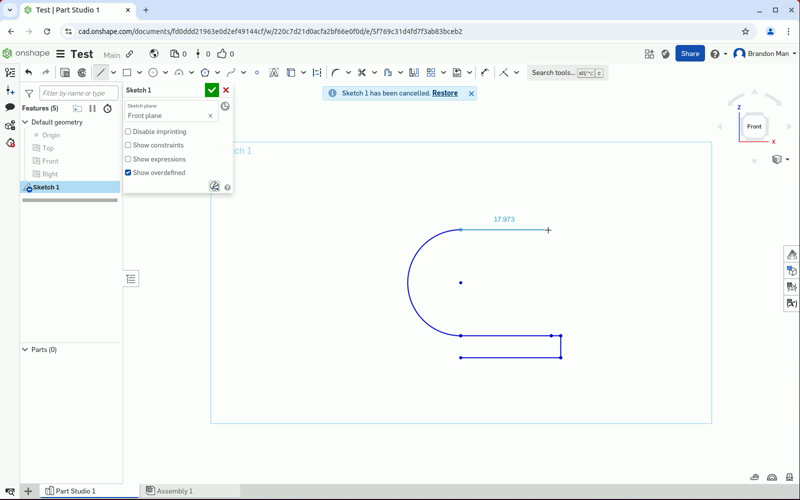
click(548, 229)
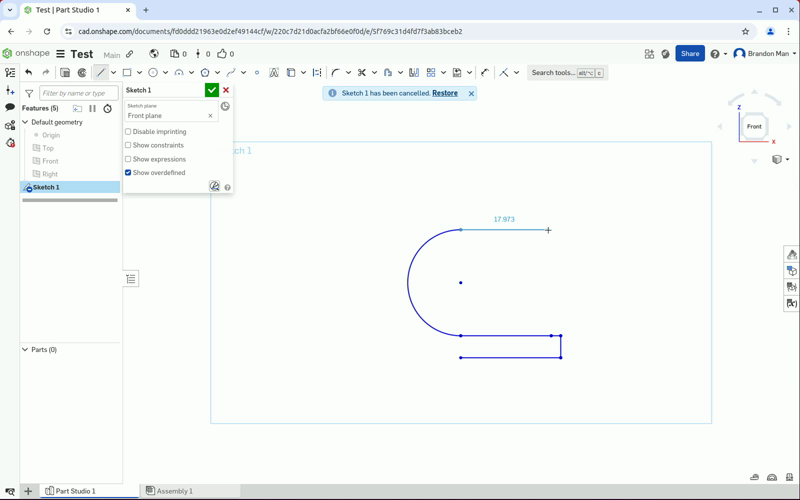
key_up(shift)
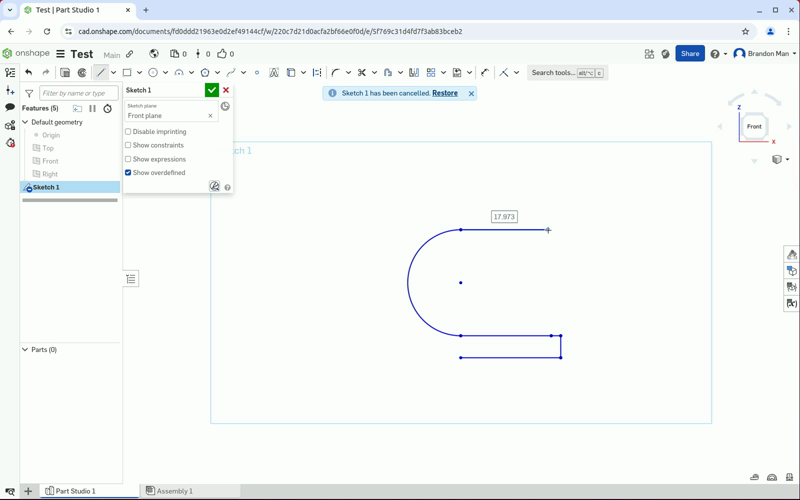
key_down(shift)
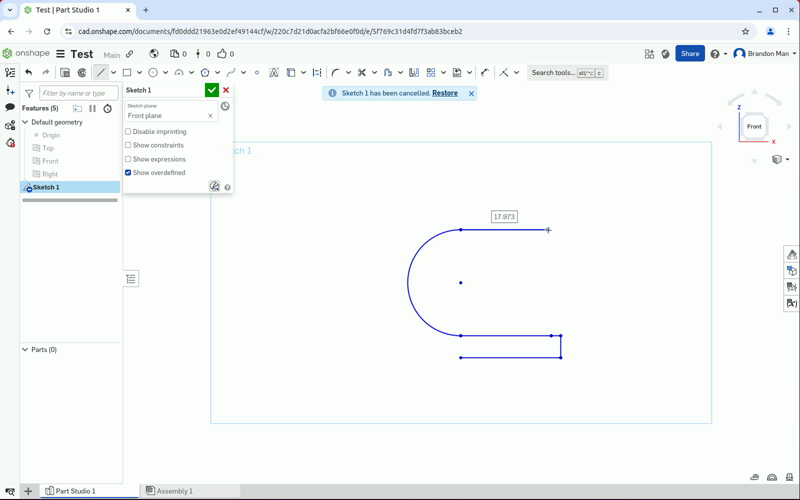
mouse_move(578, 229)
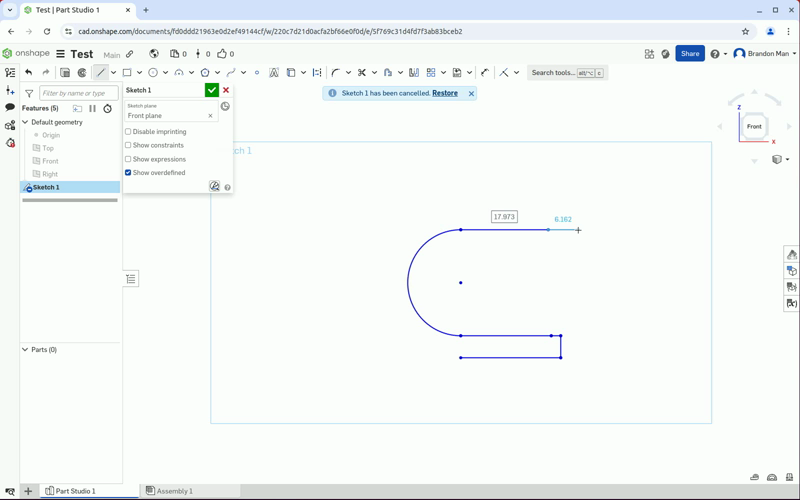
mouse_move(562, 229)
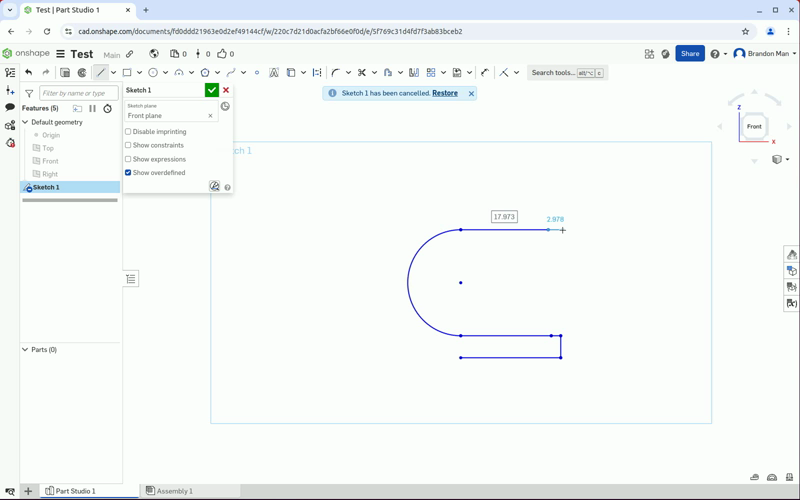
click(562, 229)
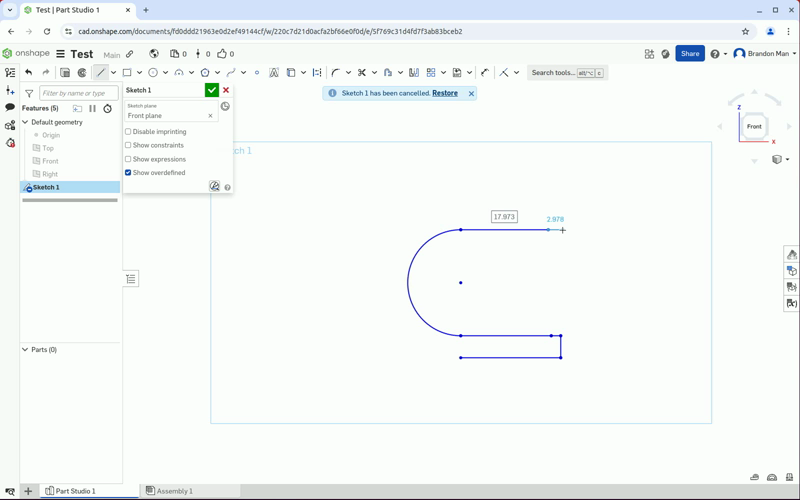
key_up(shift)
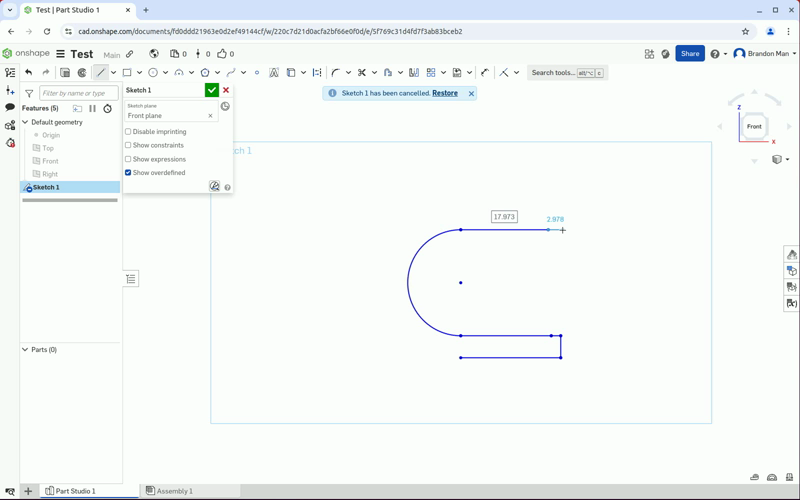
key_down(shift)
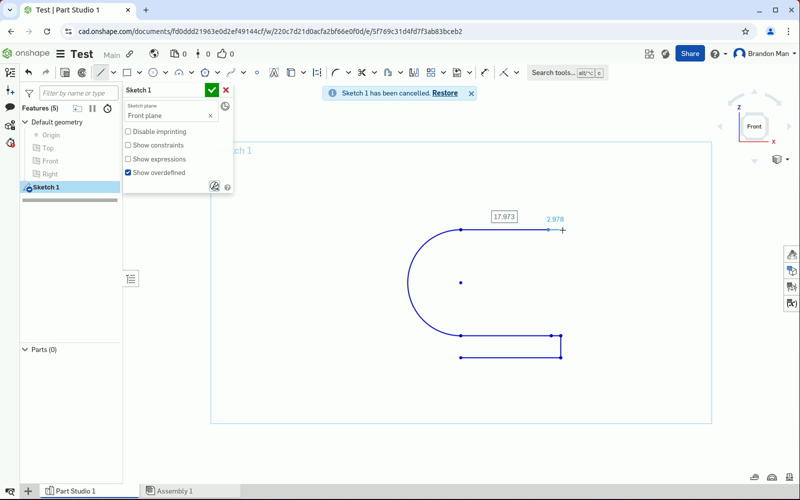
mouse_move(589, 229)
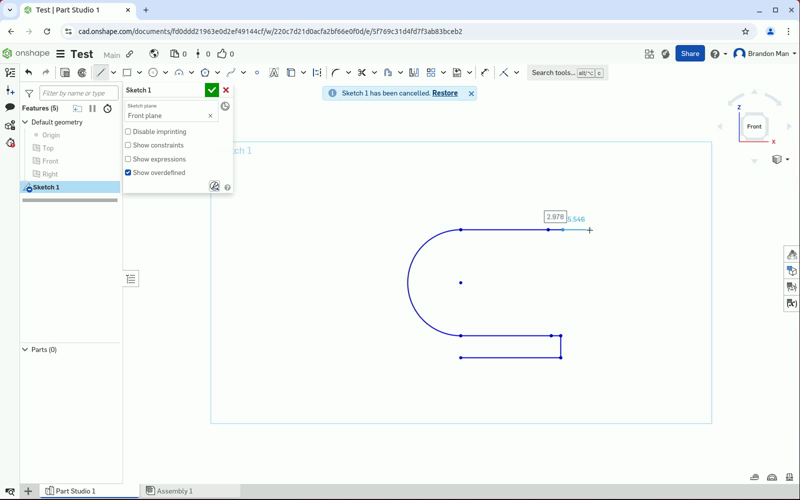
mouse_move(562, 207)
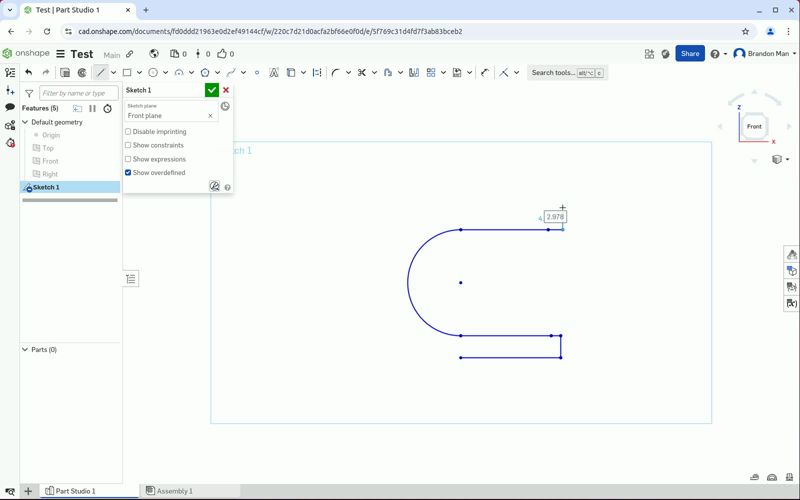
click(562, 207)
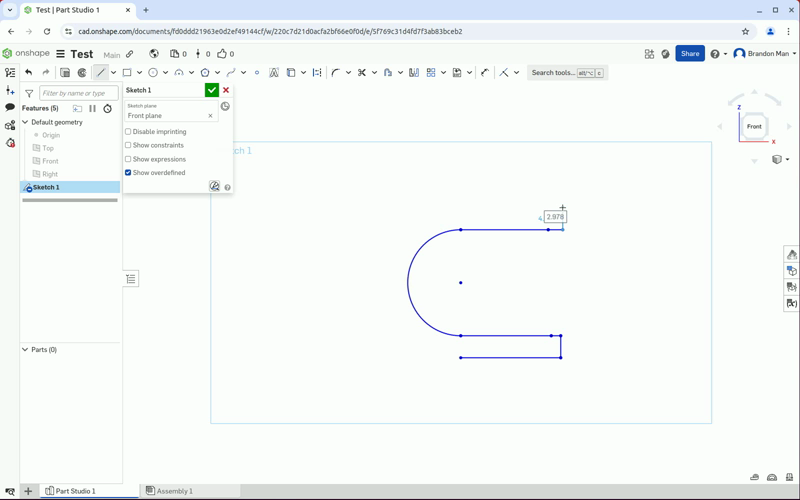
key_up(shift)
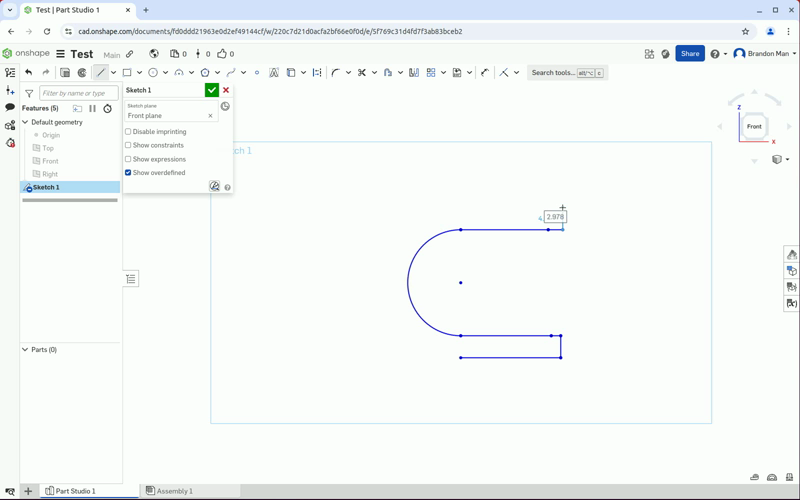
key_down(shift)
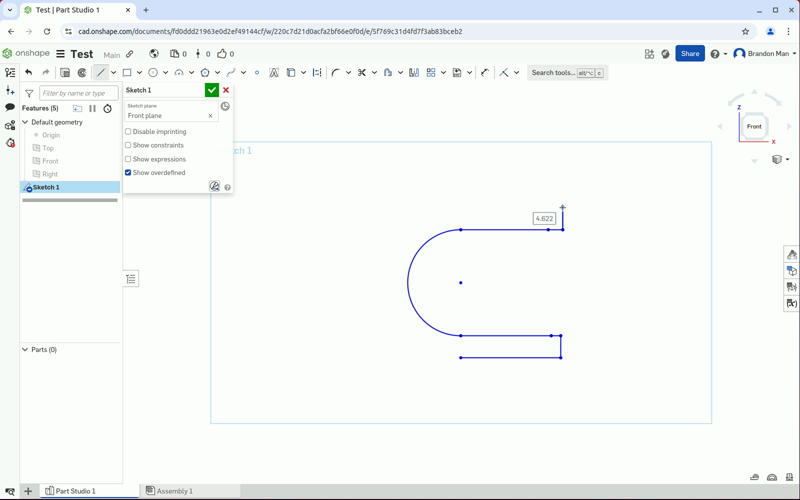
mouse_move(460, 207)
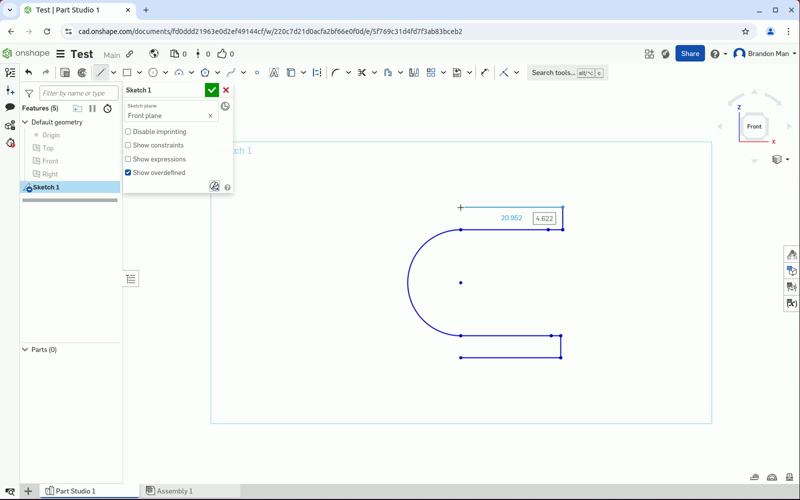
click(460, 207)
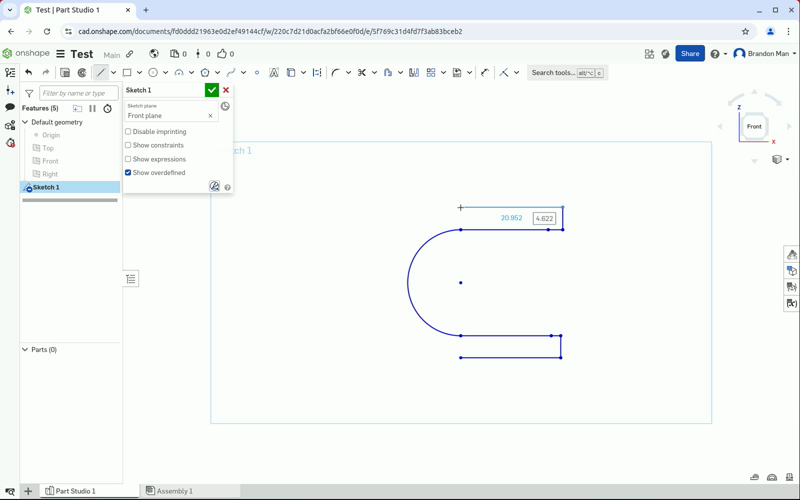
key_up(shift)
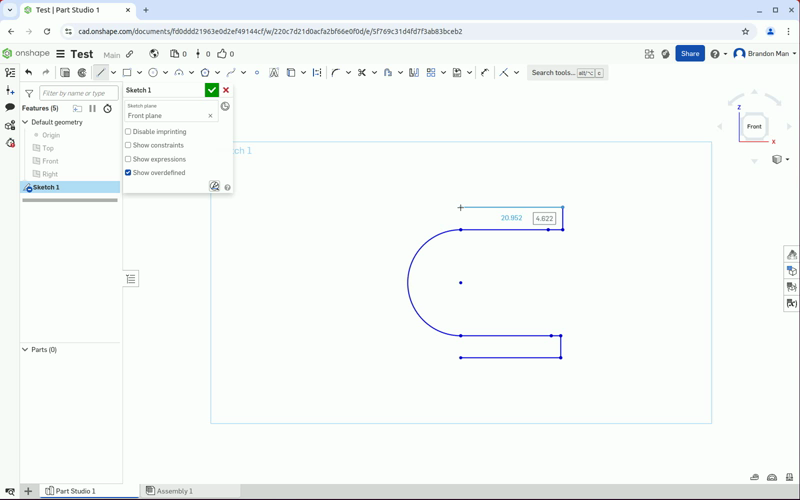
key(esc)
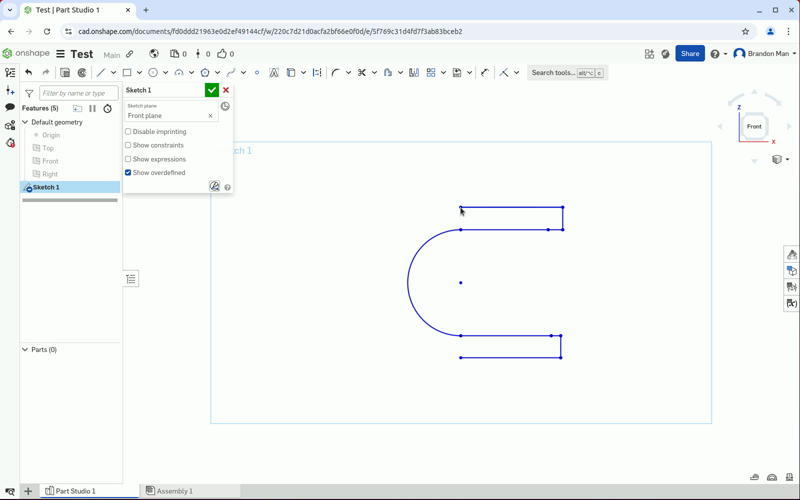
key(a)
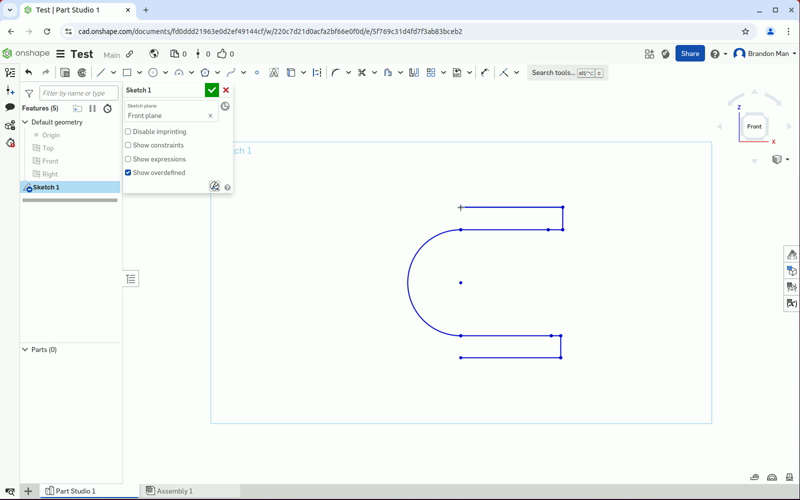
mouse_move(460, 207)
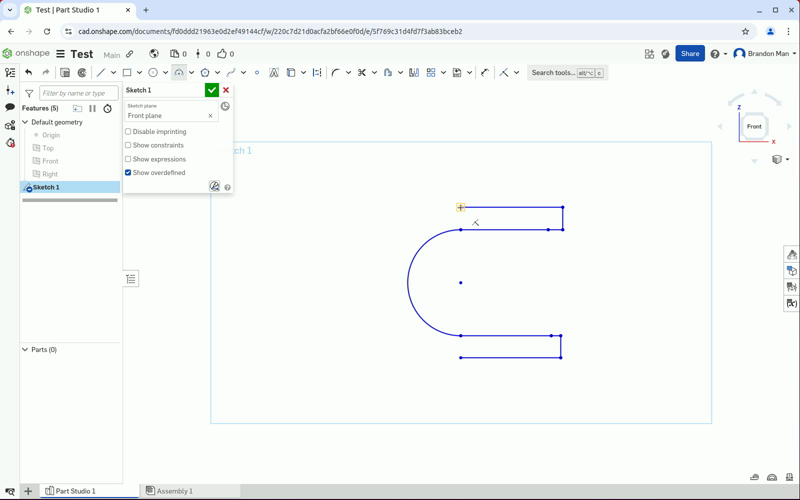
click(460, 207)
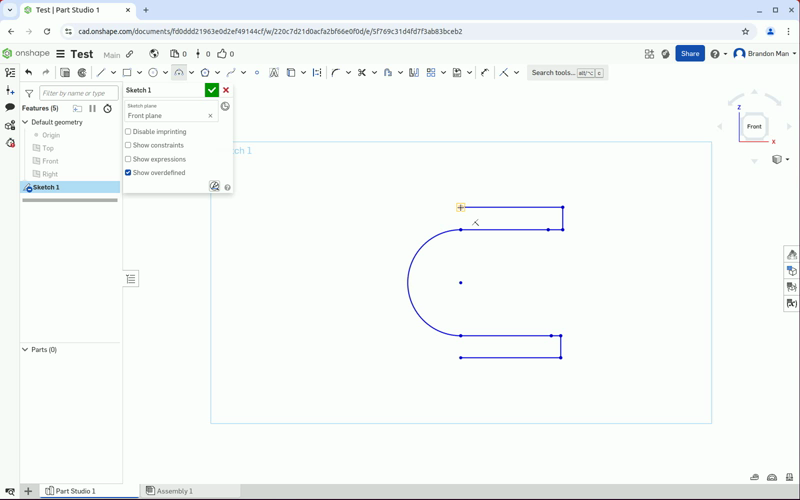
mouse_move(460, 357)
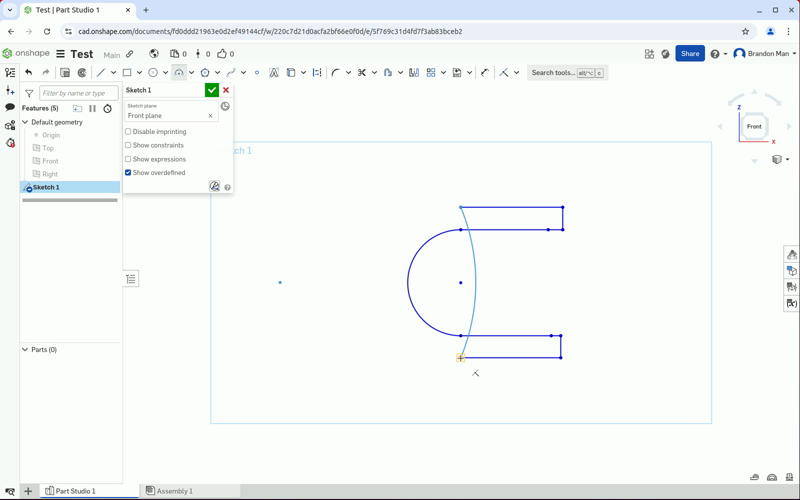
click(460, 357)
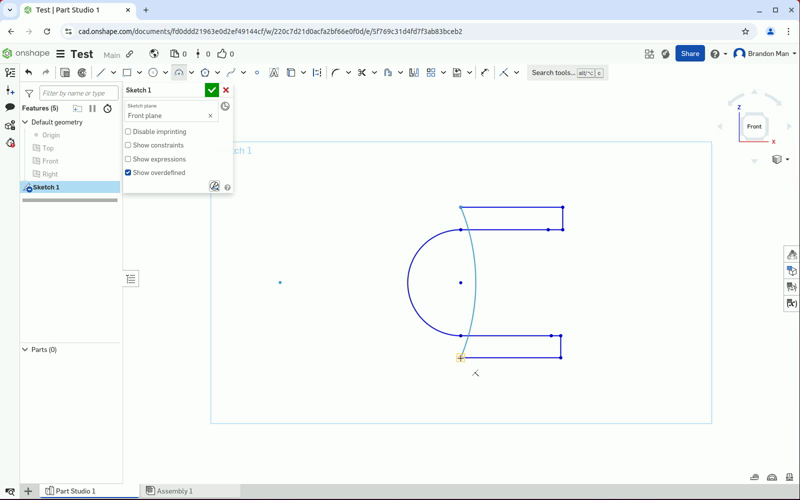
key_down(shift)
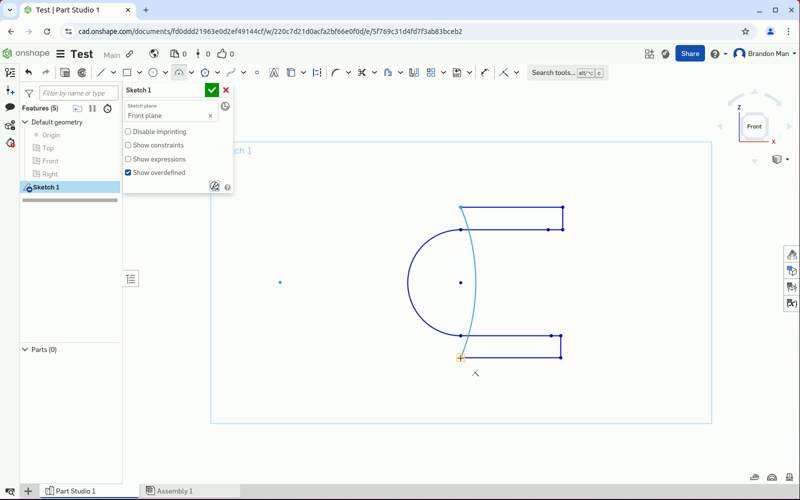
mouse_move(385, 282)
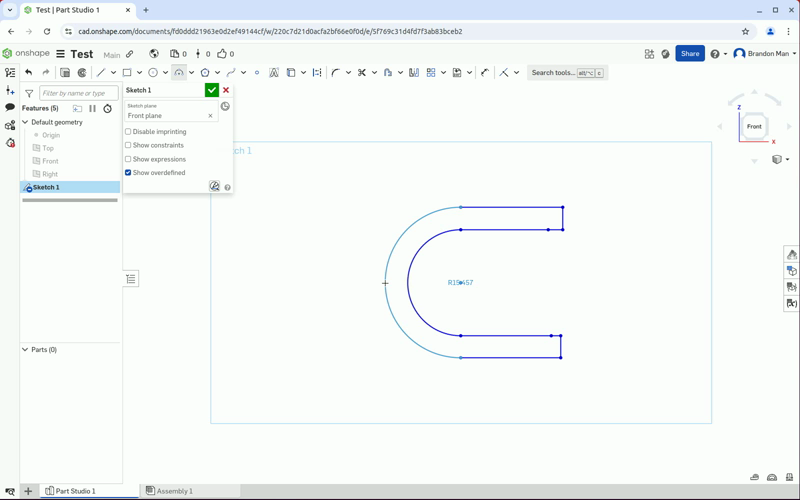
click(385, 282)
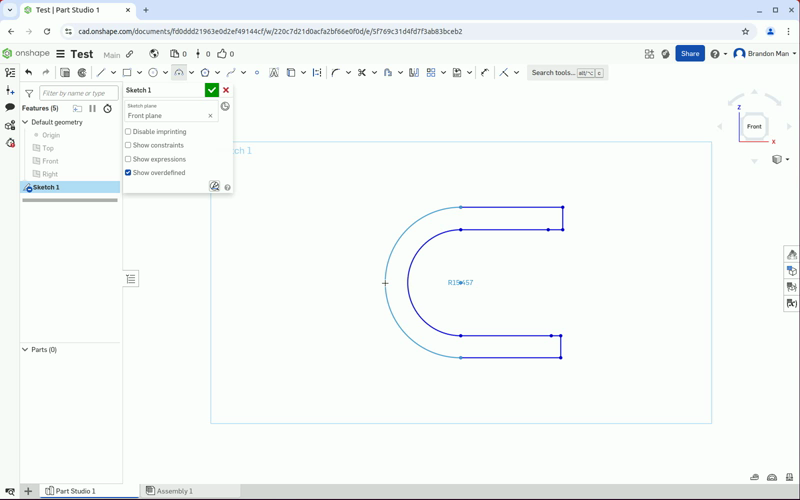
key_up(shift)
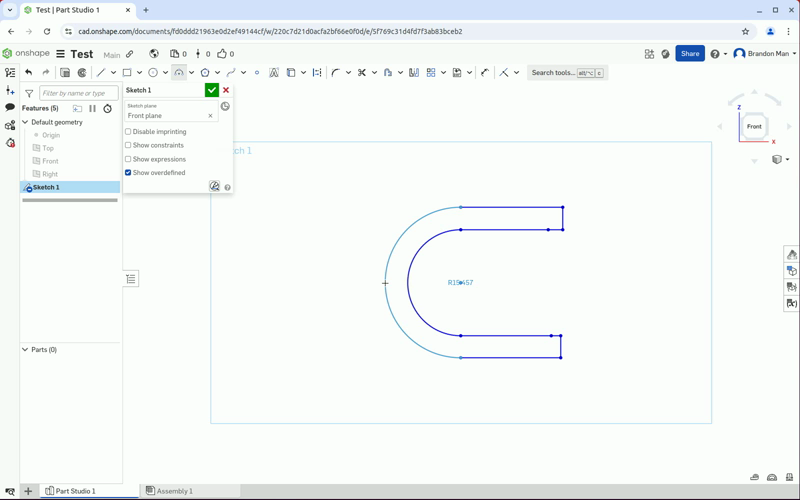
key(esc)
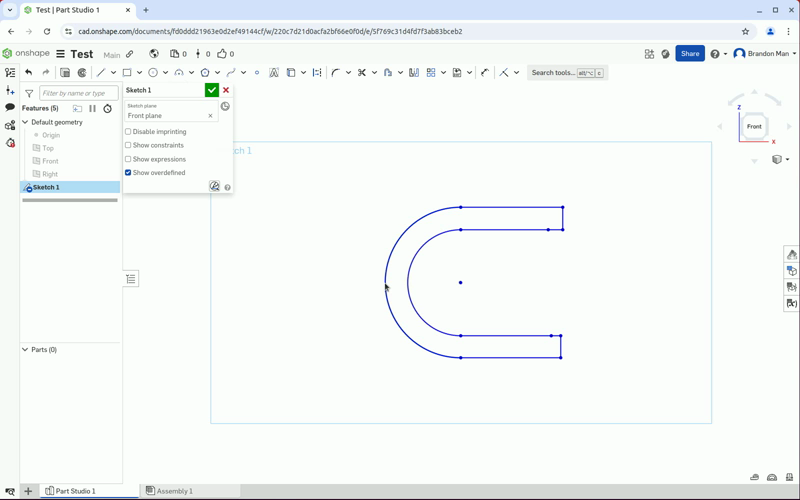
mouse_move(414, 243)
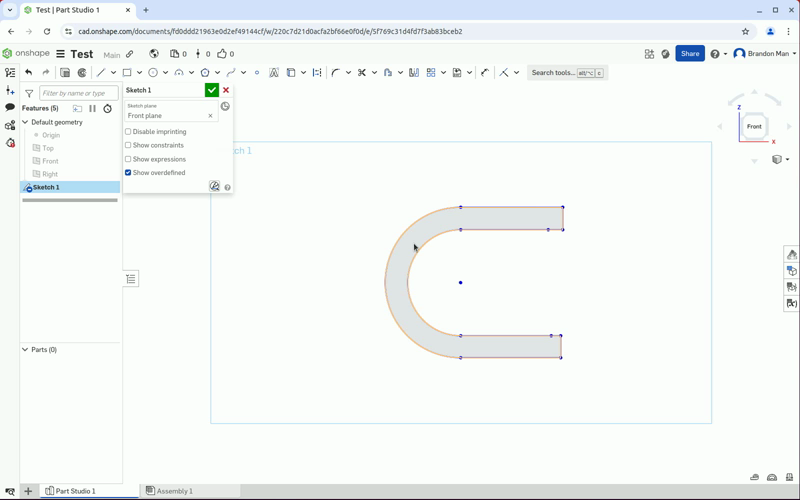
scroll(6)
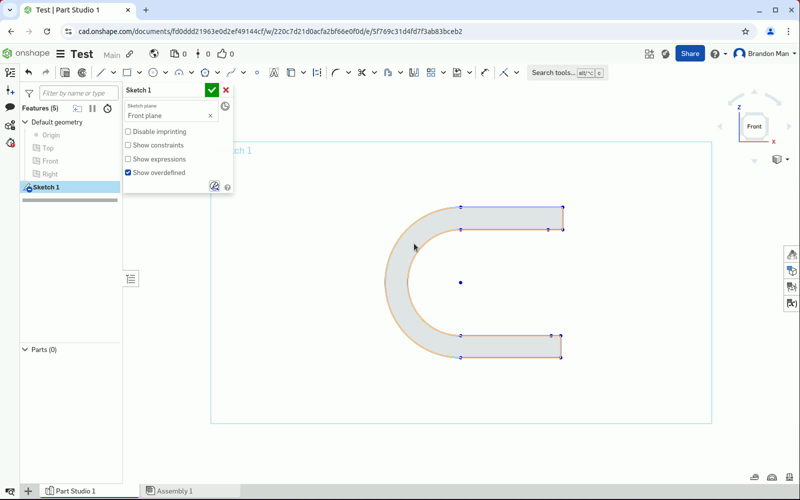
scroll(6)
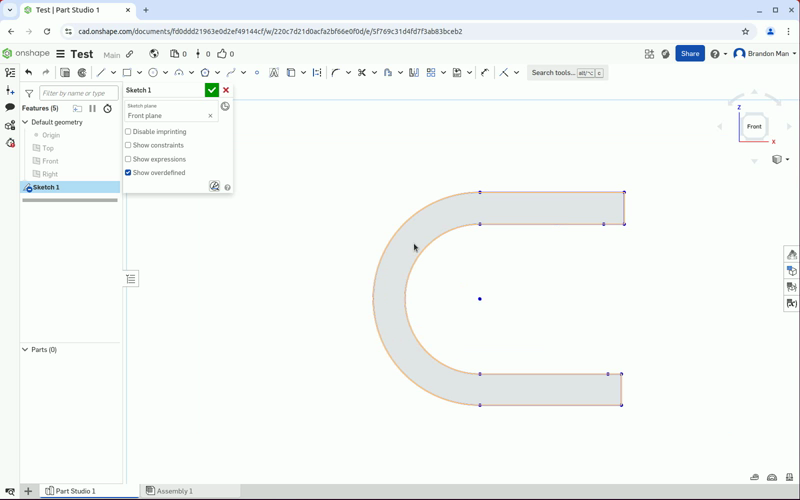
scroll(6)
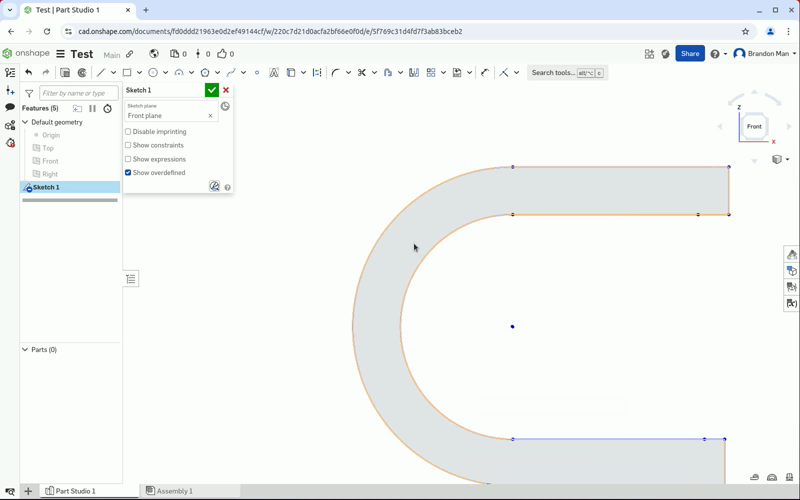
scroll(6)
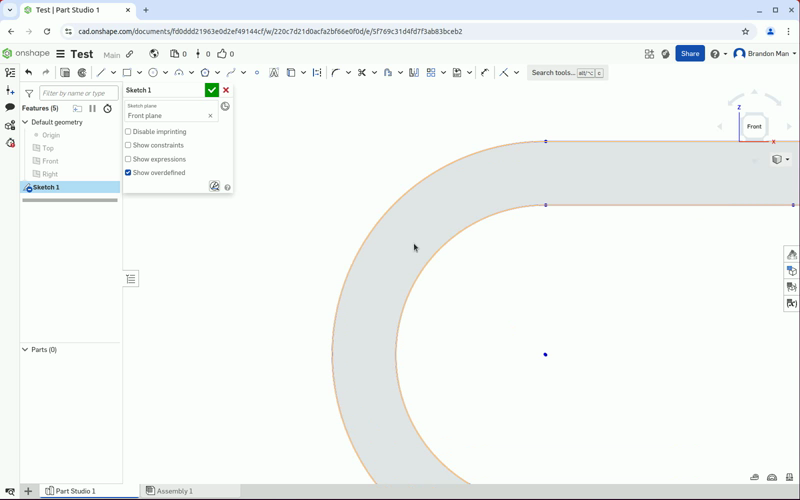
scroll(6)
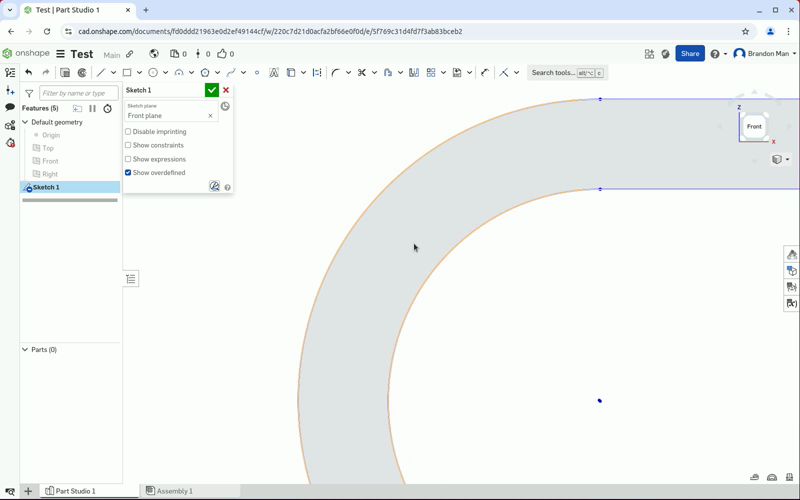
scroll(6)
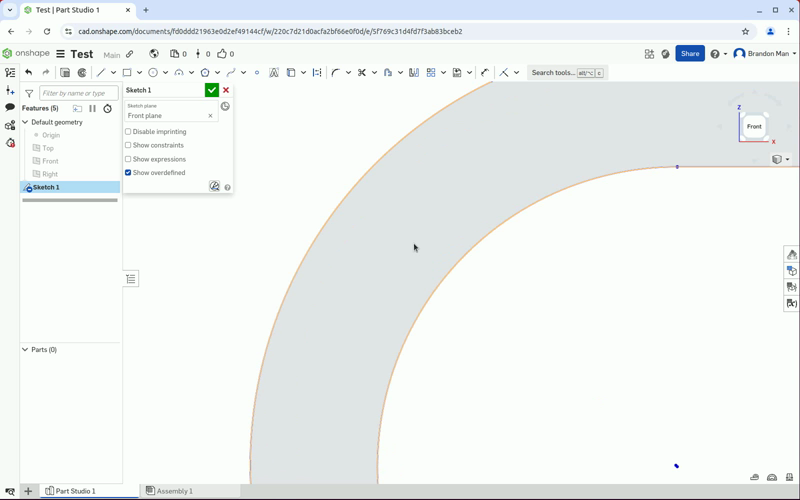
scroll(6)
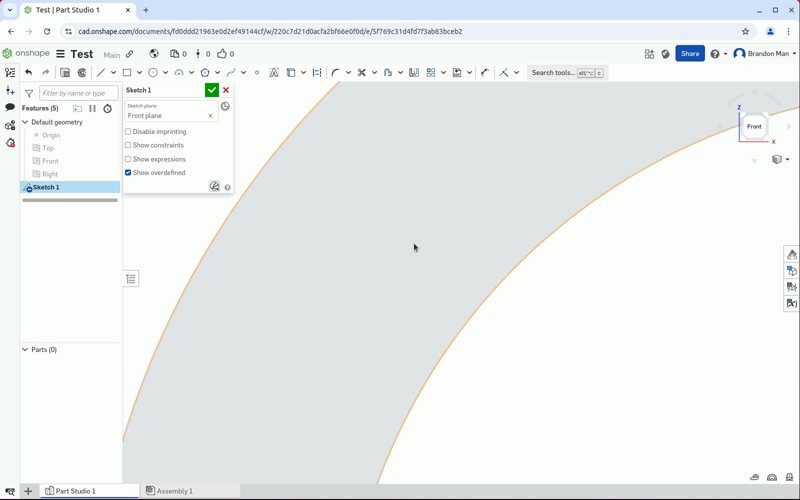
click(414, 243)
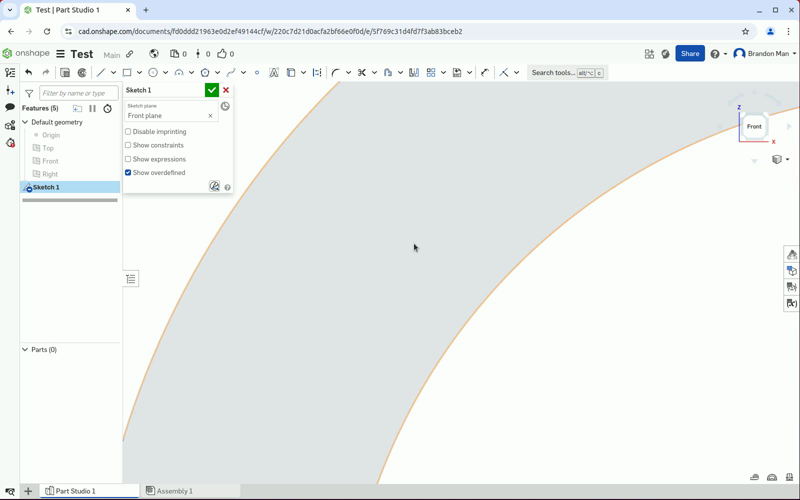
scroll(-6)
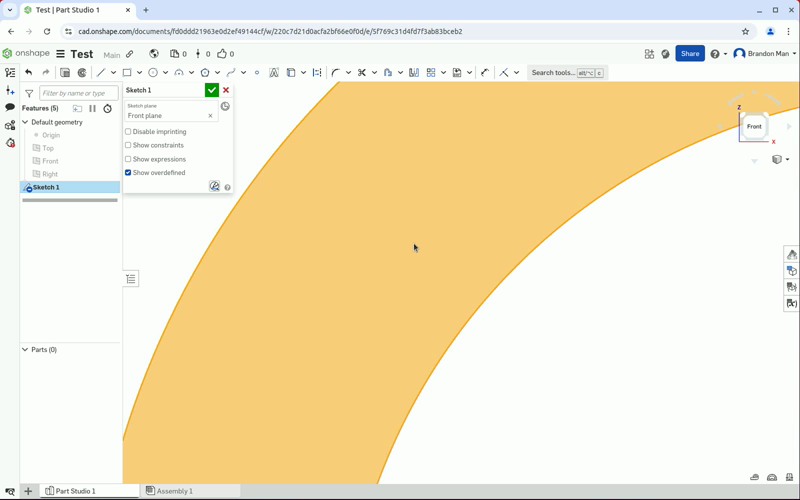
scroll(-6)
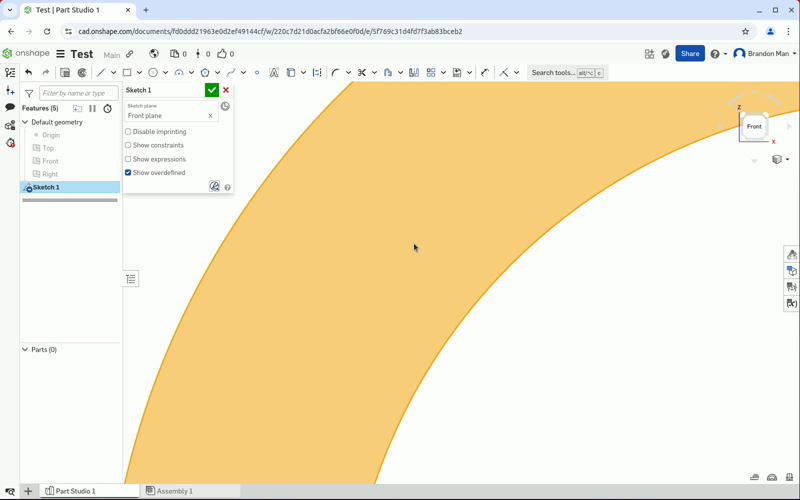
scroll(-6)
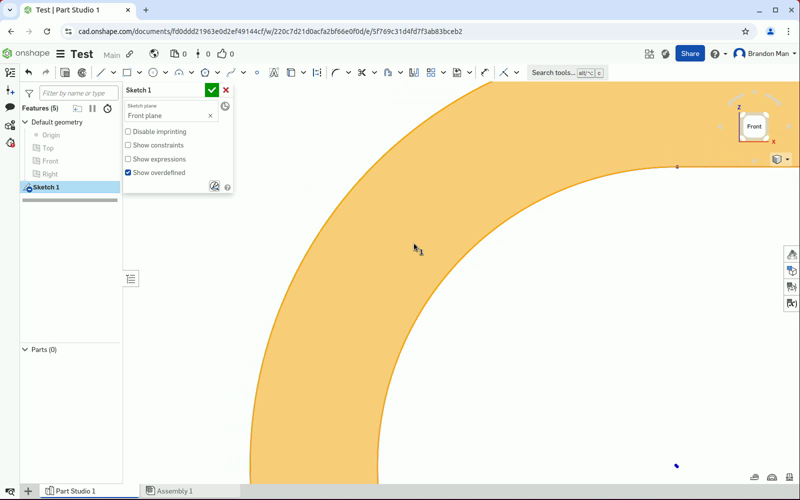
scroll(-6)
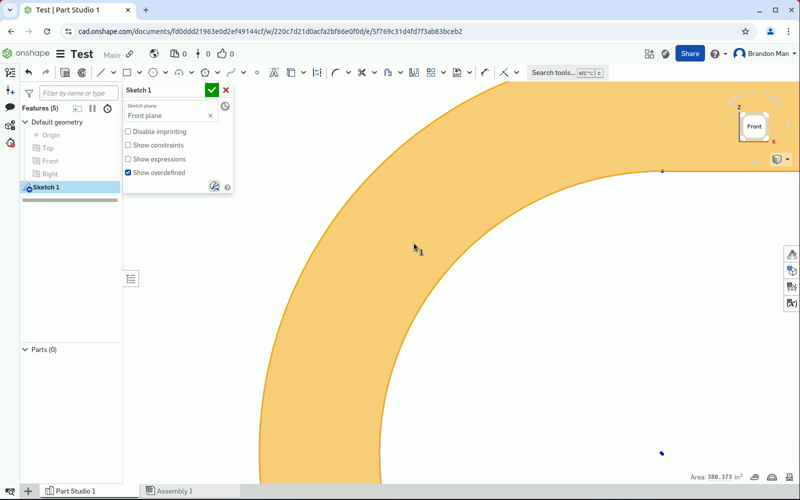
scroll(-6)
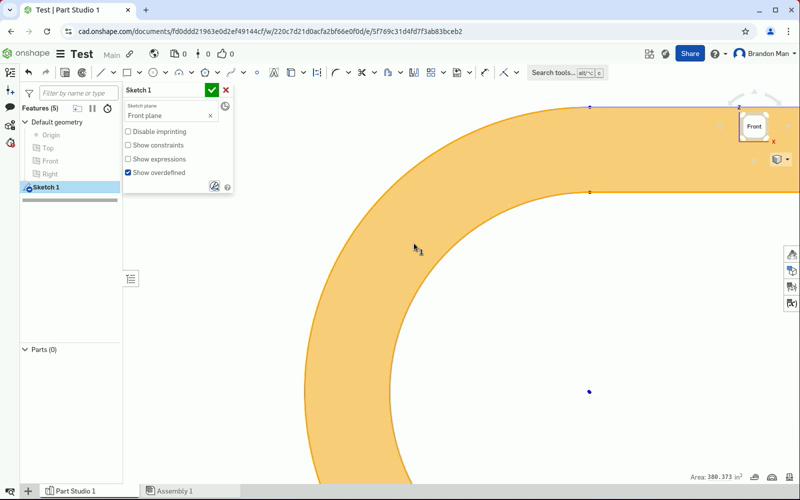
scroll(-6)
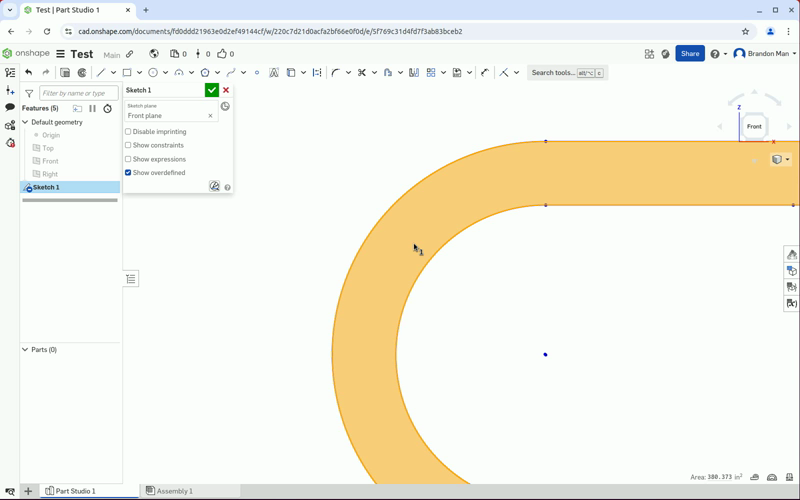
scroll(-6)
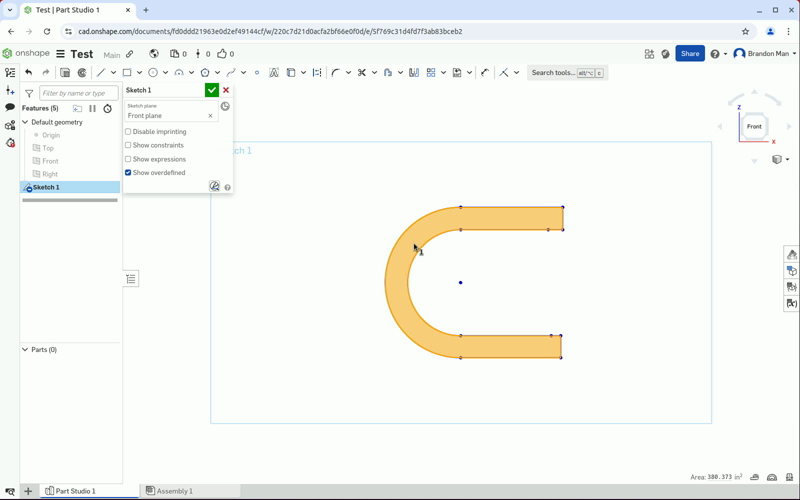
mouse_move(73, 352)
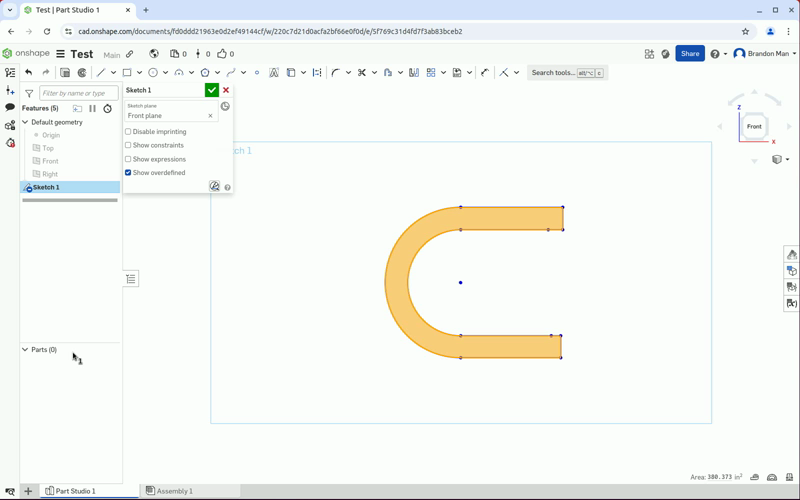
key(shift+y)
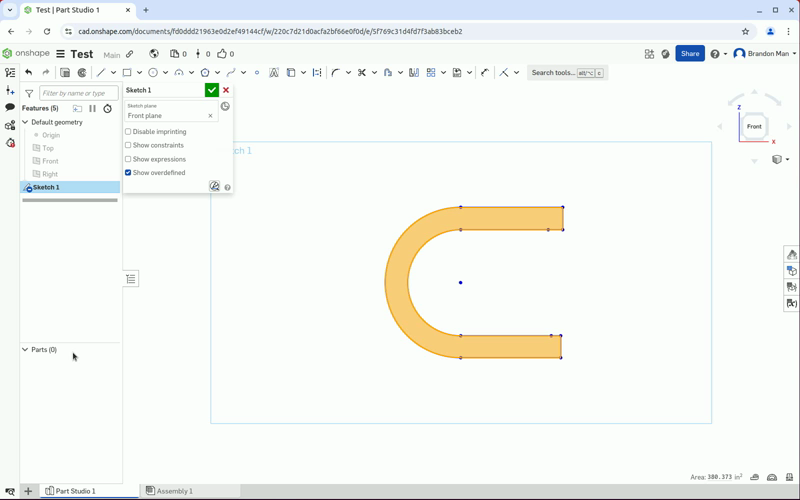
key(shift+e)
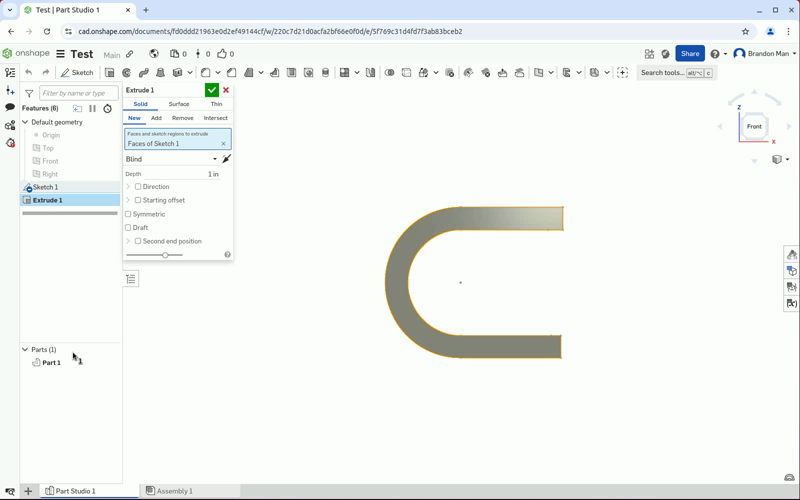
mouse_move(143, 106)
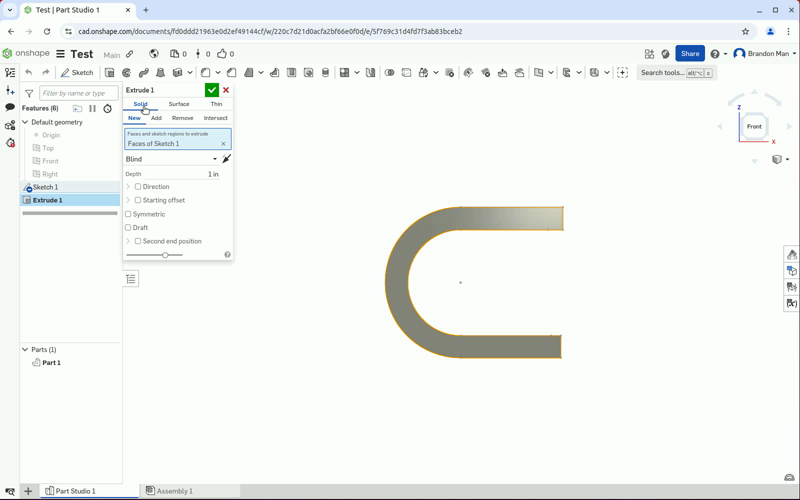
click(143, 106)
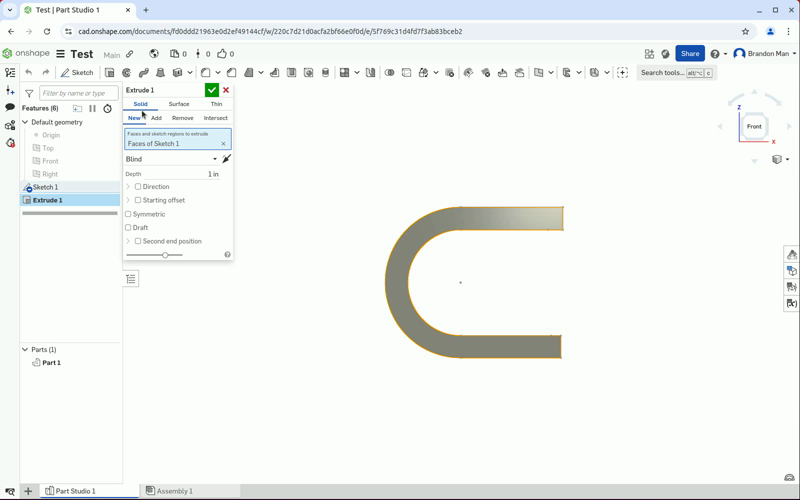
mouse_move(137, 120)
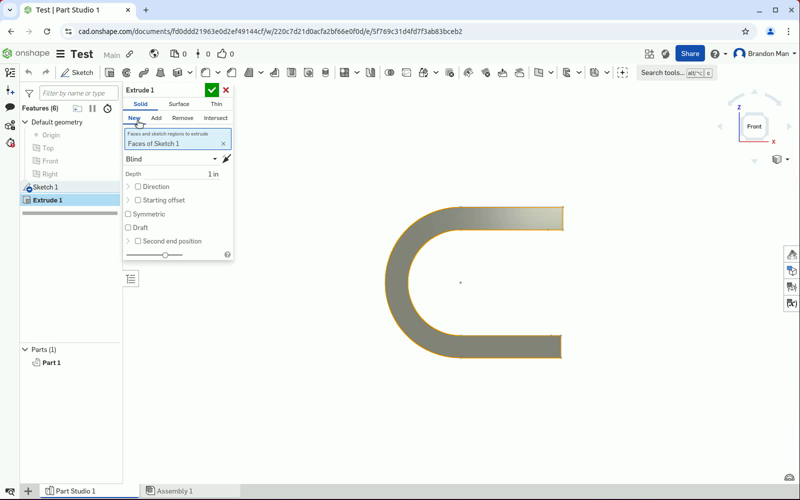
click(137, 120)
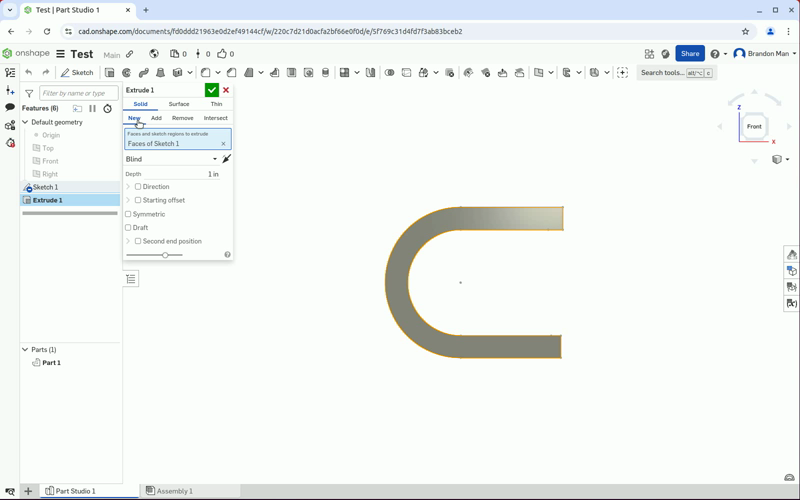
key(tab, 4)
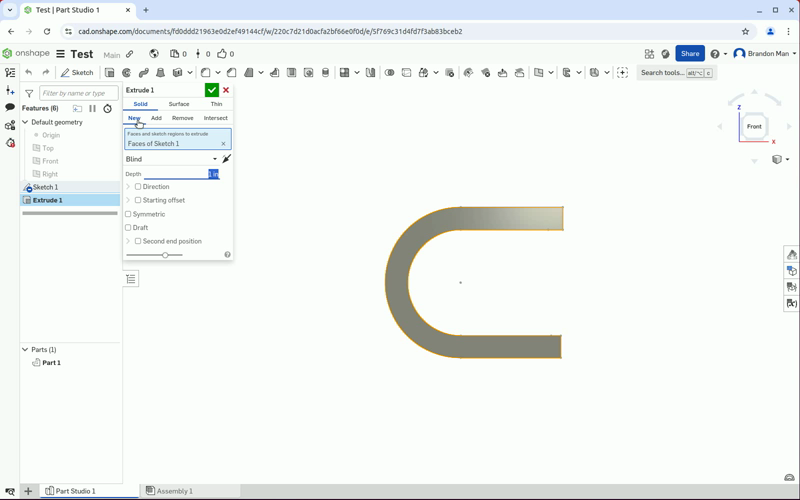
text(11.073)
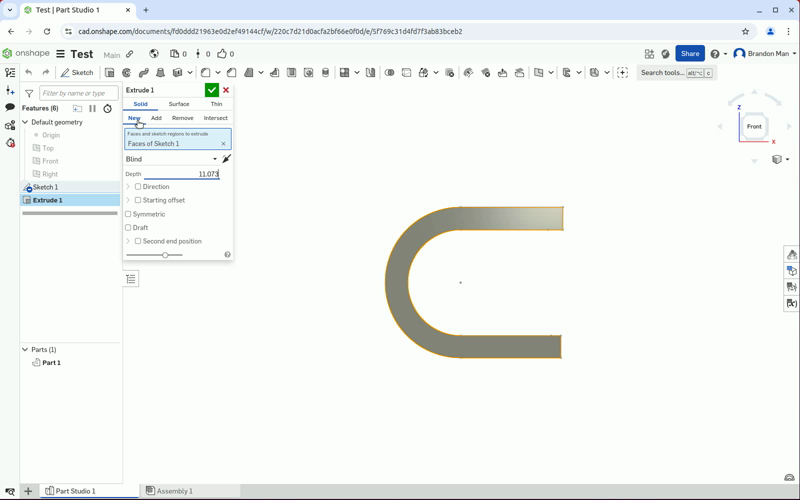
key(enter)
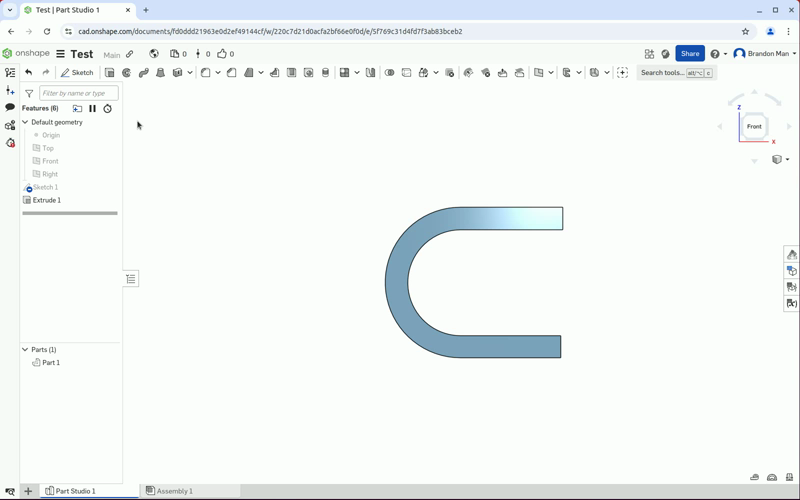
key(shift+h)
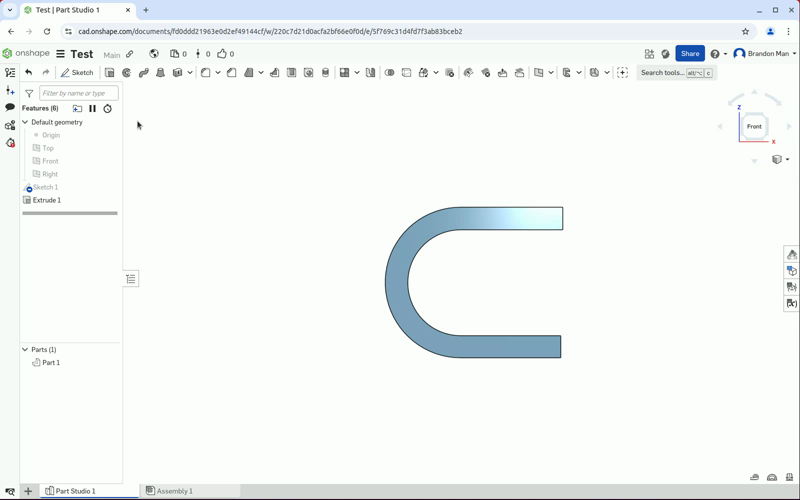
key(shift+h)
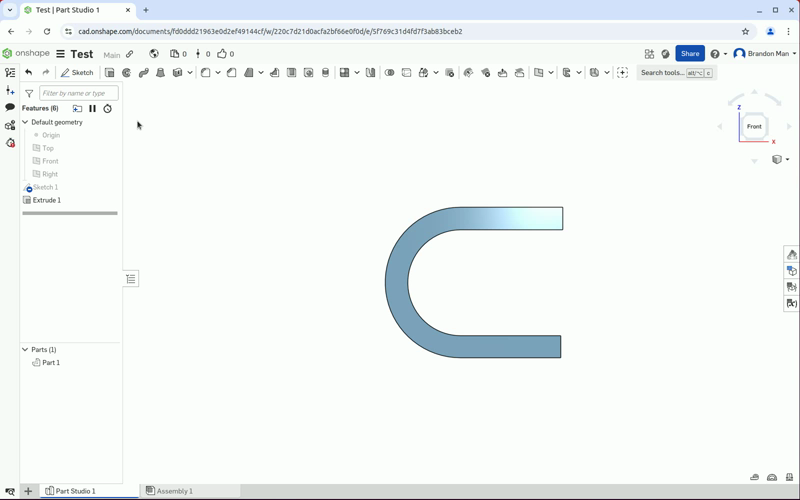
mouse_move(73, 189)
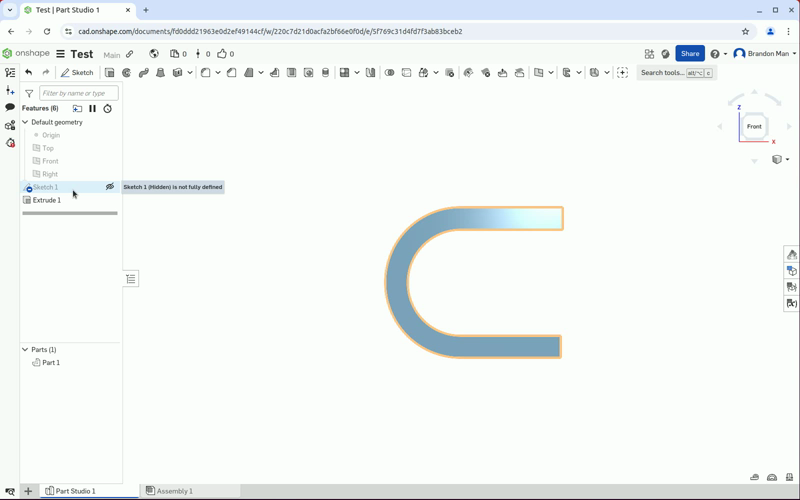
click(73, 189)
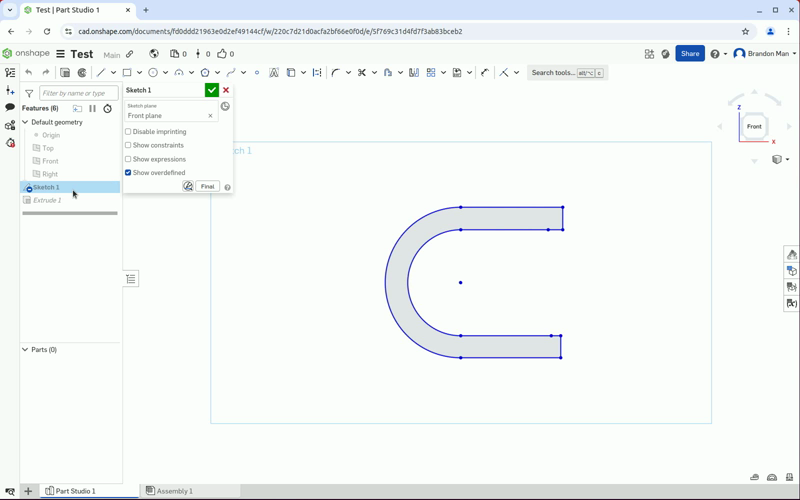
mouse_move(229, 92)
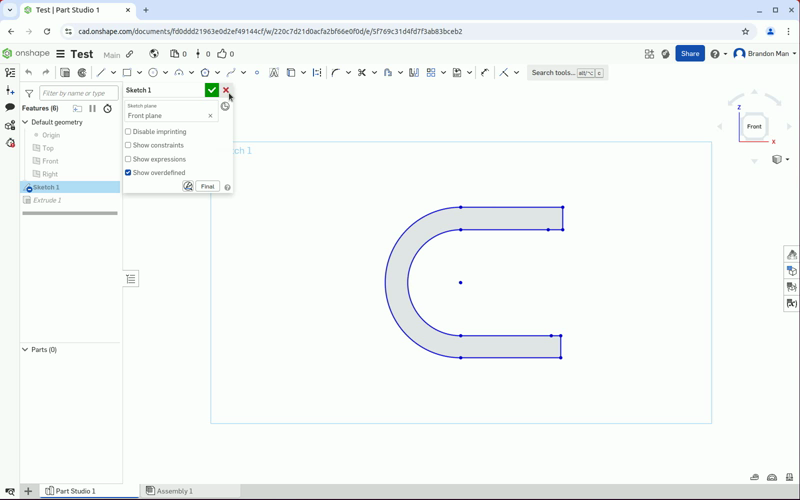
click(229, 92)
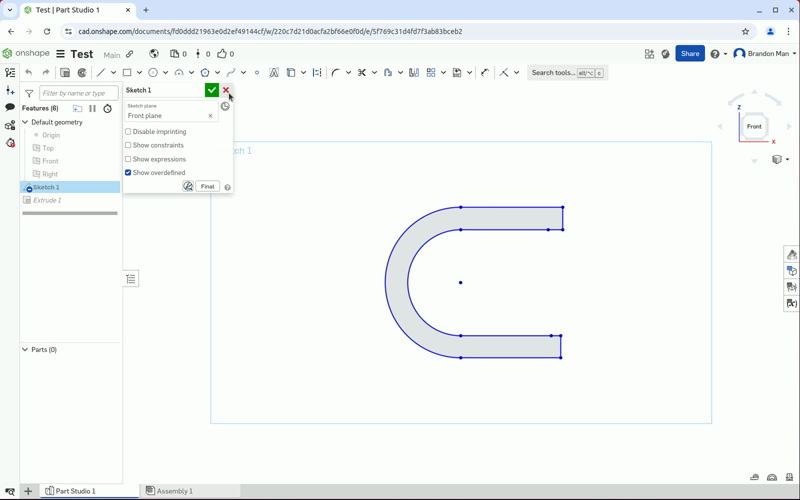
key(shift+s)
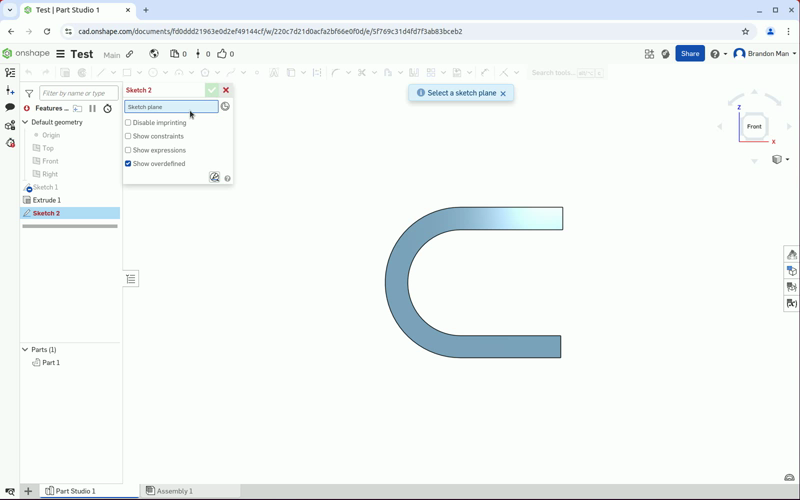
mouse_move(73, 163)
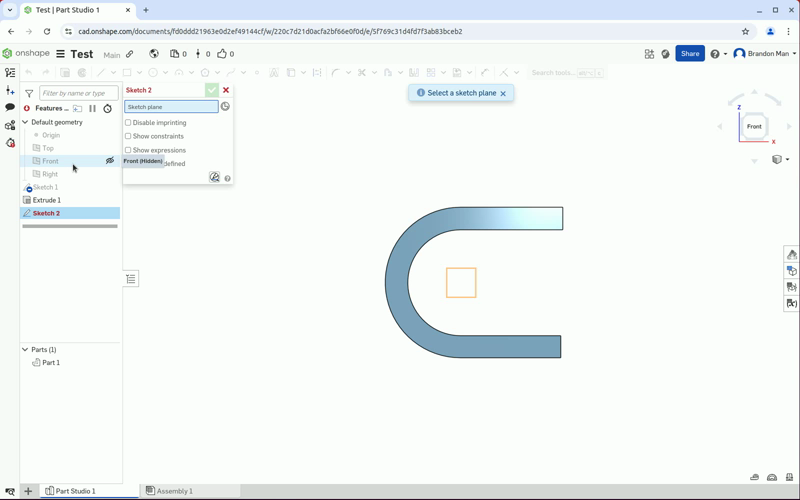
click(73, 163)
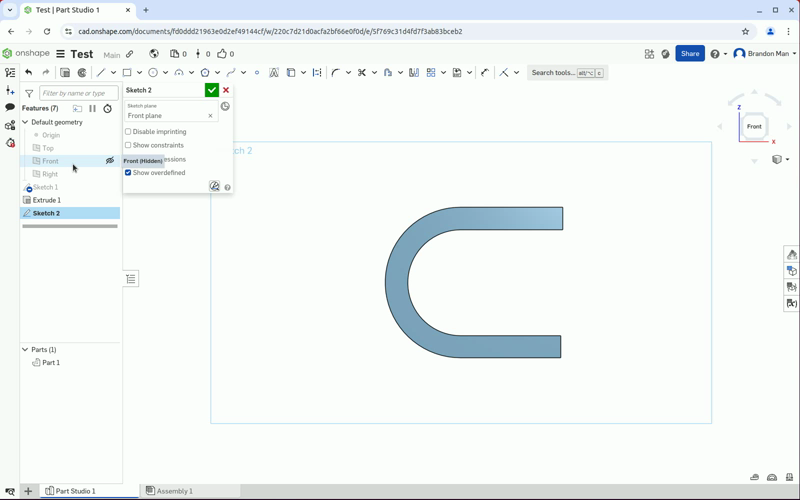
mouse_move(73, 352)
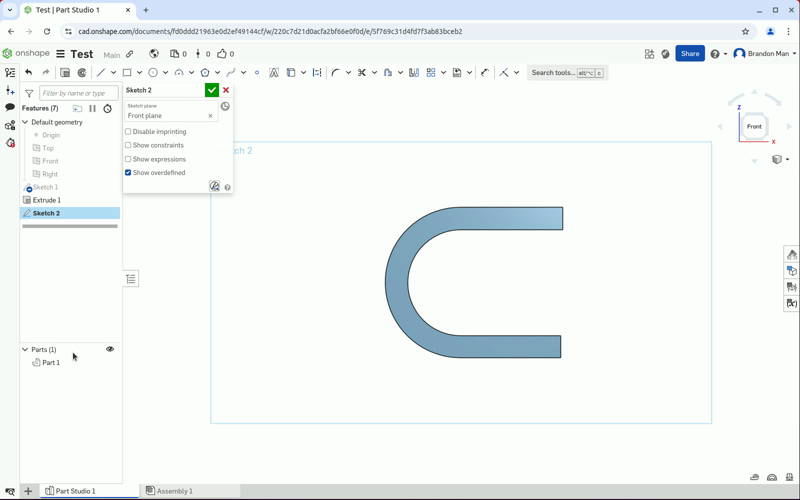
key(y)
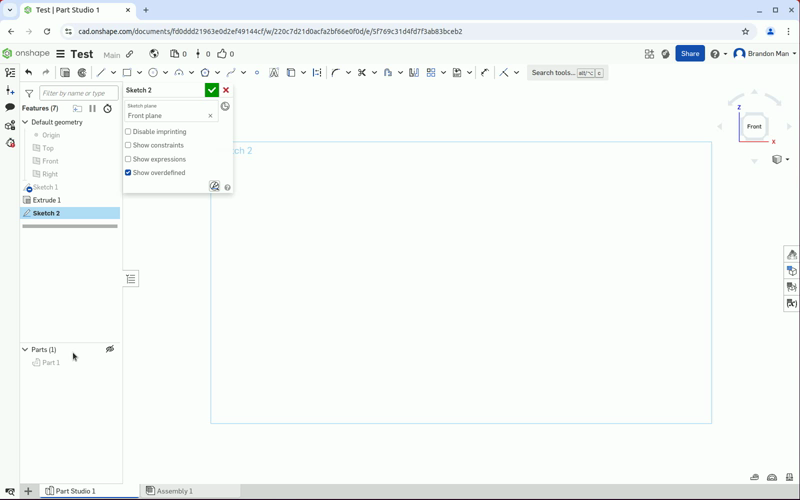
key(a)
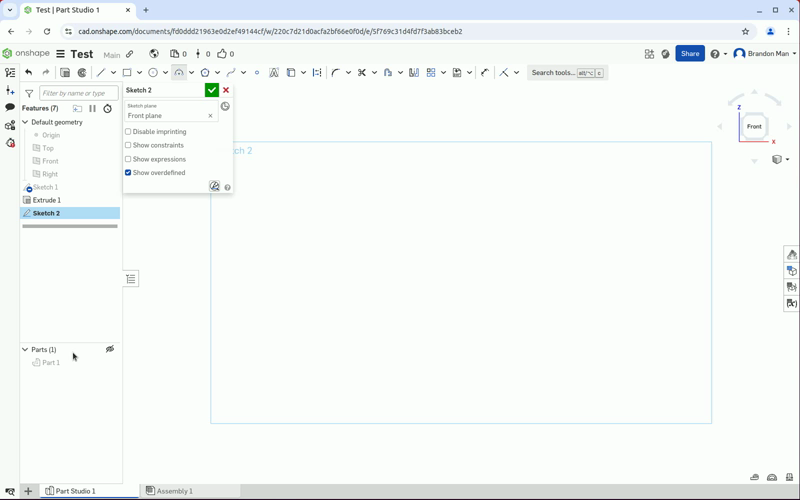
key_down(shift)
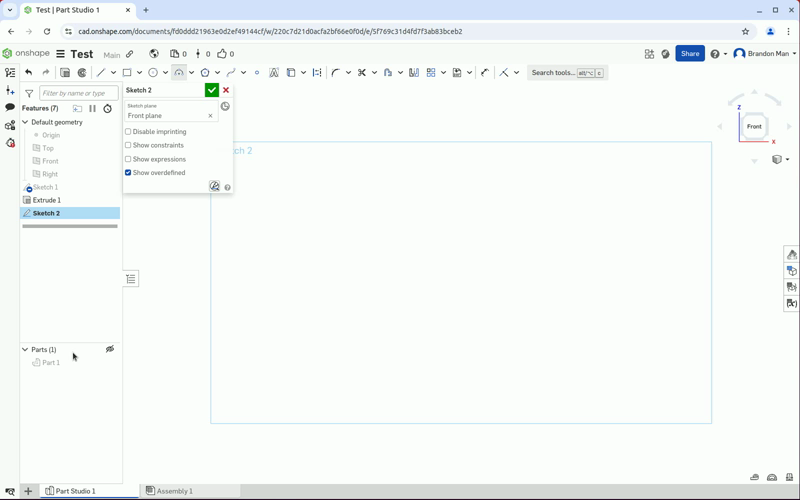
mouse_move(562, 228)
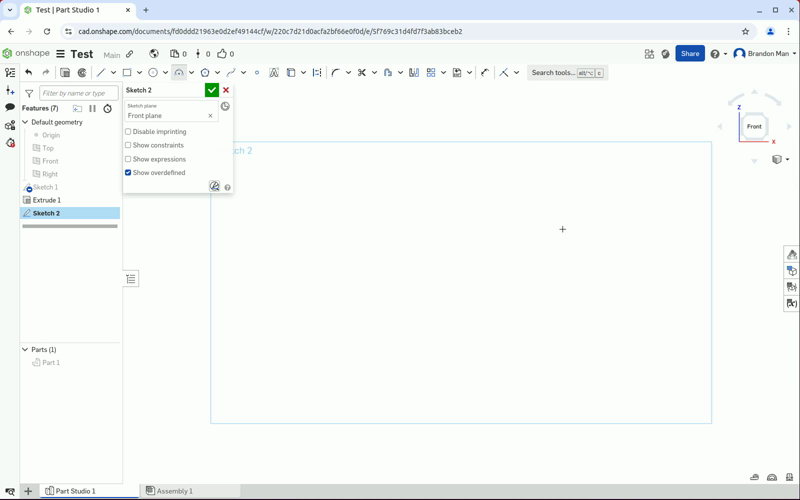
click(562, 228)
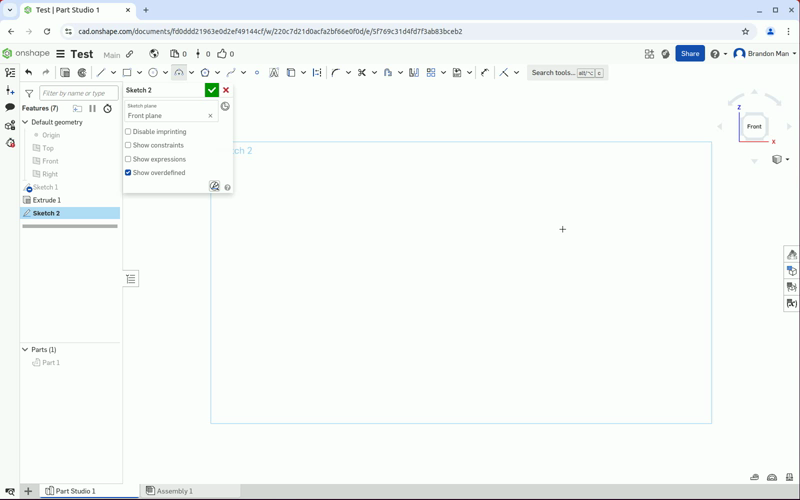
key_up(shift)
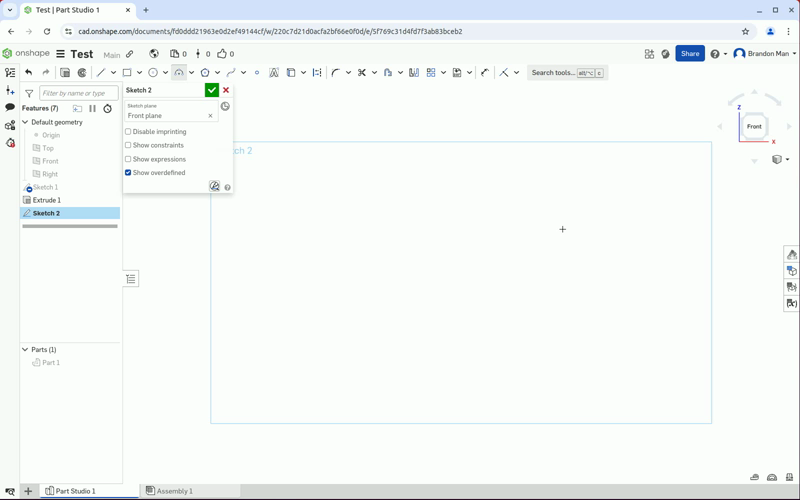
key_down(shift)
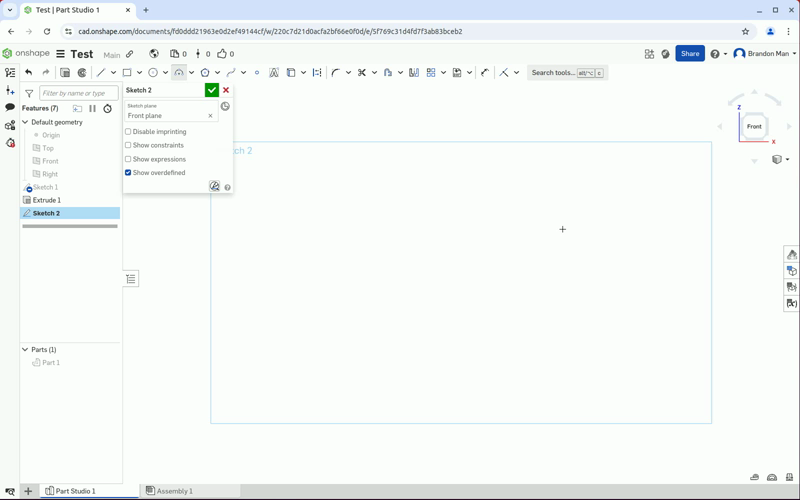
mouse_move(562, 207)
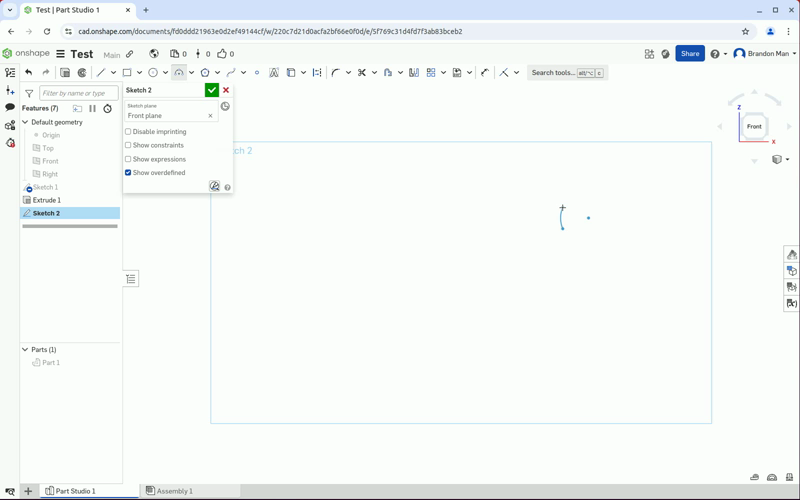
click(562, 207)
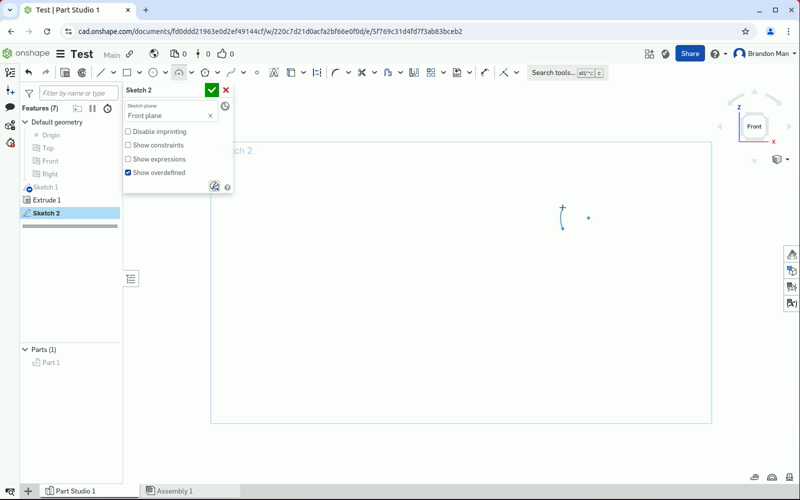
mouse_move(573, 218)
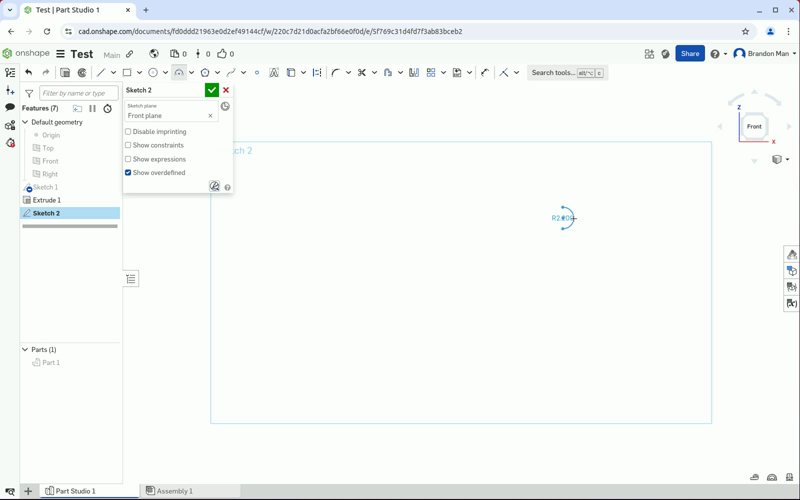
click(573, 218)
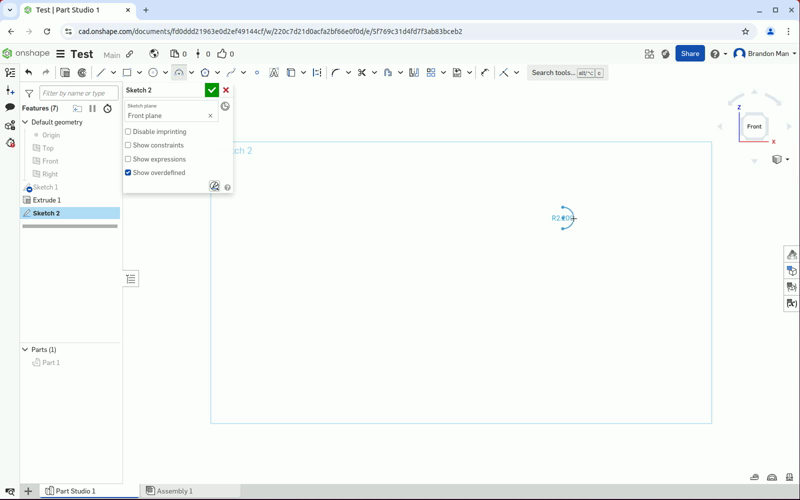
key_up(shift)
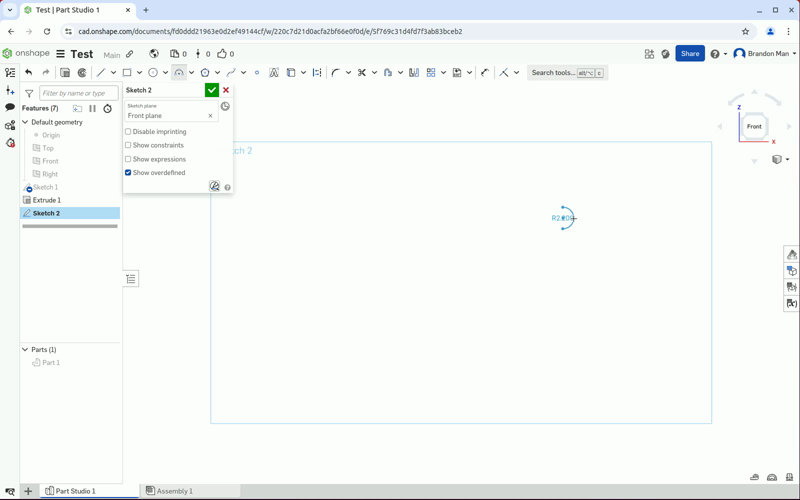
key(esc)
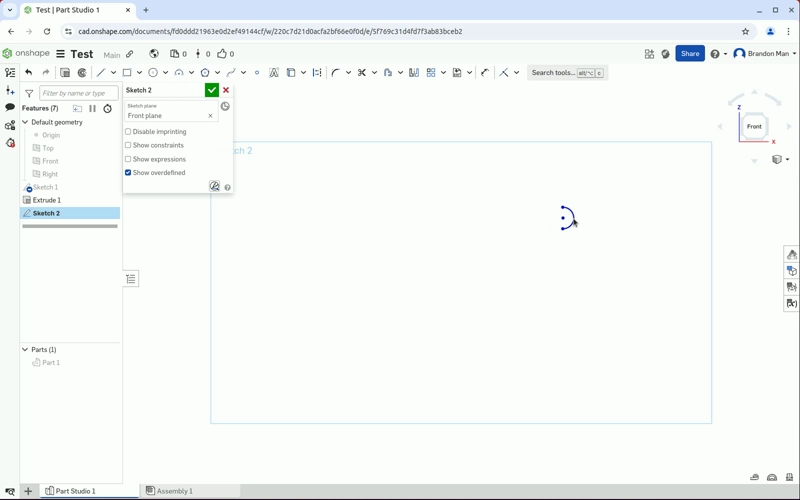
key(l)
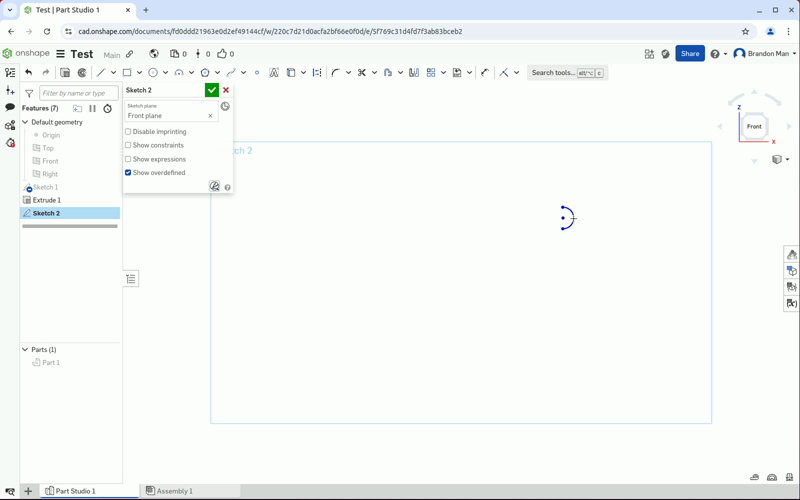
mouse_move(562, 207)
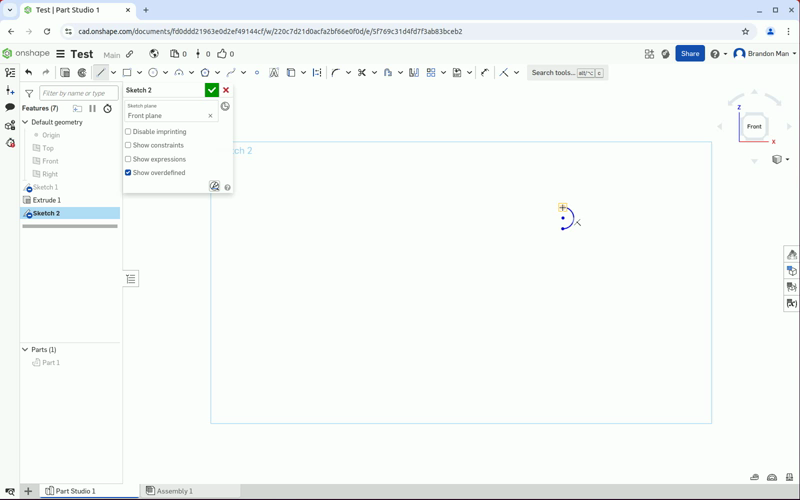
click(562, 207)
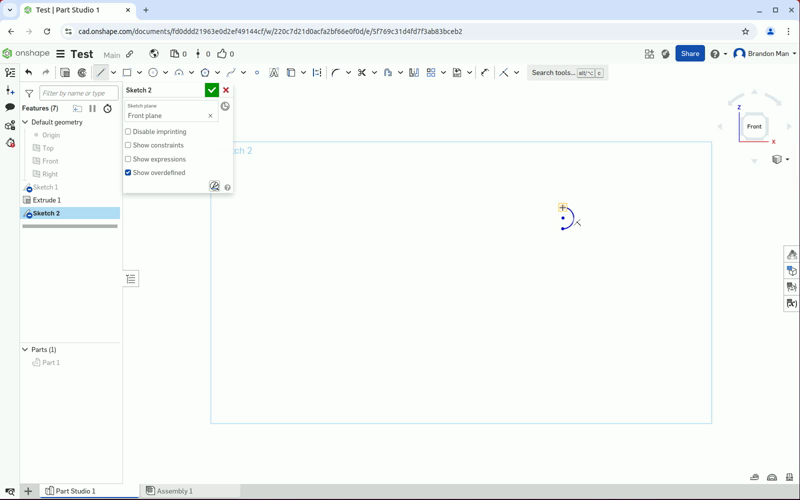
mouse_move(589, 207)
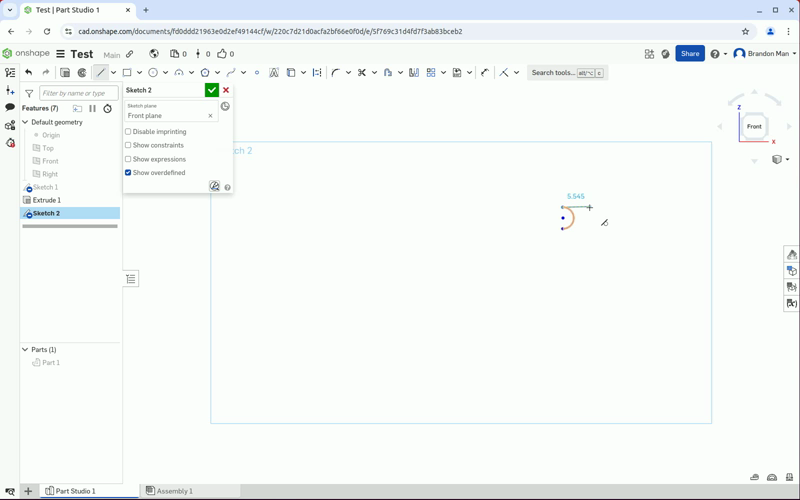
key_down(shift)
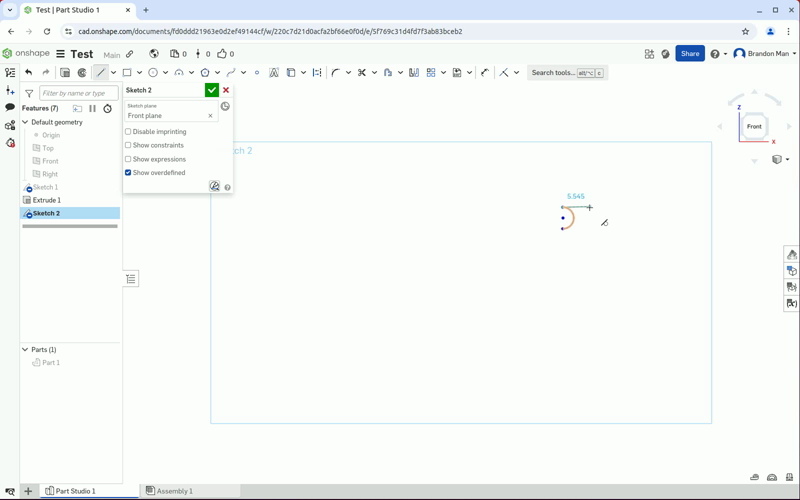
mouse_move(562, 228)
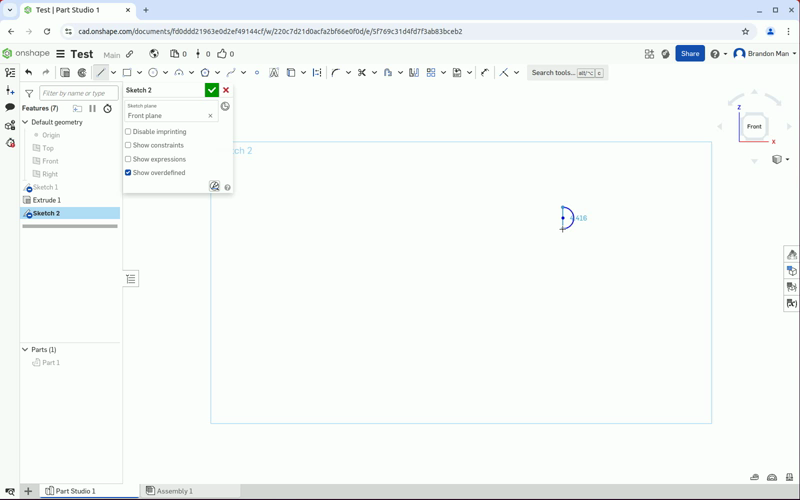
key_up(shift)
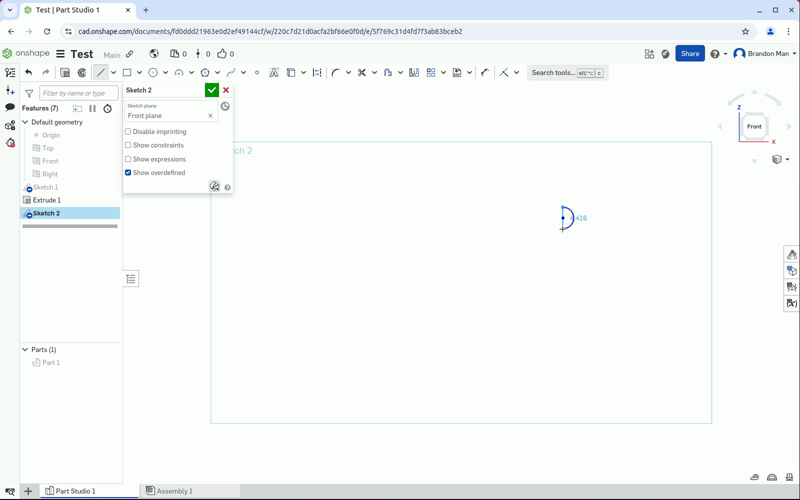
click(562, 228)
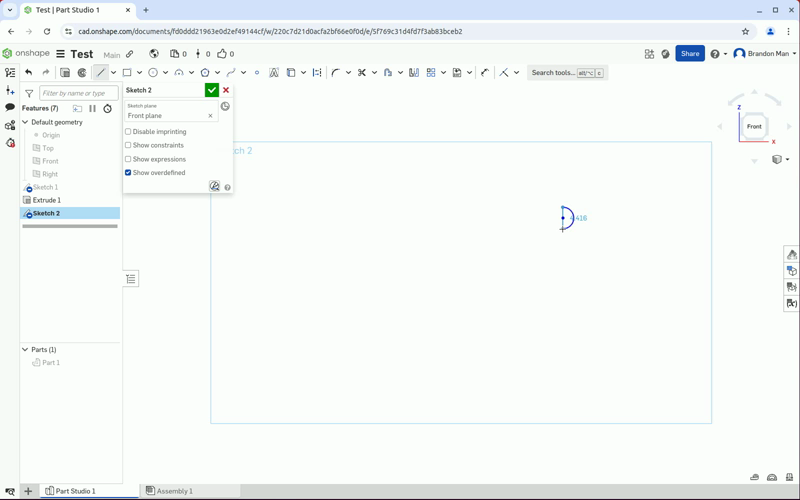
key(esc)
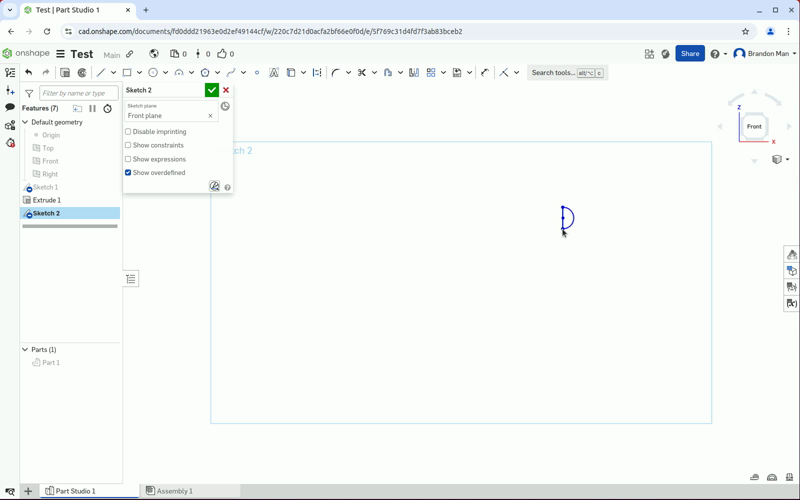
mouse_move(566, 219)
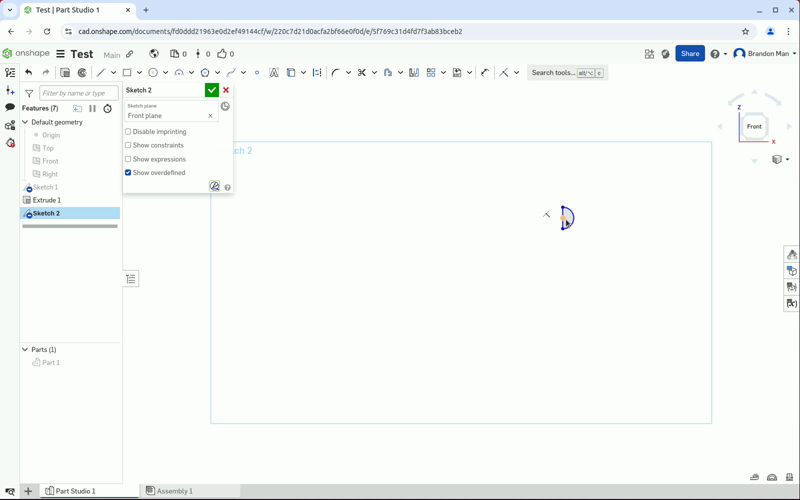
scroll(6)
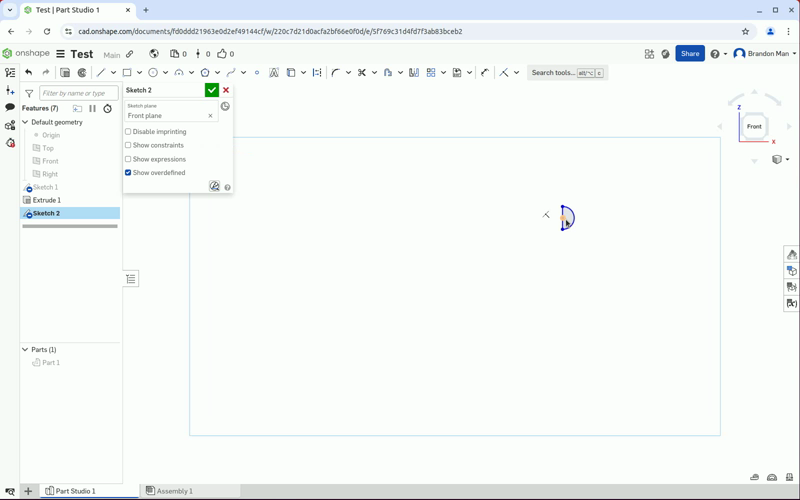
scroll(6)
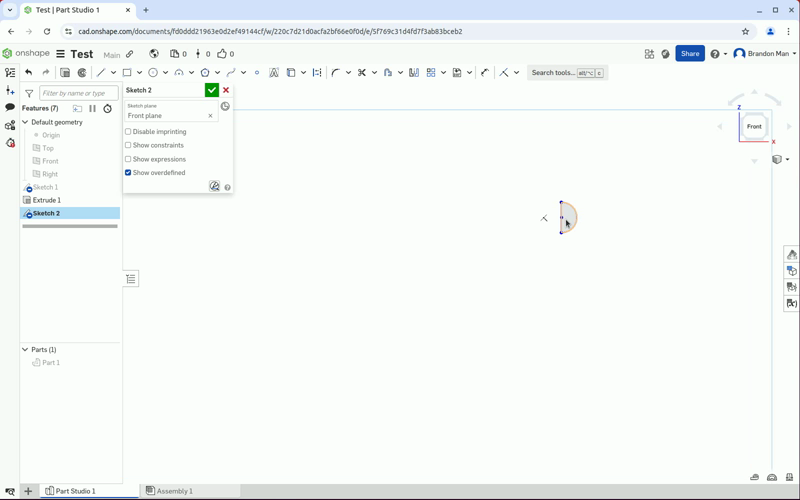
scroll(6)
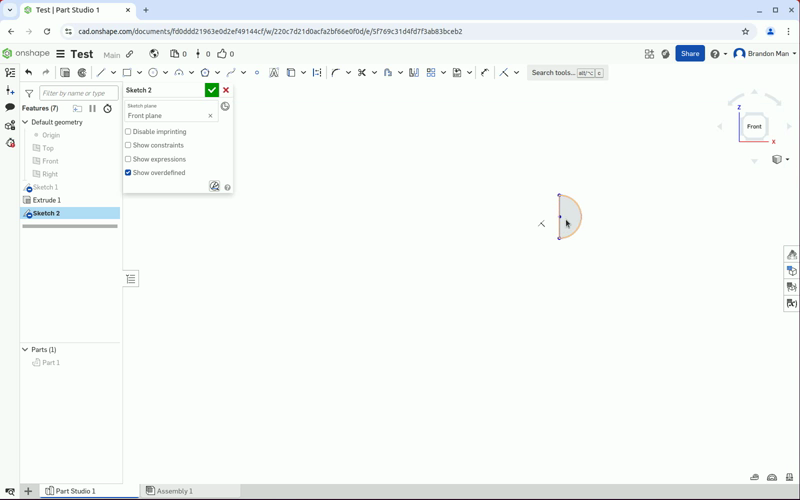
scroll(6)
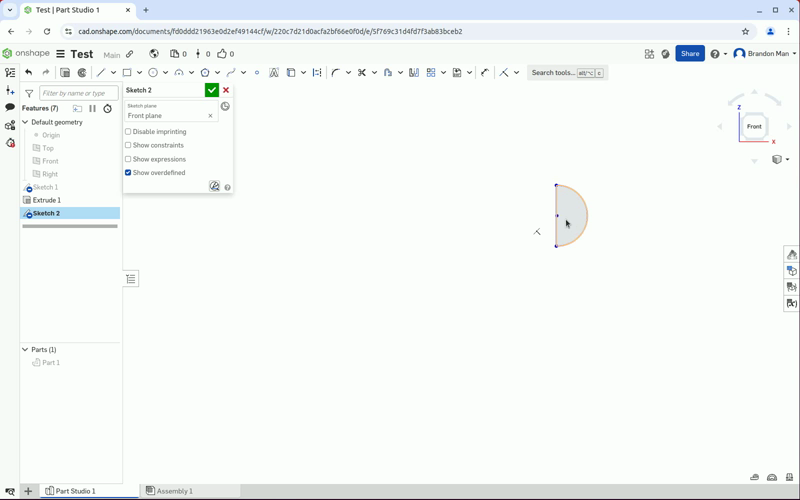
scroll(6)
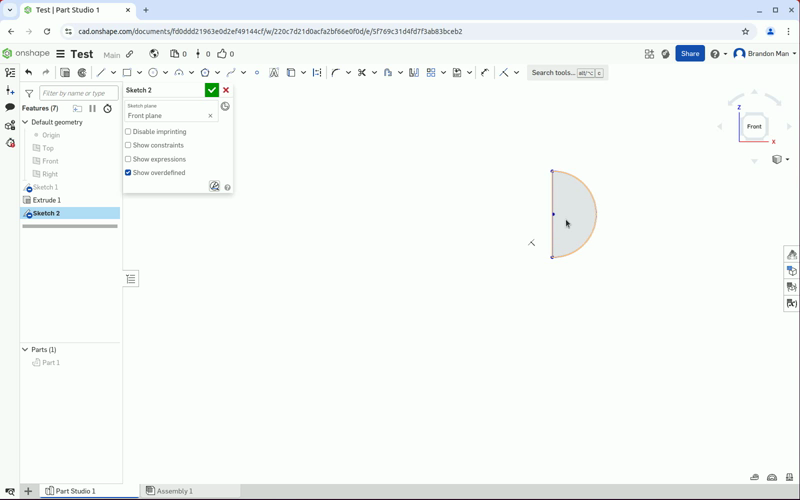
scroll(6)
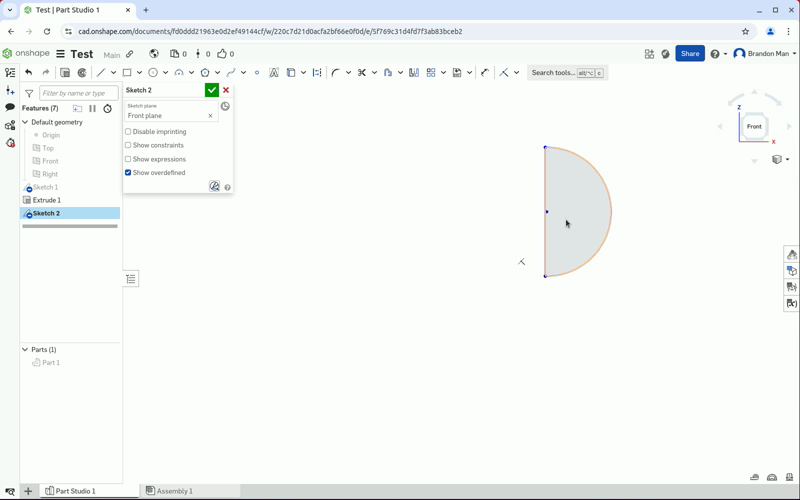
scroll(6)
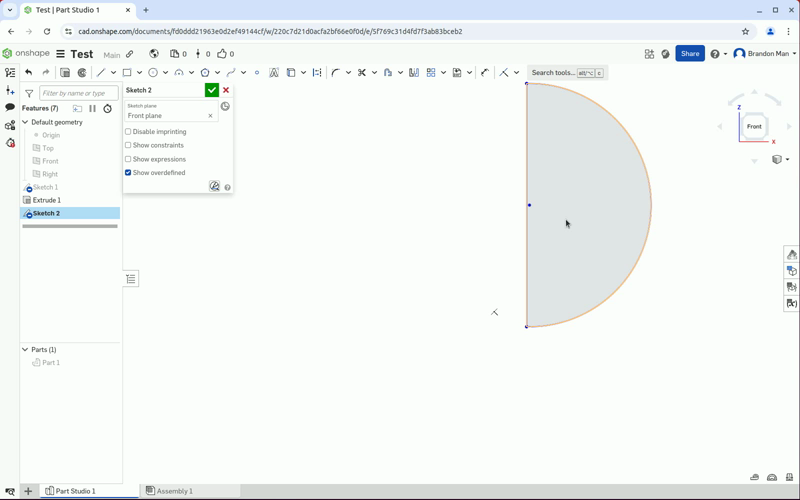
click(566, 219)
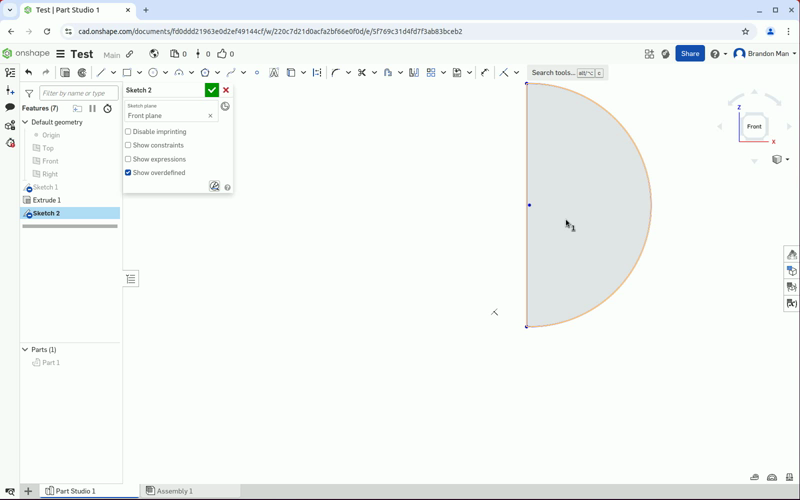
scroll(-6)
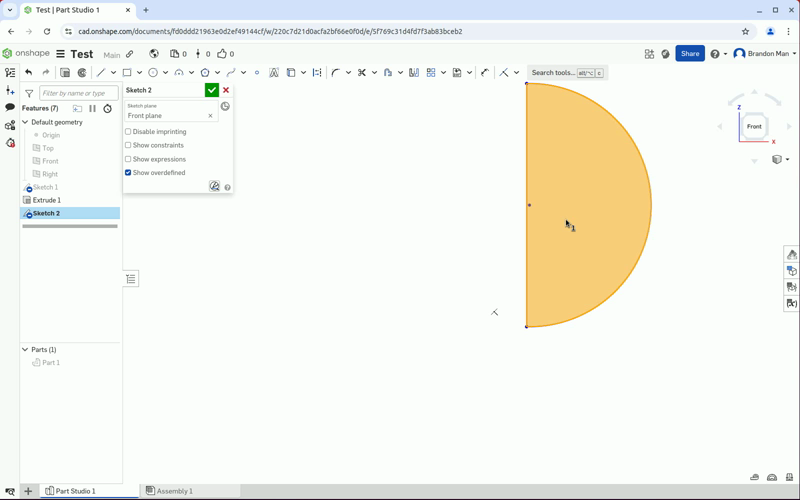
scroll(-6)
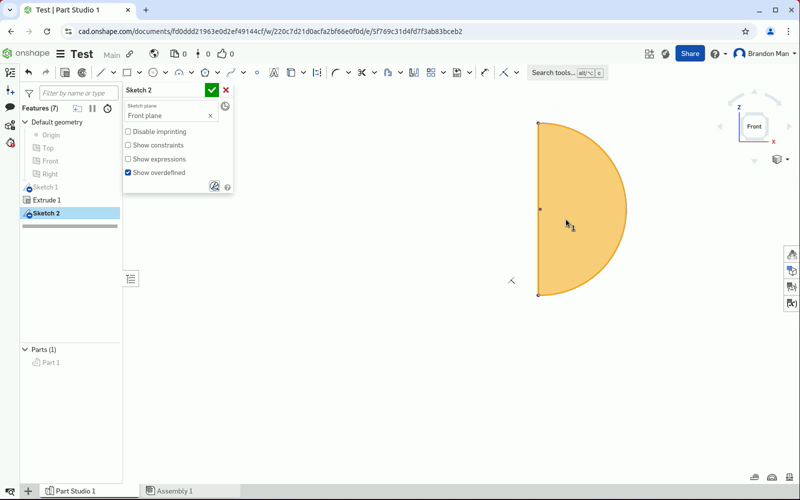
scroll(-6)
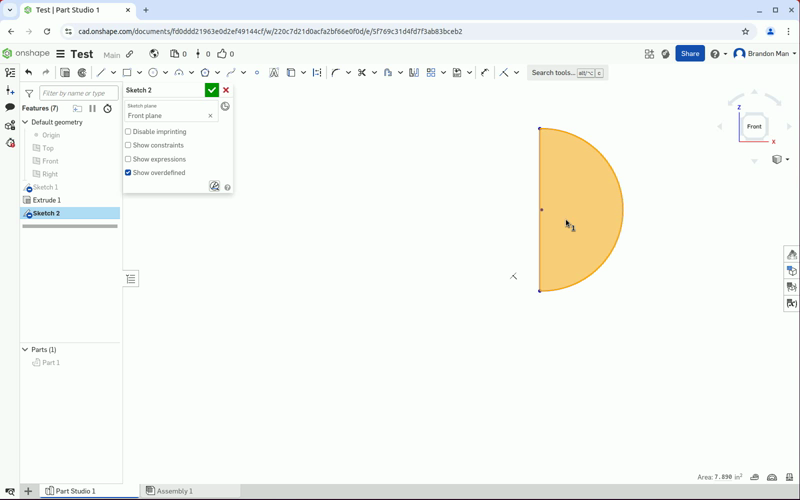
scroll(-6)
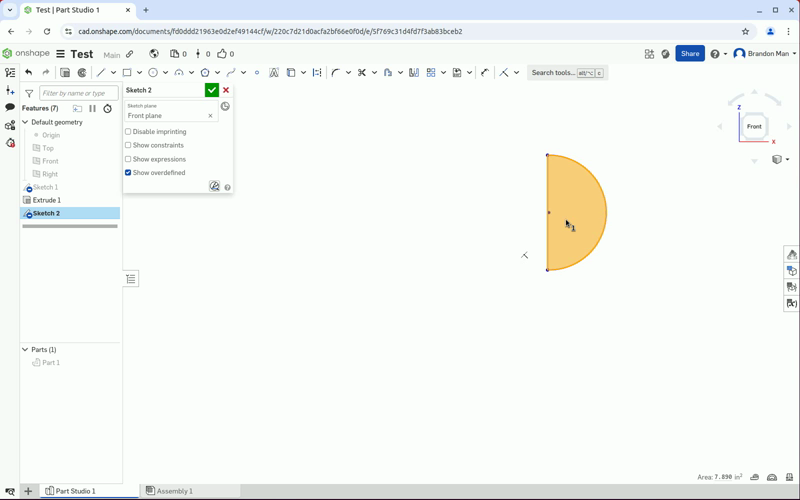
scroll(-6)
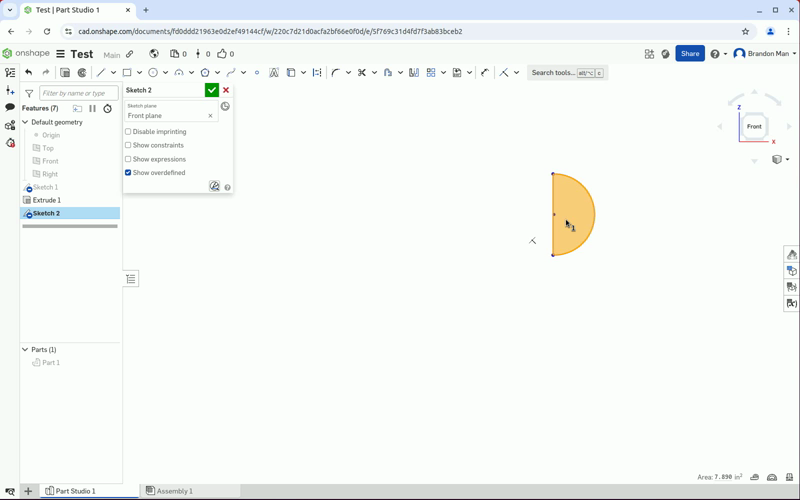
scroll(-6)
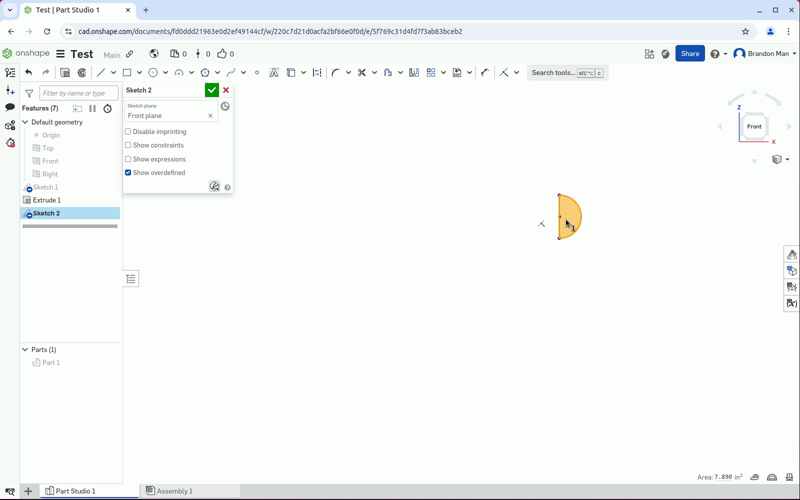
scroll(-6)
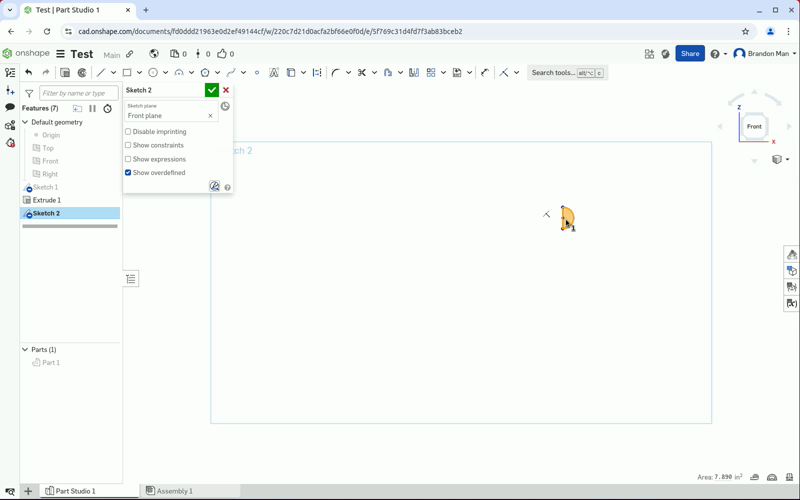
mouse_move(73, 352)
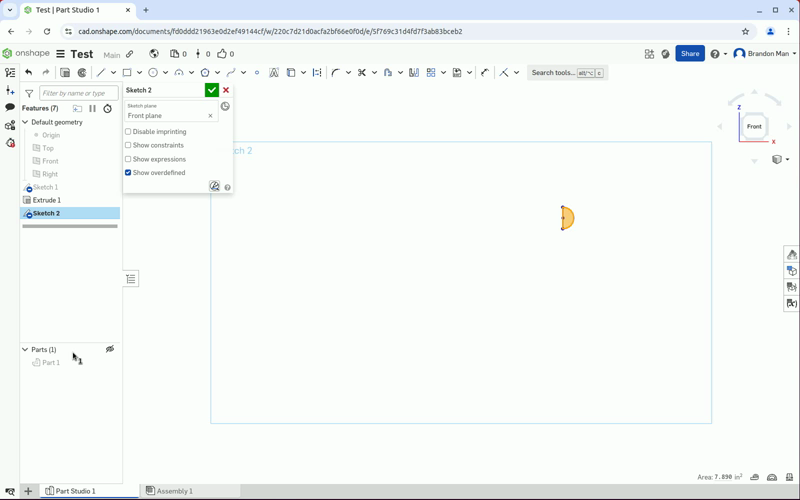
key(shift+y)
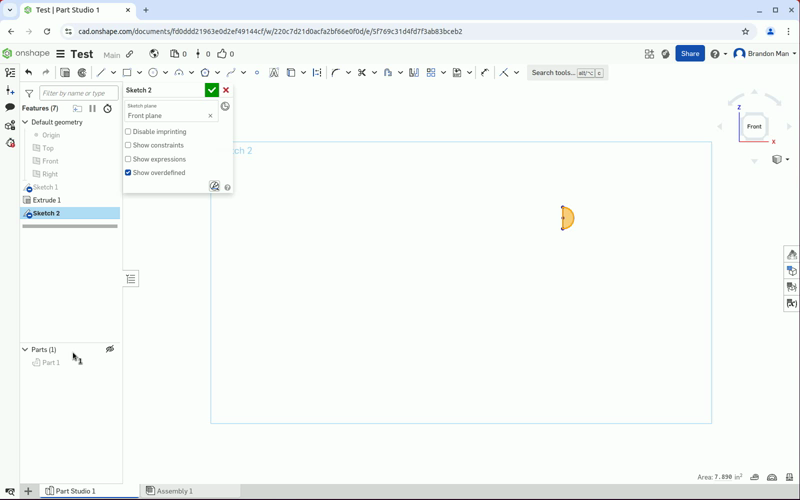
key(shift+e)
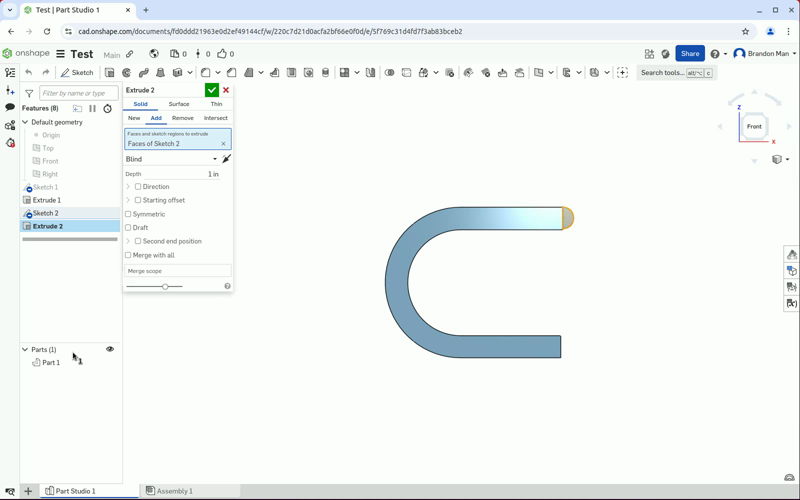
mouse_move(143, 106)
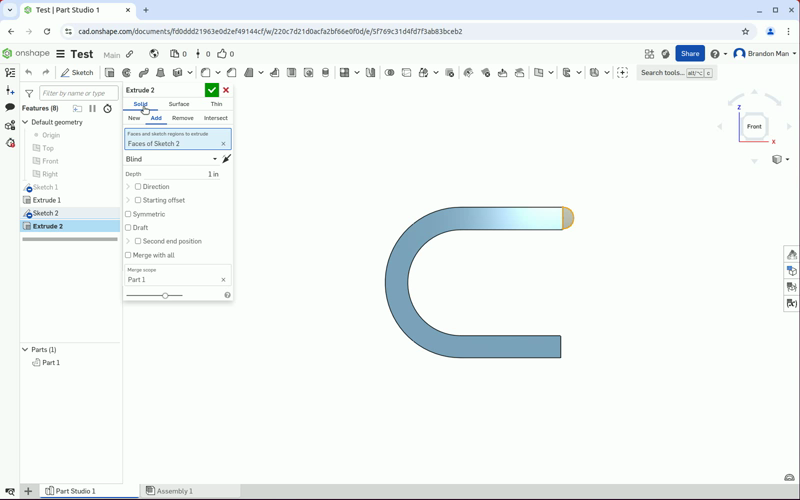
click(143, 106)
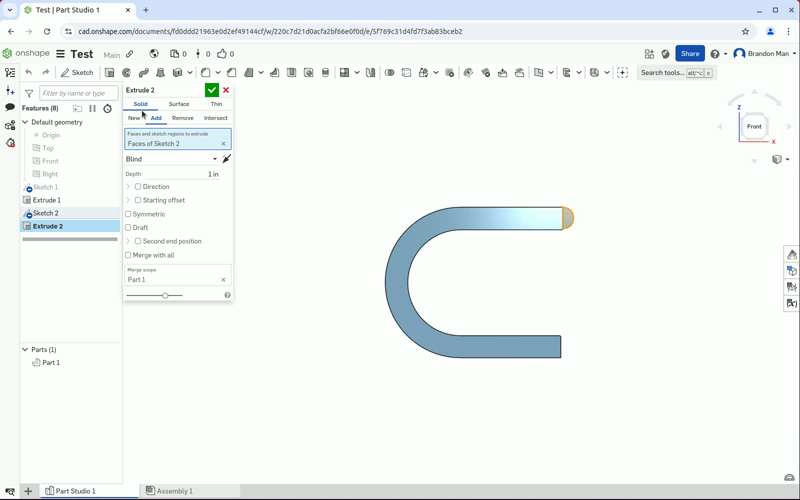
mouse_move(137, 120)
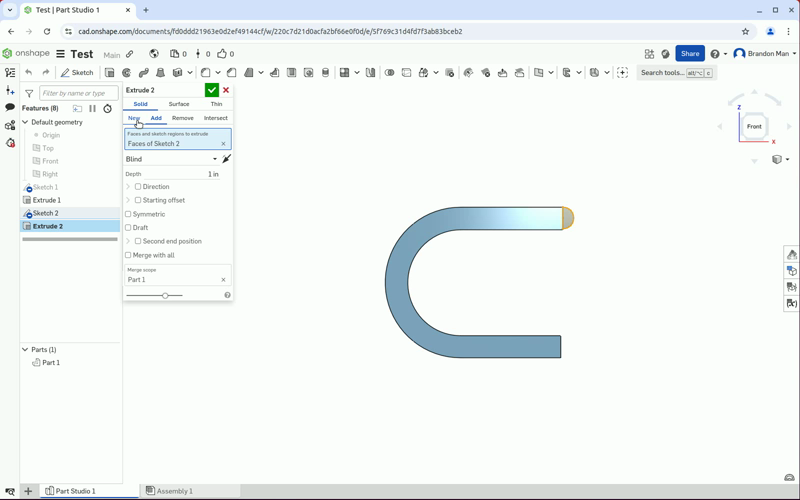
click(137, 120)
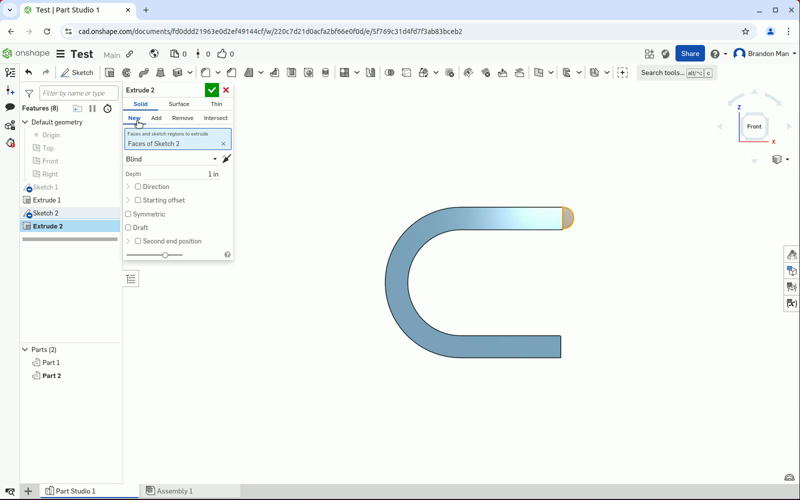
key(tab, 4)
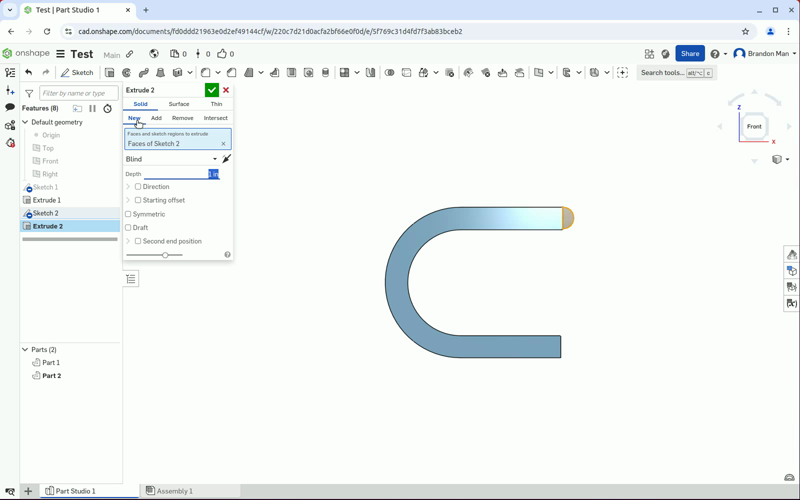
text(11.073)
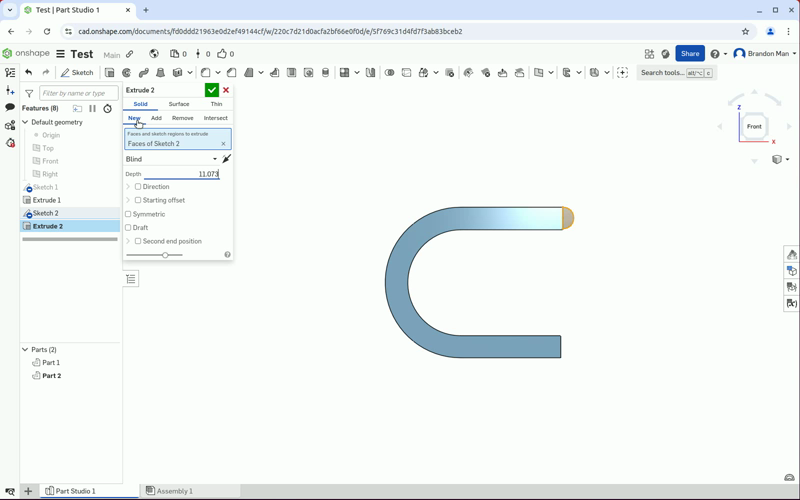
key(enter)
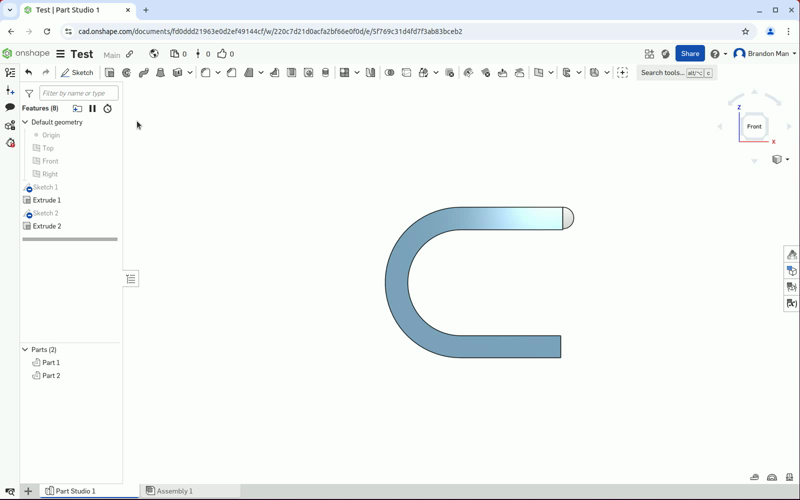
key(shift+h)
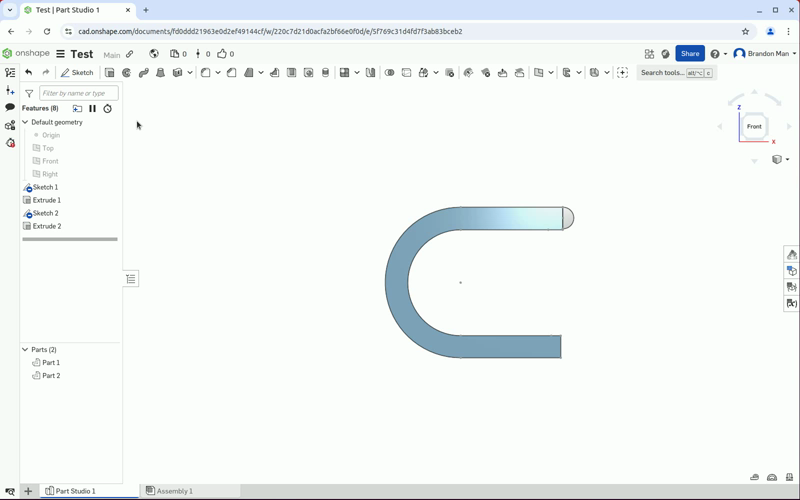
key(shift+h)
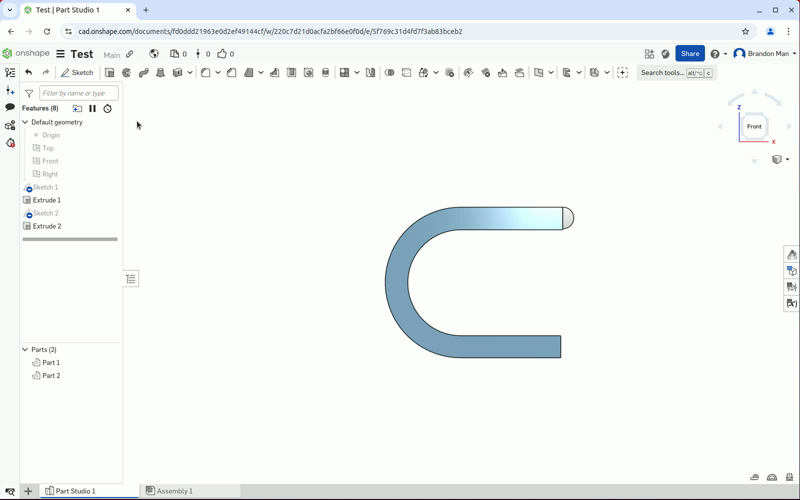
mouse_move(73, 189)
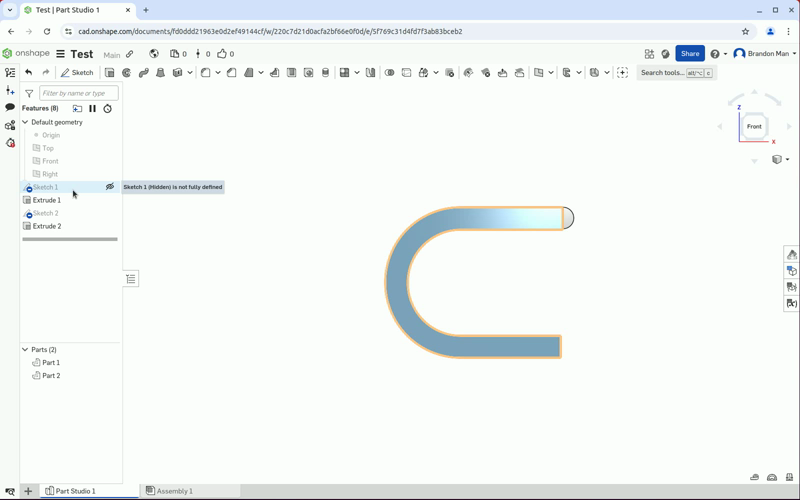
click(73, 189)
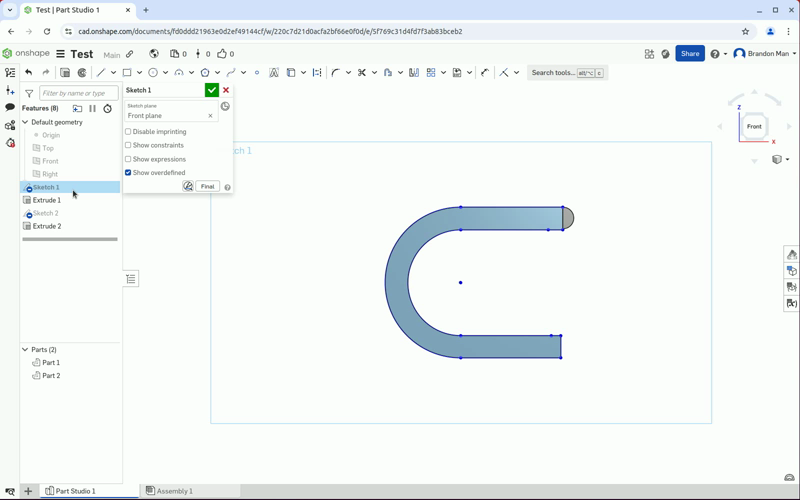
mouse_move(229, 92)
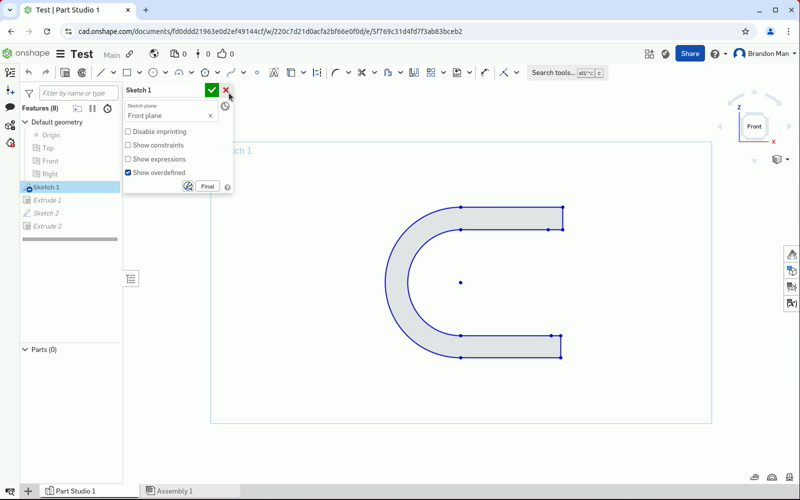
click(229, 92)
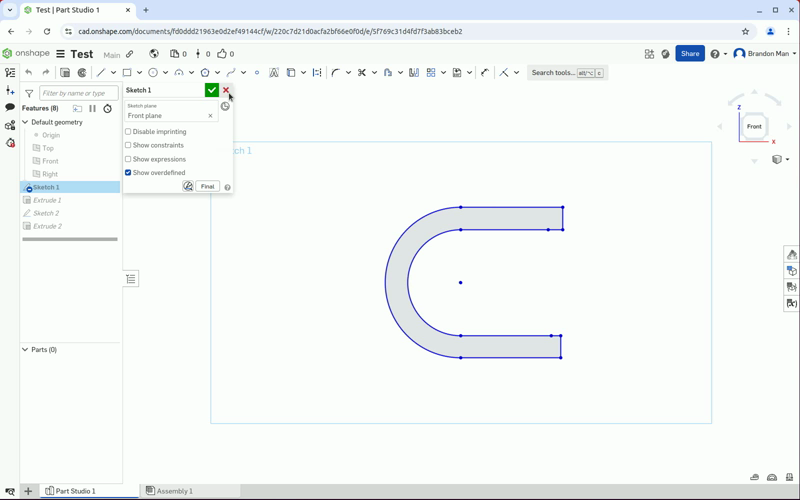
key(shift+s)
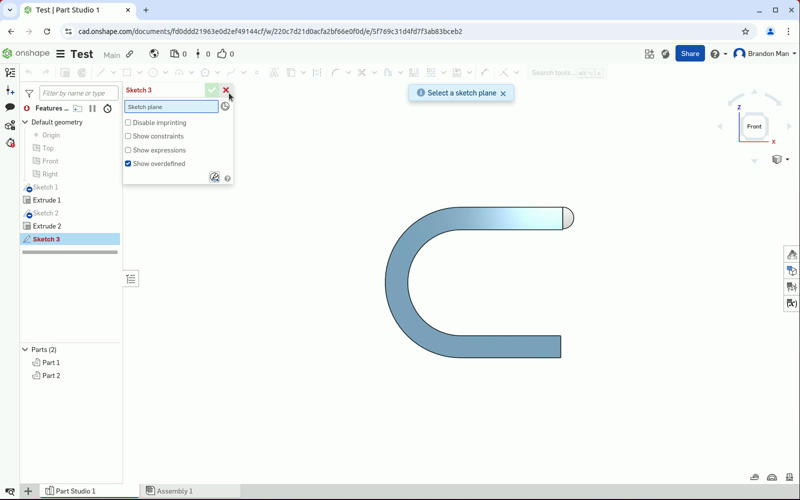
mouse_move(73, 163)
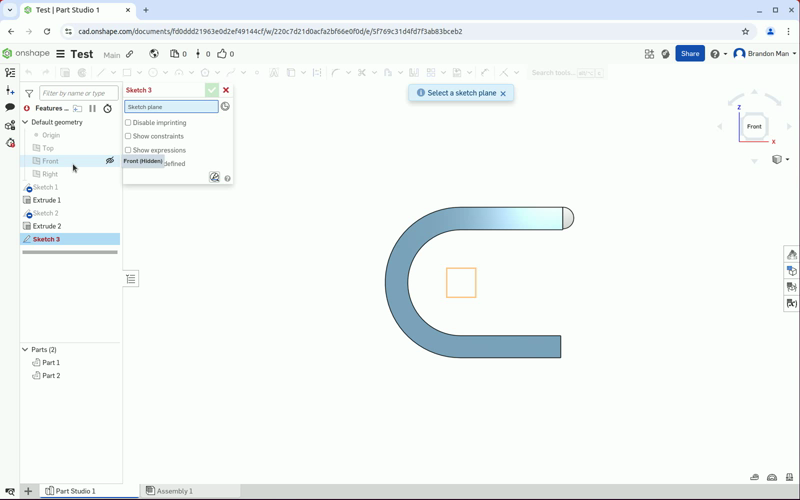
click(73, 163)
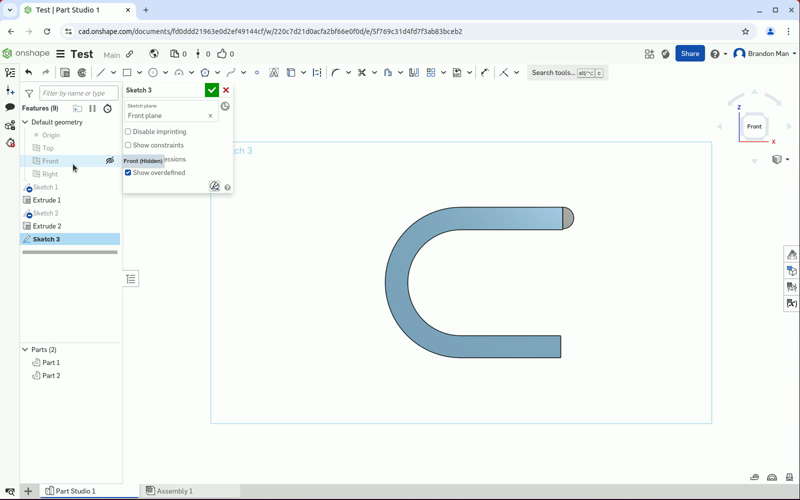
mouse_move(73, 352)
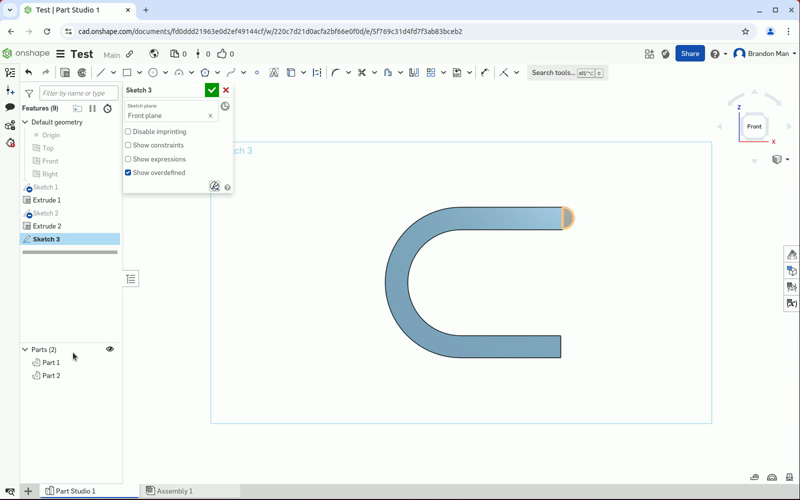
key(y)
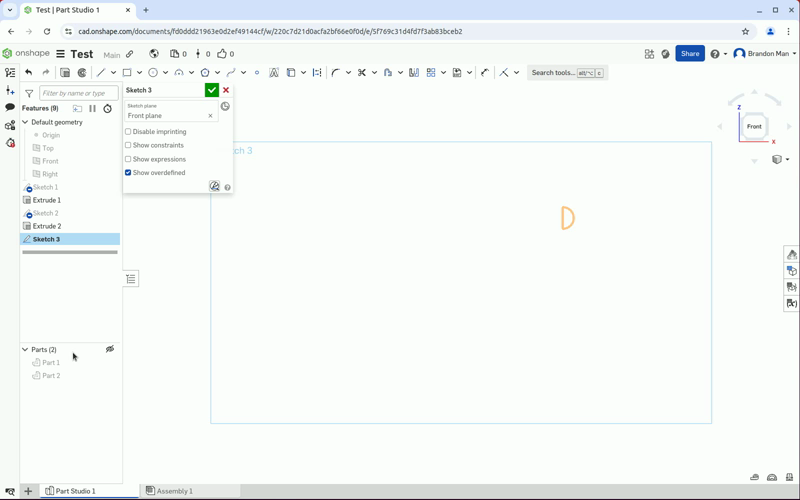
key(a)
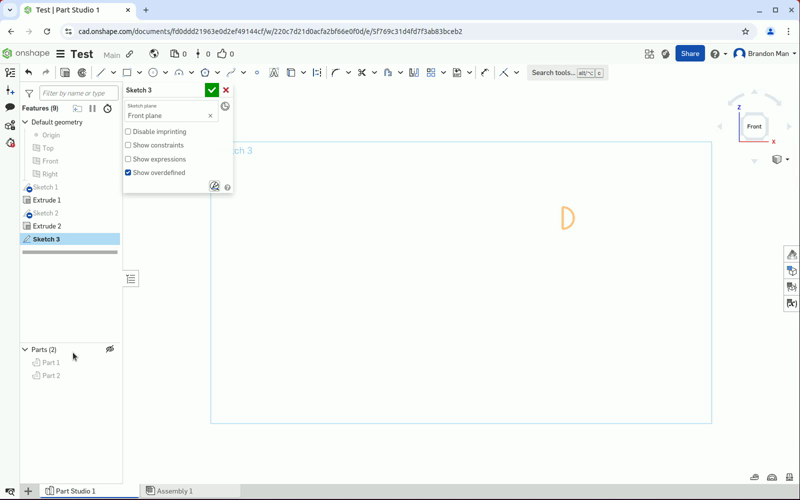
key_down(shift)
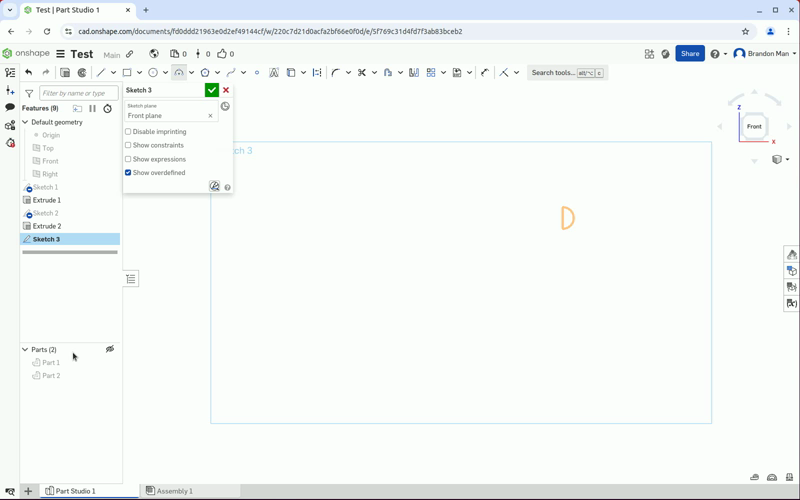
mouse_move(548, 228)
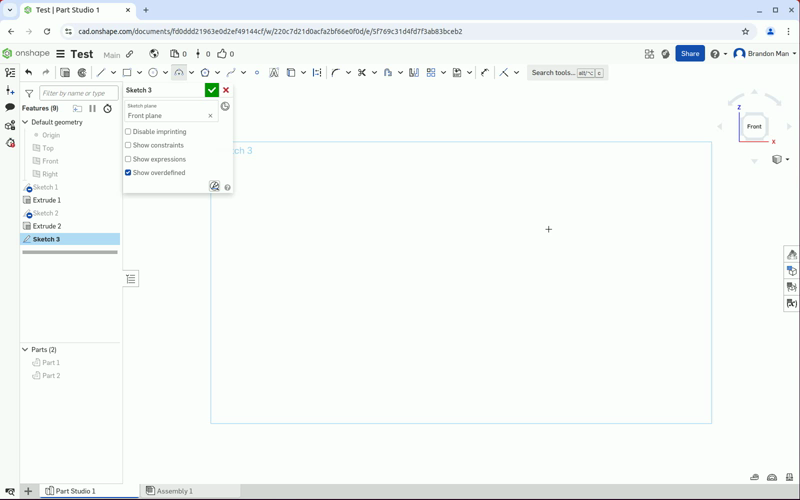
click(548, 228)
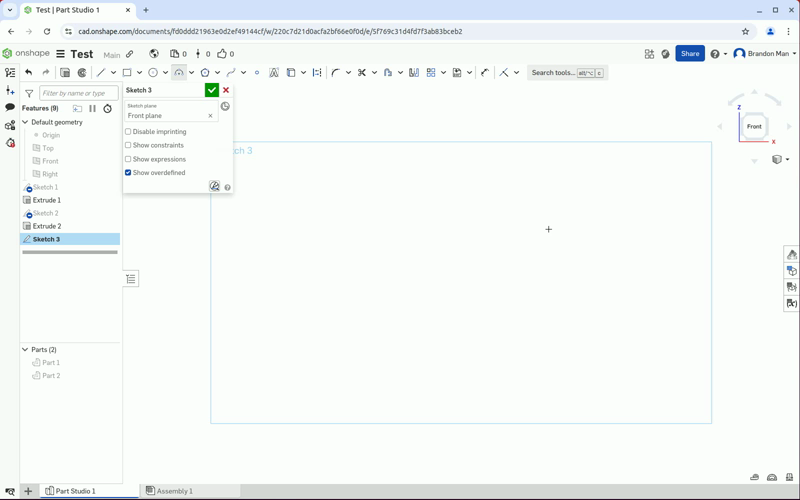
key_up(shift)
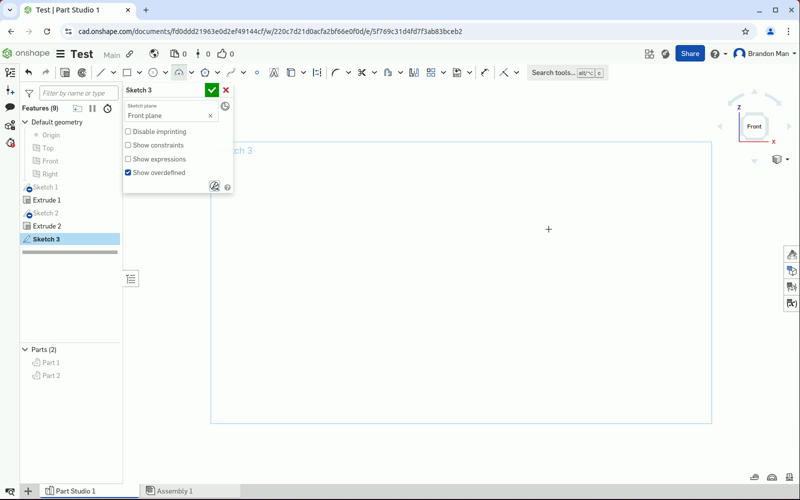
key_down(shift)
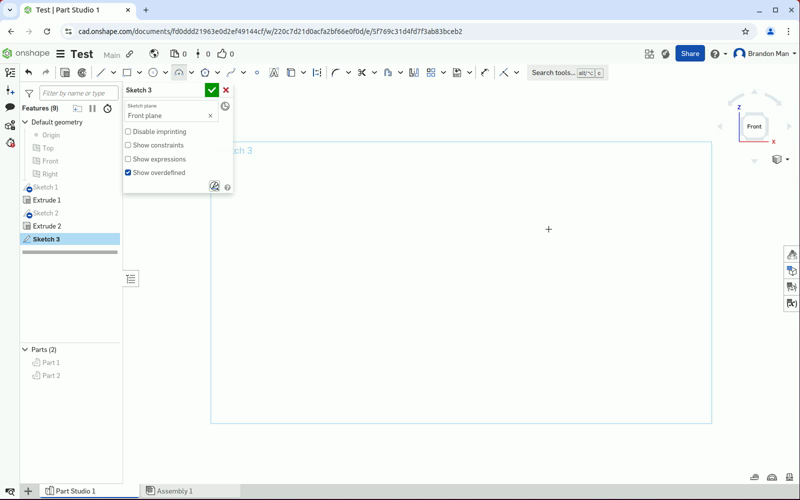
mouse_move(563, 228)
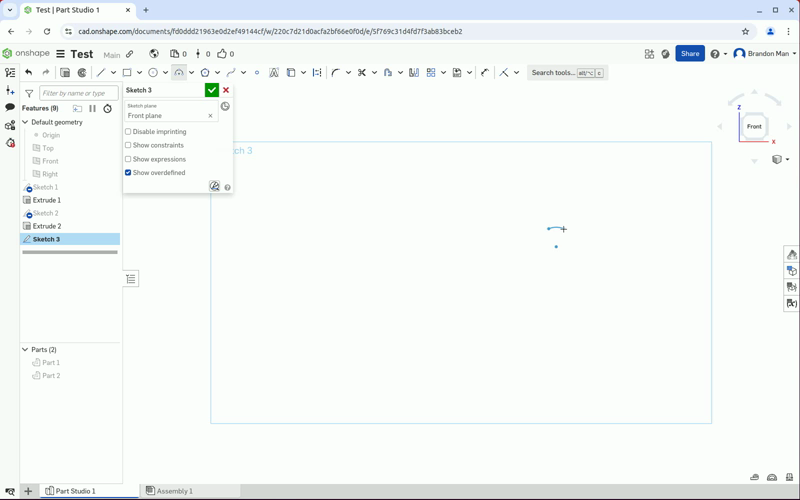
click(563, 228)
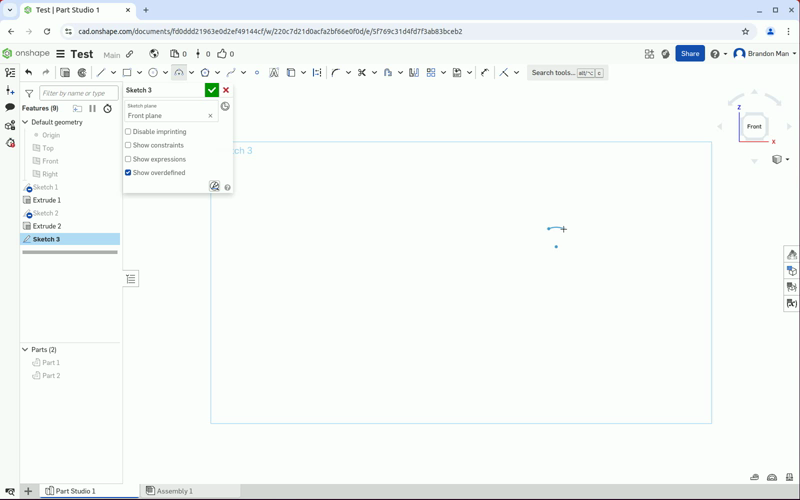
mouse_move(556, 236)
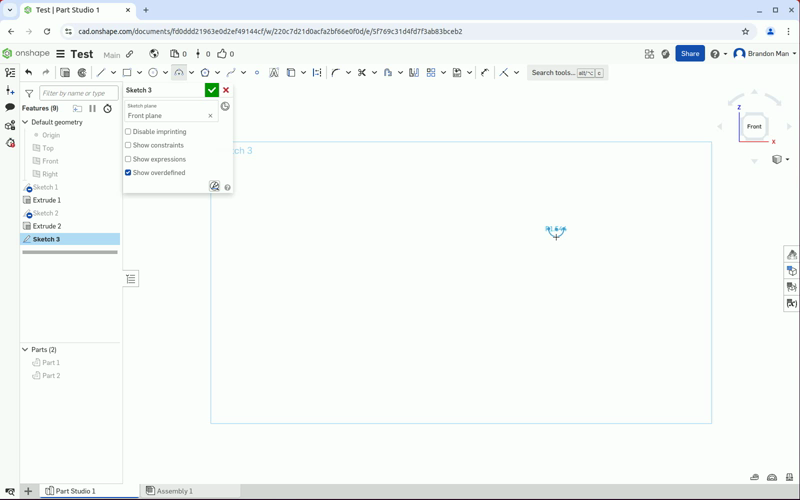
click(556, 236)
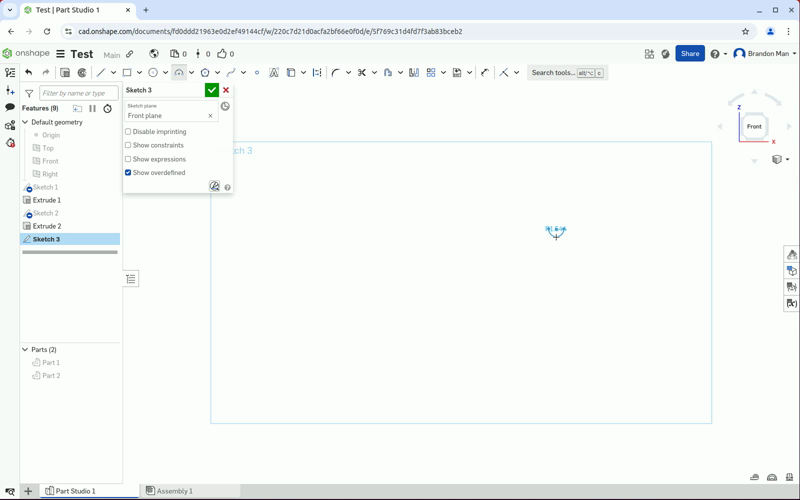
key_up(shift)
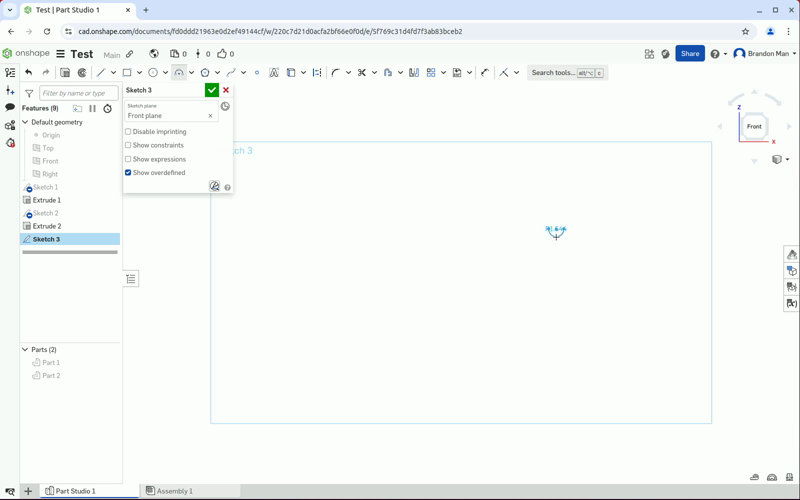
key(esc)
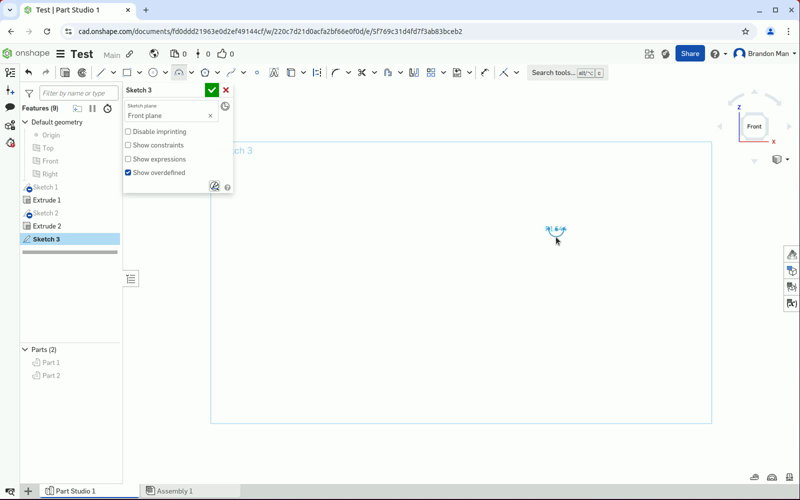
key(l)
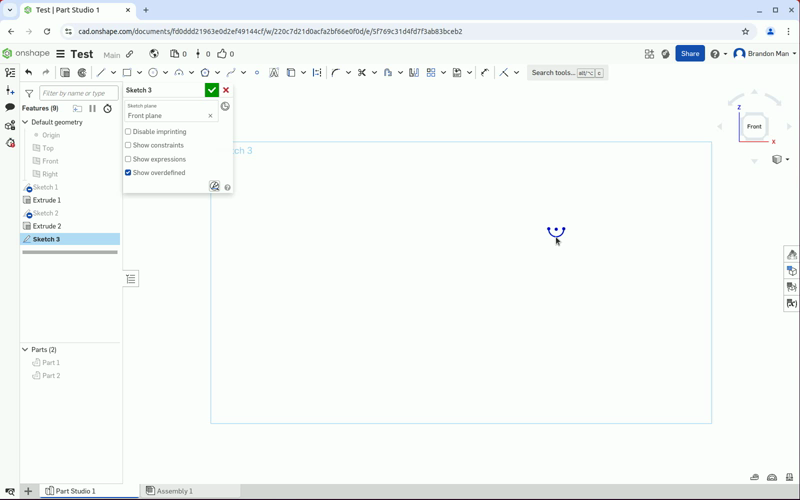
mouse_move(563, 228)
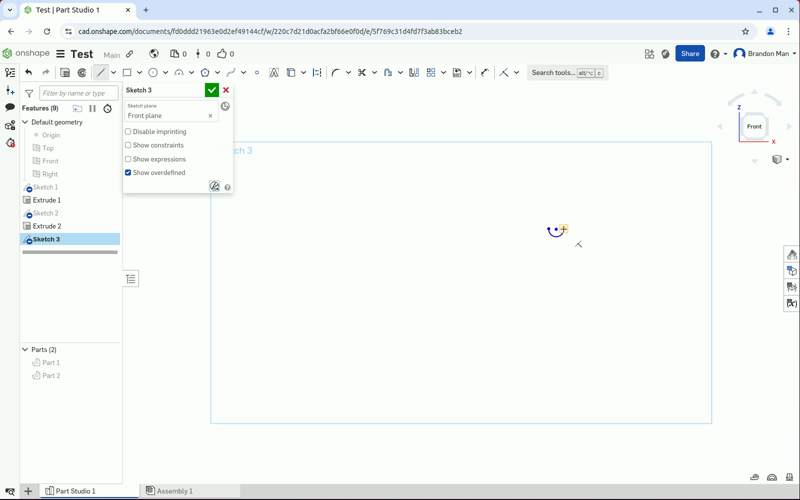
click(563, 228)
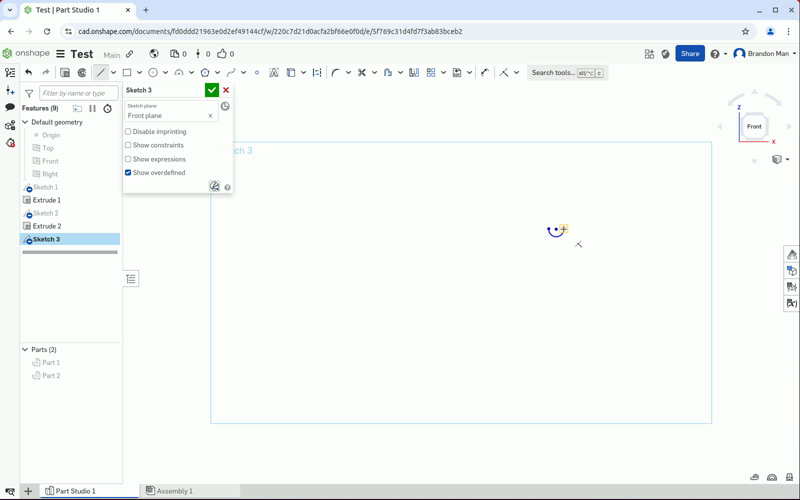
mouse_move(589, 228)
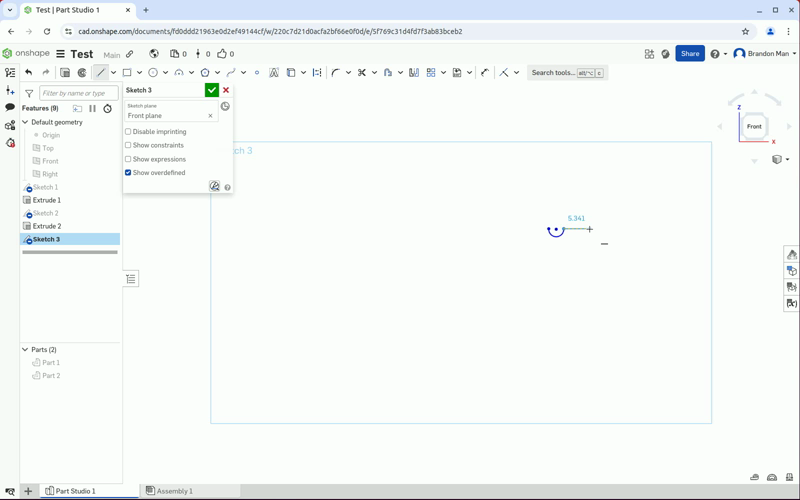
key_down(shift)
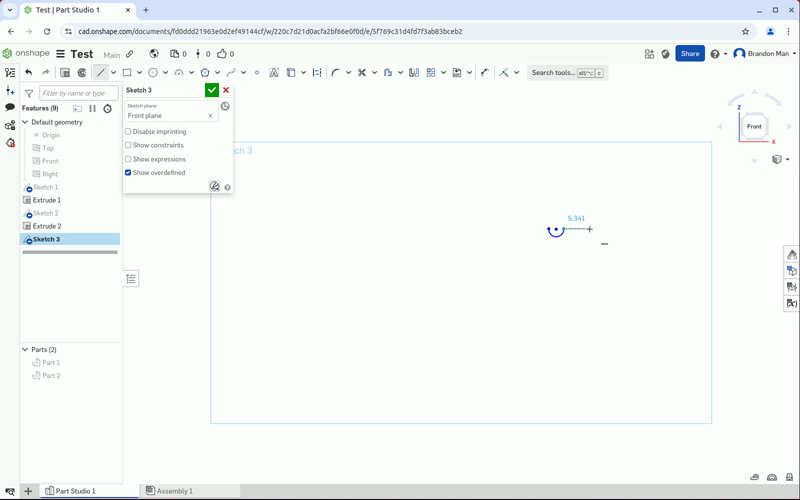
mouse_move(548, 228)
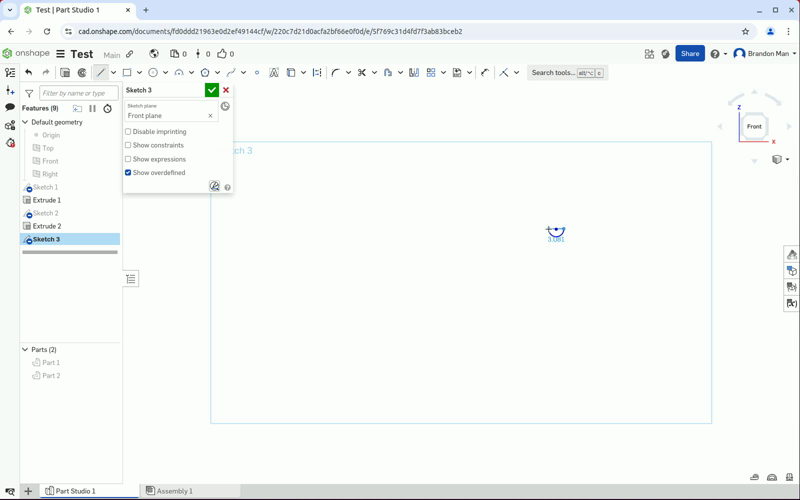
key_up(shift)
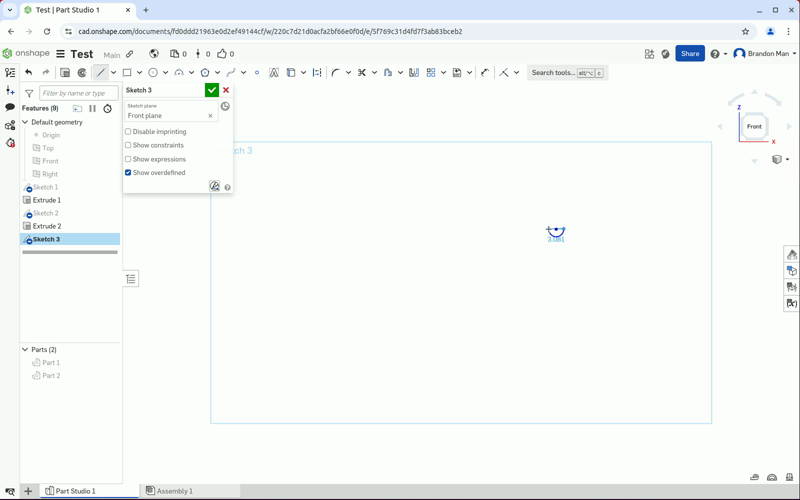
click(548, 228)
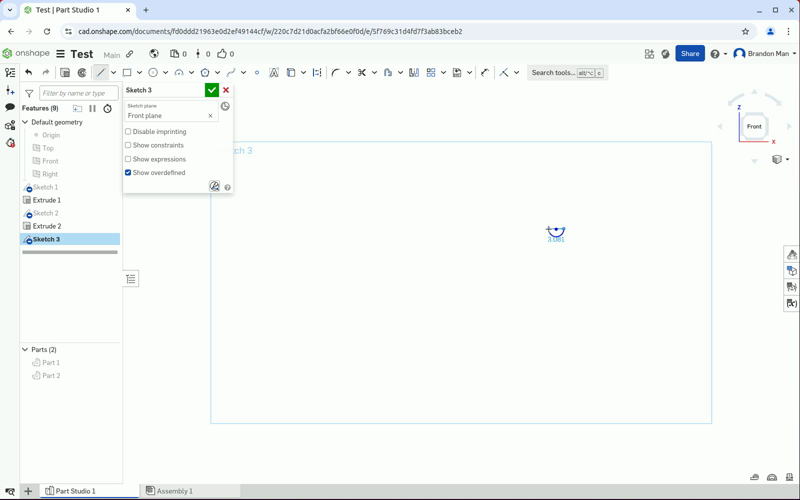
key(esc)
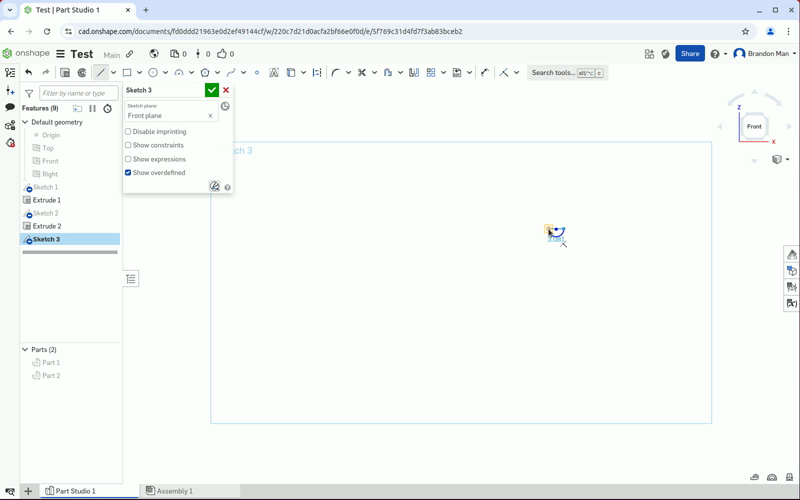
mouse_move(554, 230)
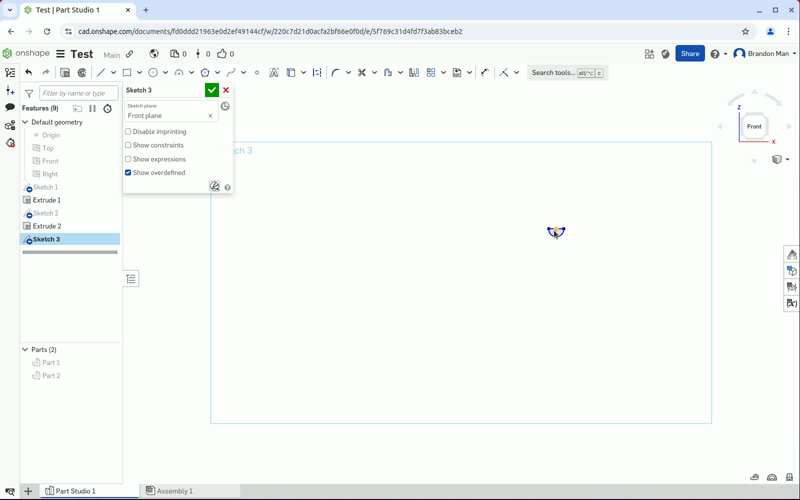
scroll(6)
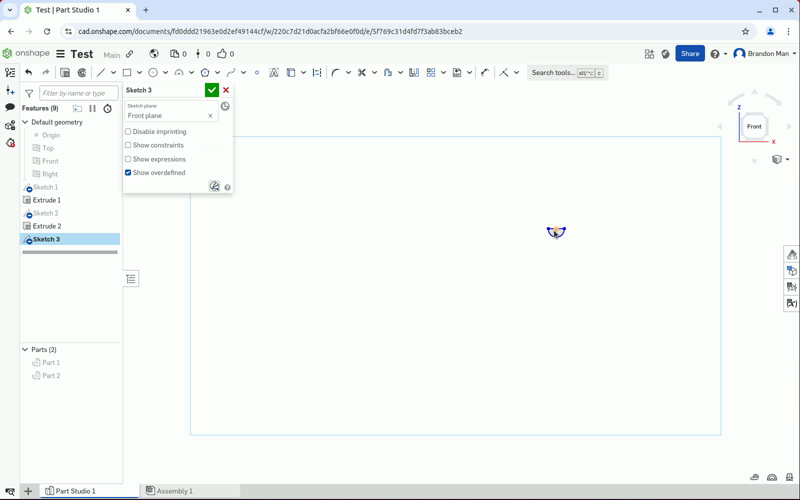
scroll(6)
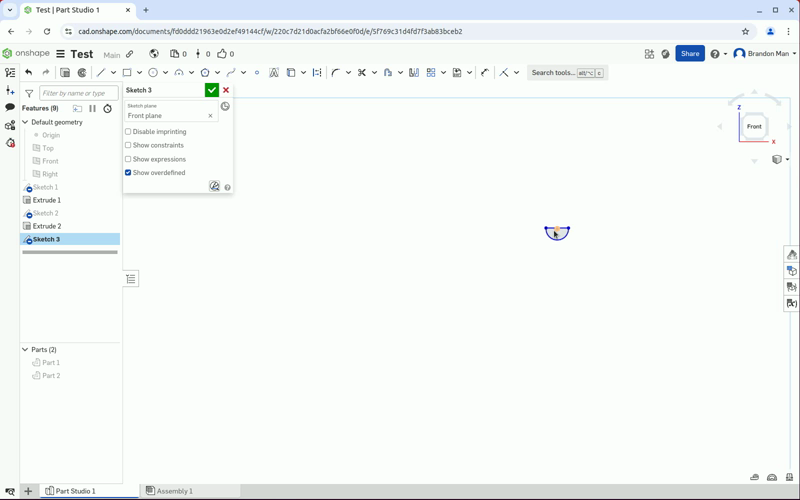
scroll(6)
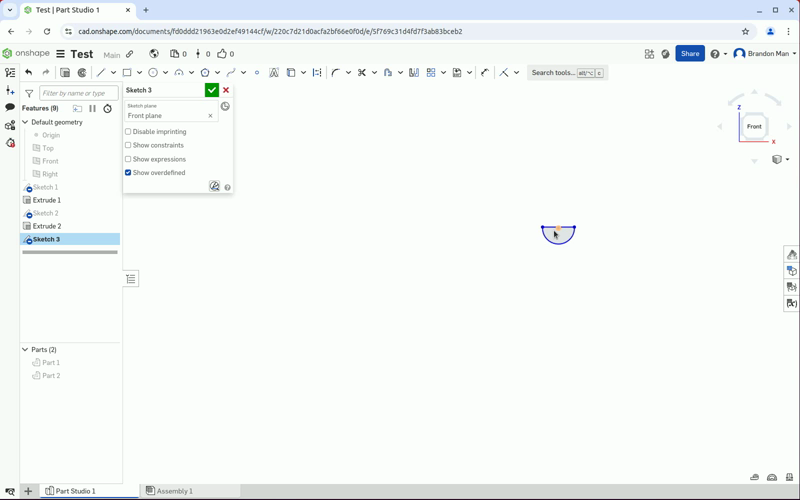
scroll(6)
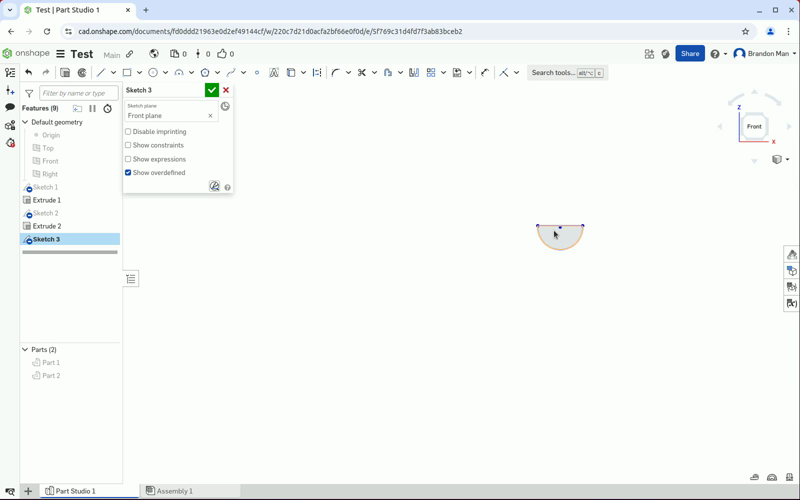
scroll(6)
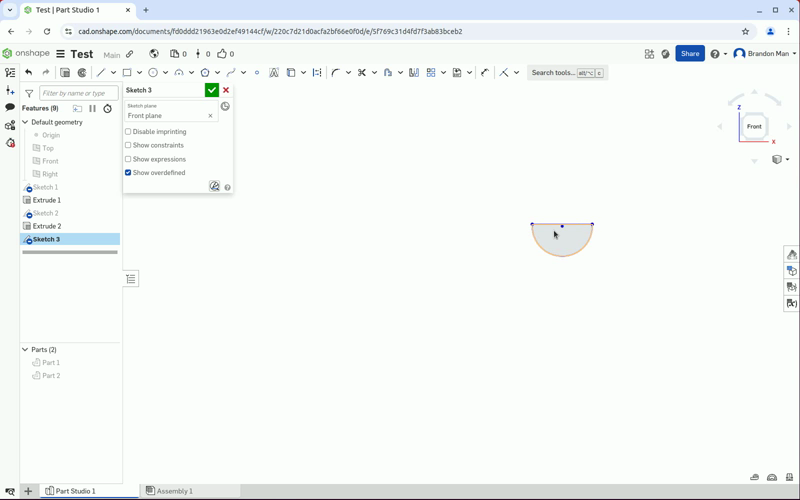
scroll(6)
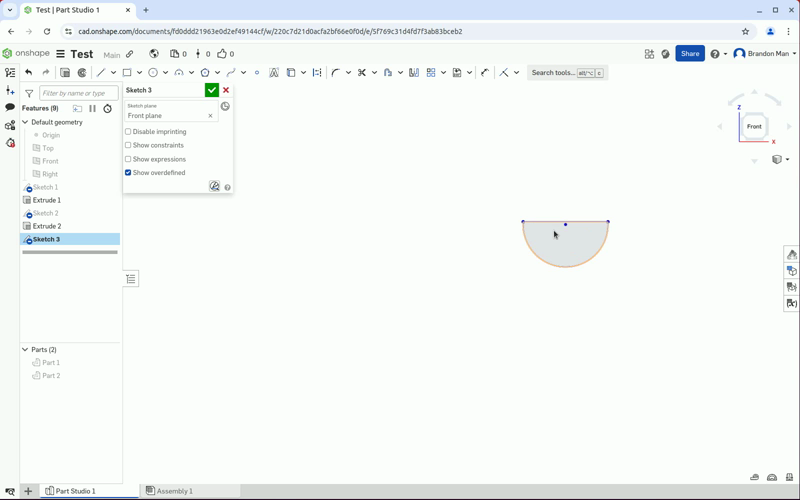
scroll(6)
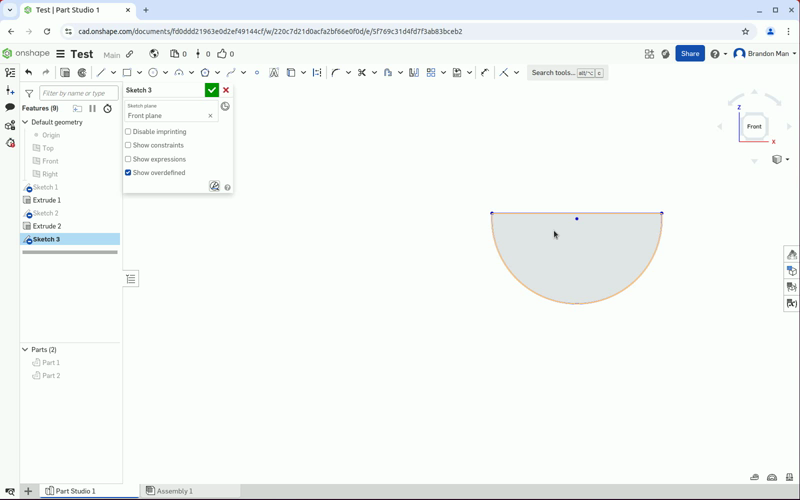
click(554, 230)
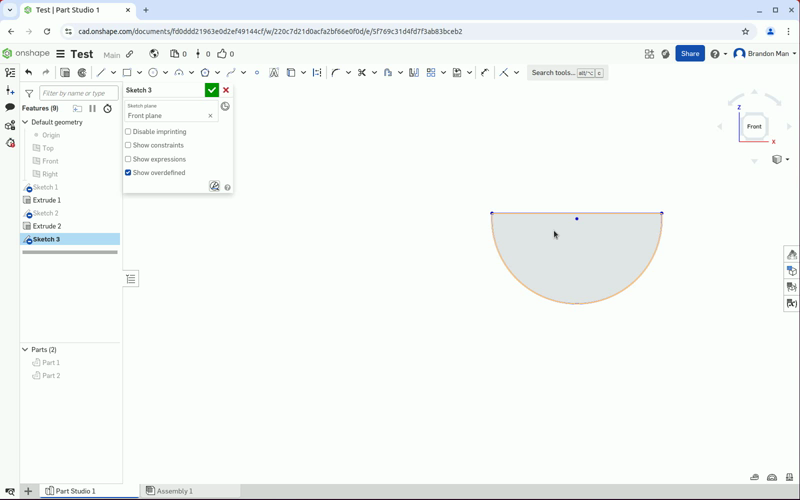
scroll(-6)
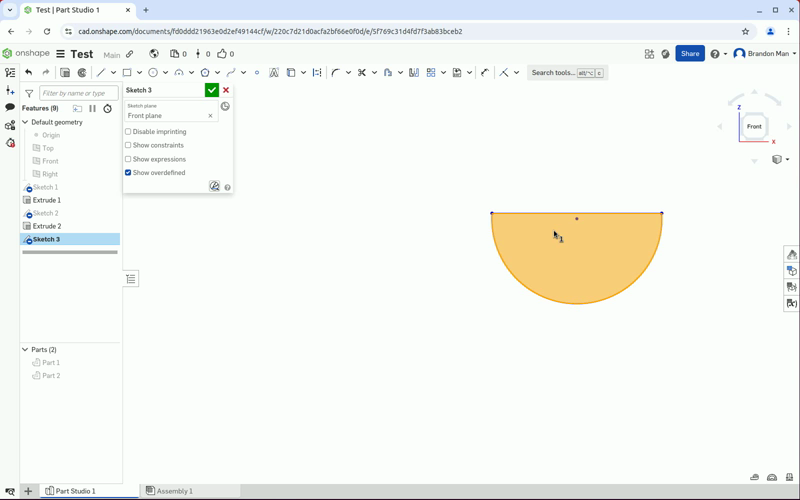
scroll(-6)
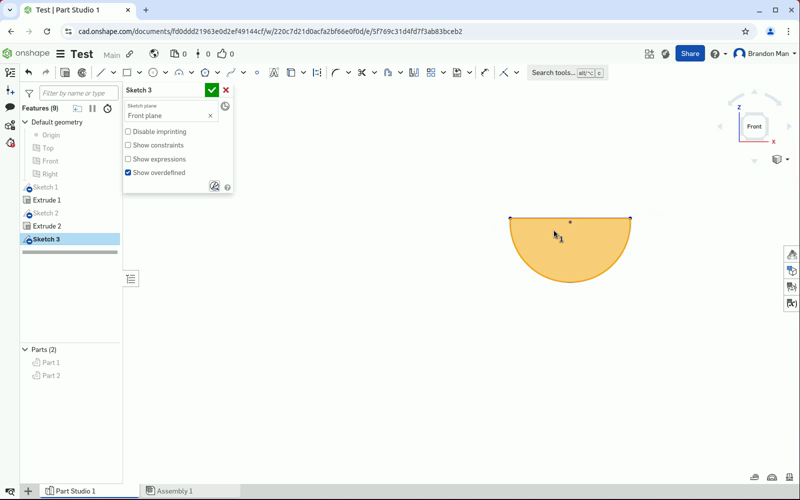
scroll(-6)
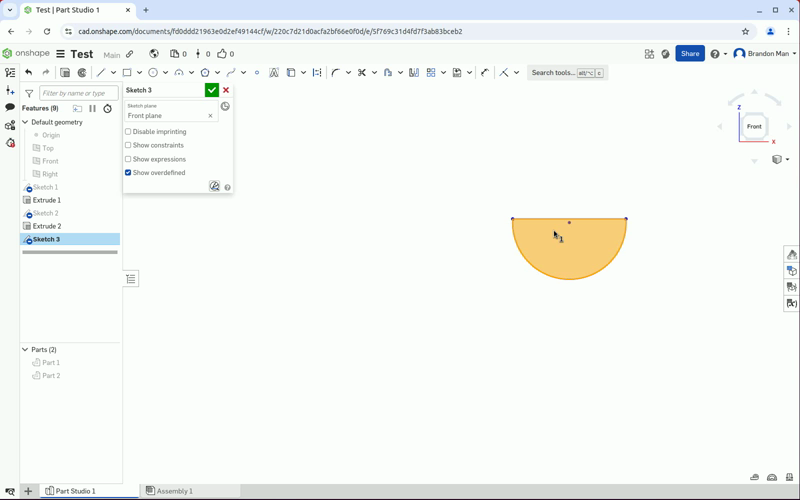
scroll(-6)
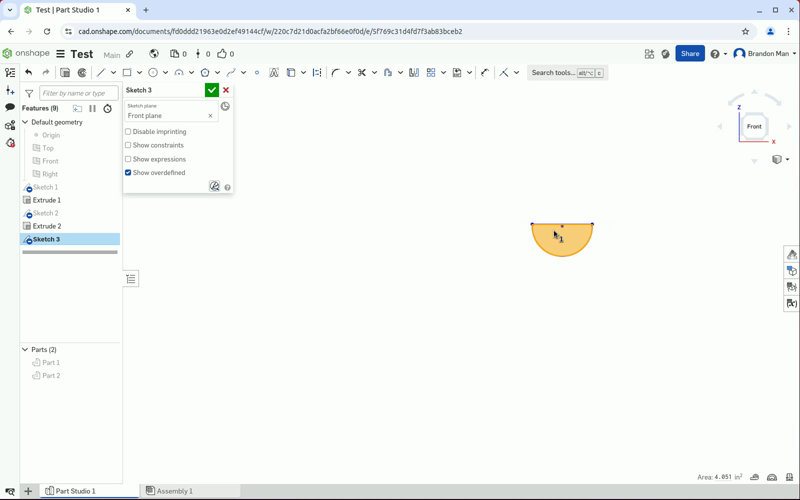
scroll(-6)
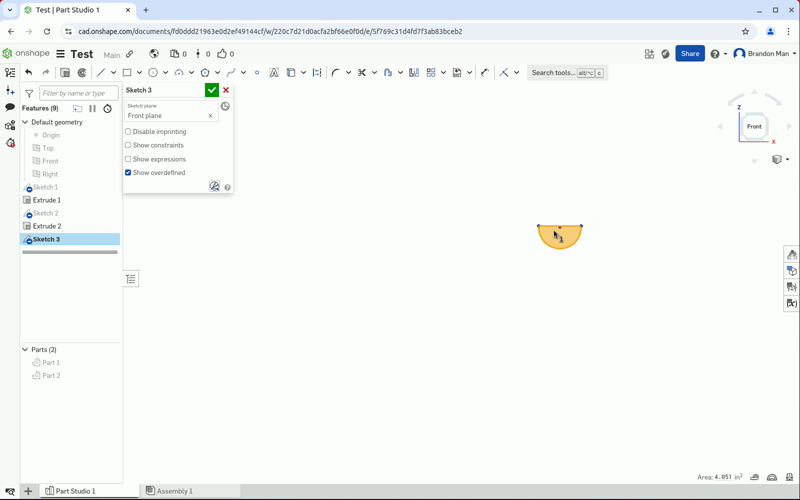
scroll(-6)
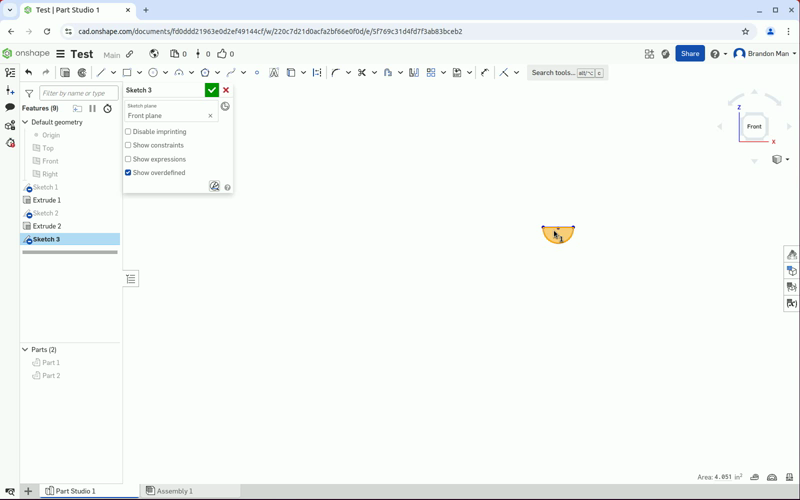
scroll(-6)
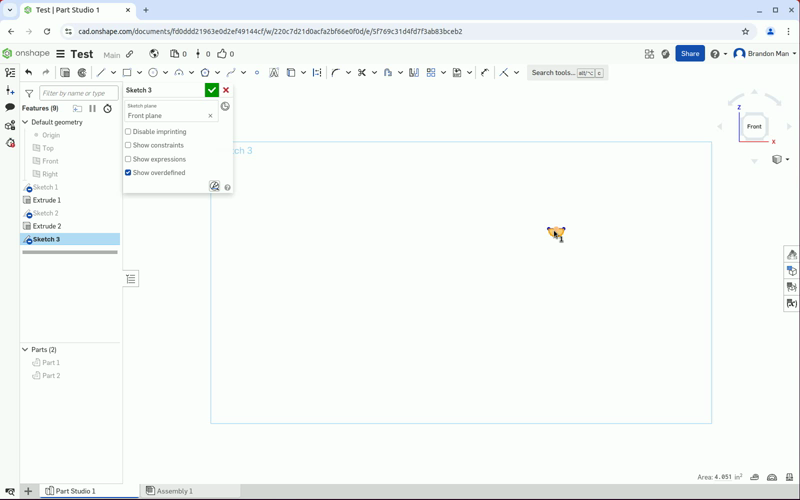
mouse_move(73, 352)
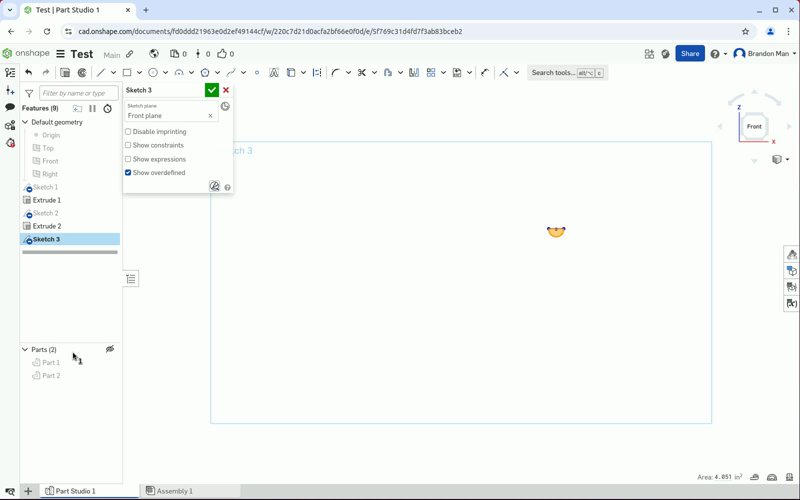
key(shift+y)
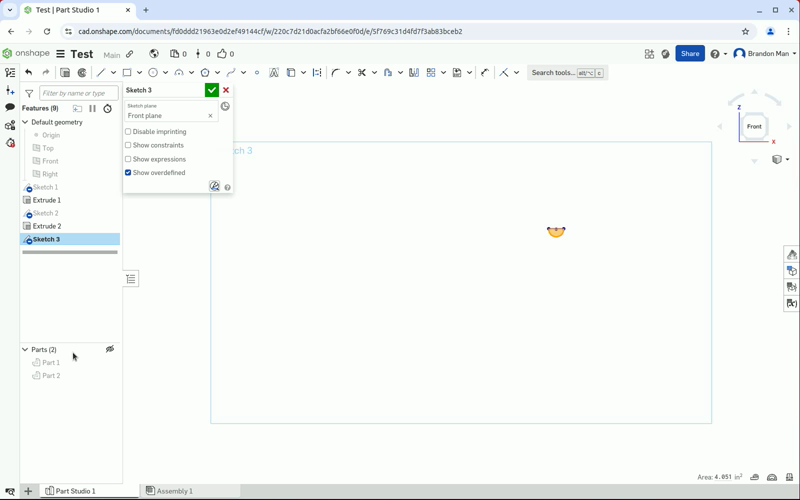
key(shift+e)
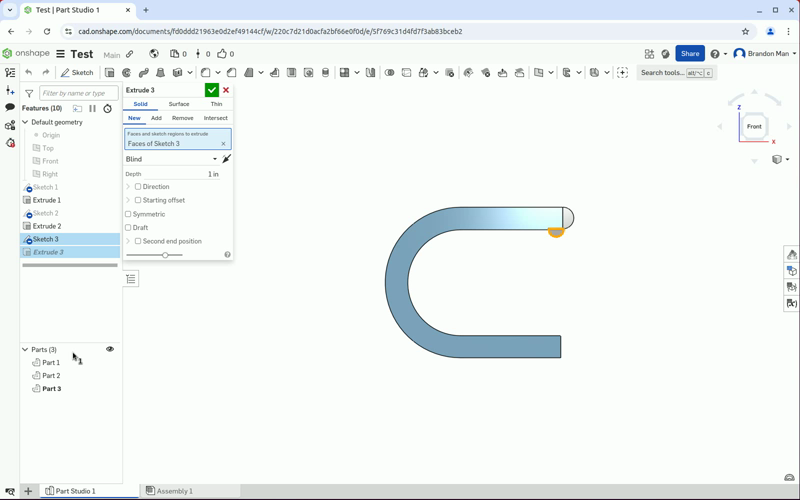
mouse_move(143, 106)
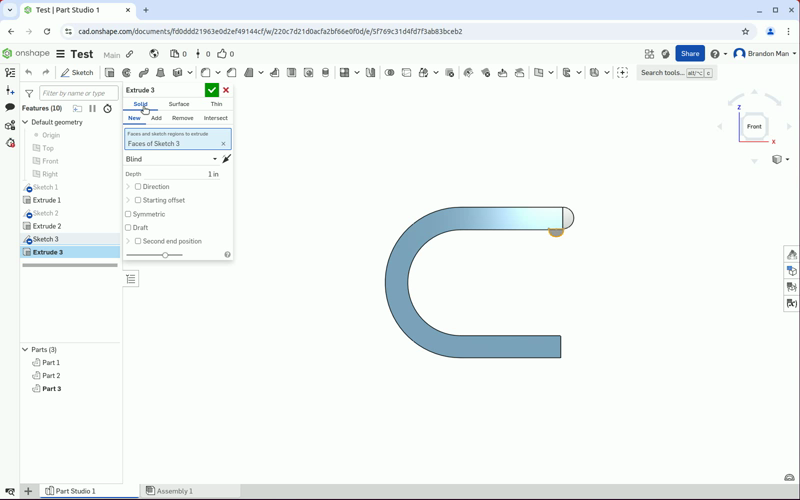
click(143, 106)
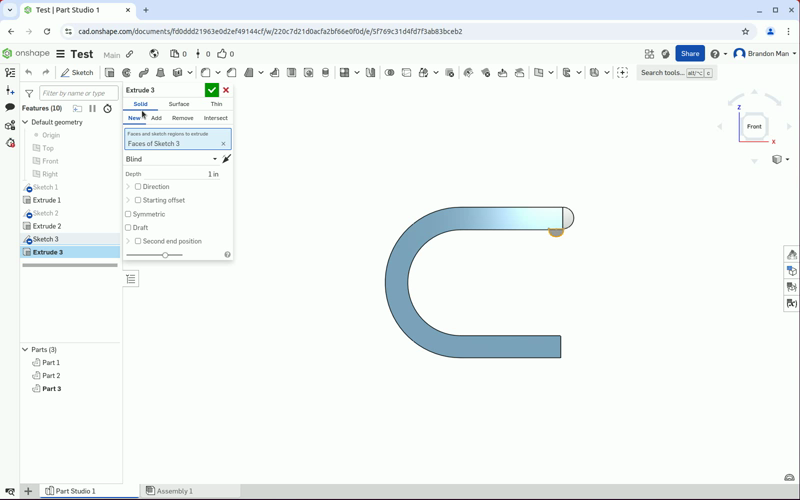
mouse_move(137, 120)
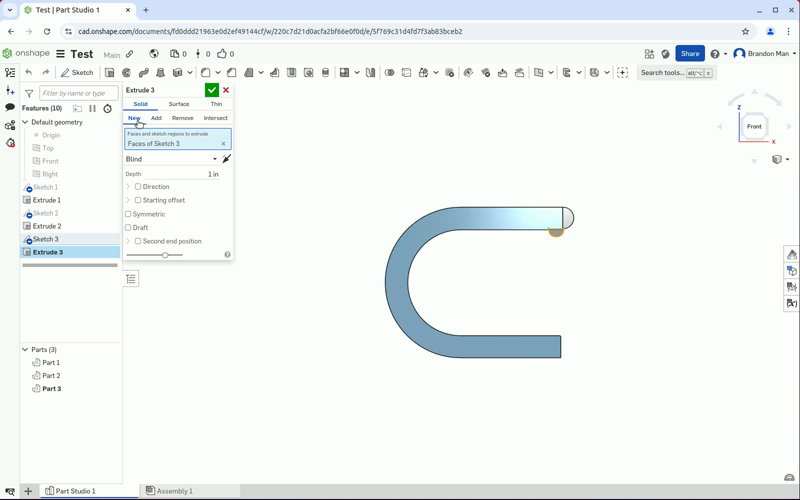
click(137, 120)
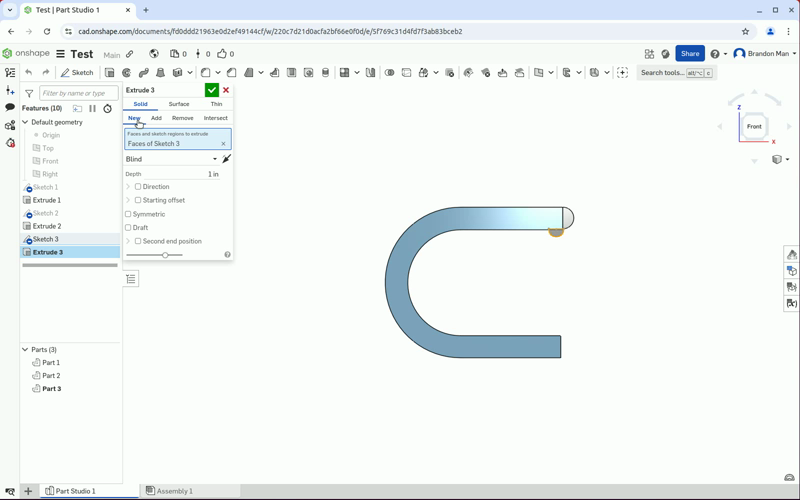
key(tab, 4)
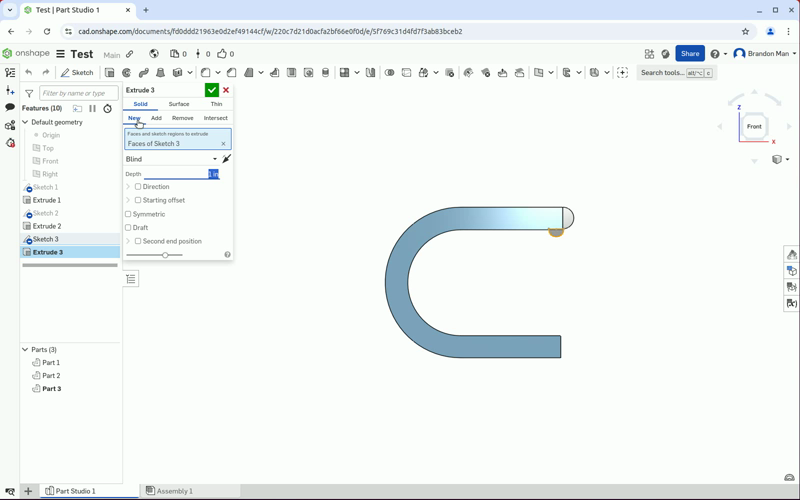
text(11.073)
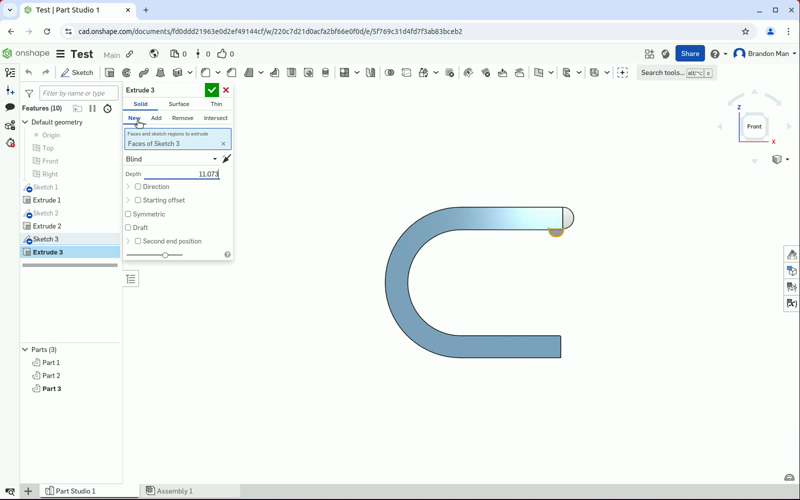
key(enter)
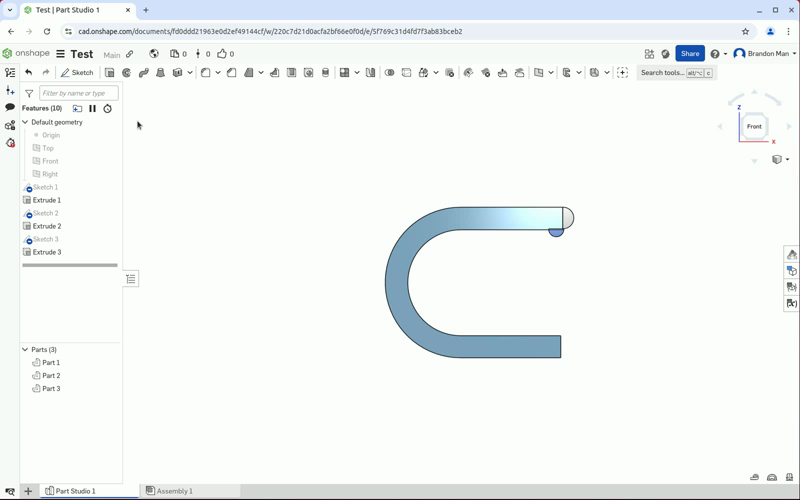
key(shift+h)
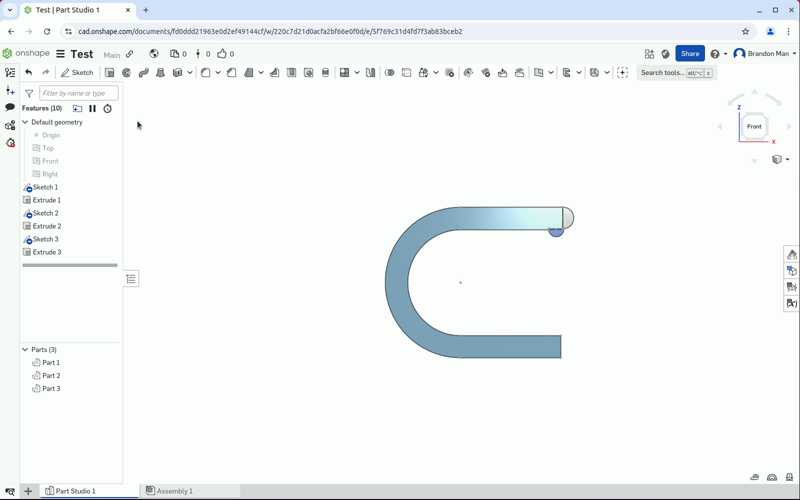
key(shift+h)
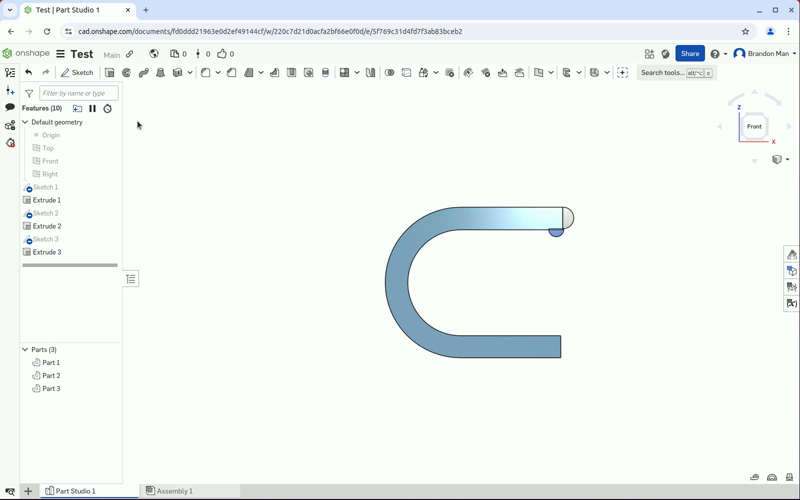
mouse_move(73, 189)
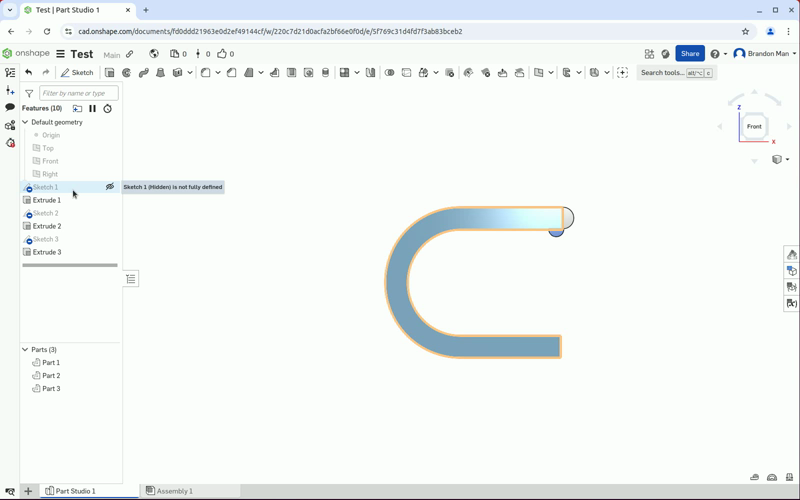
click(73, 189)
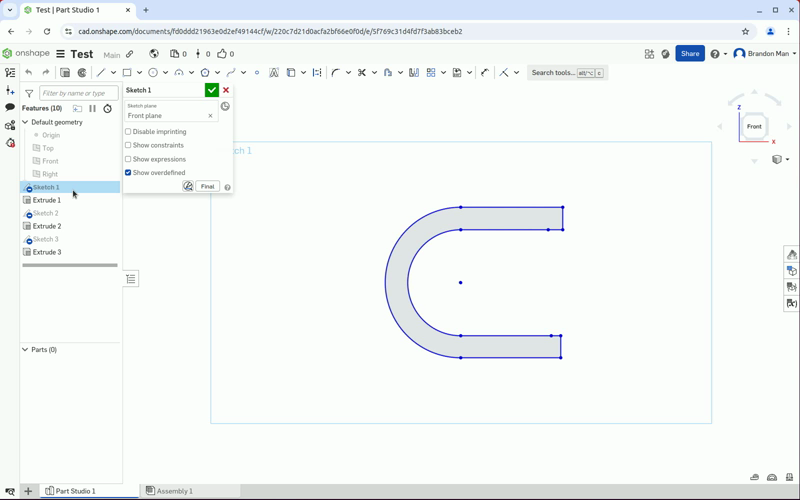
mouse_move(229, 92)
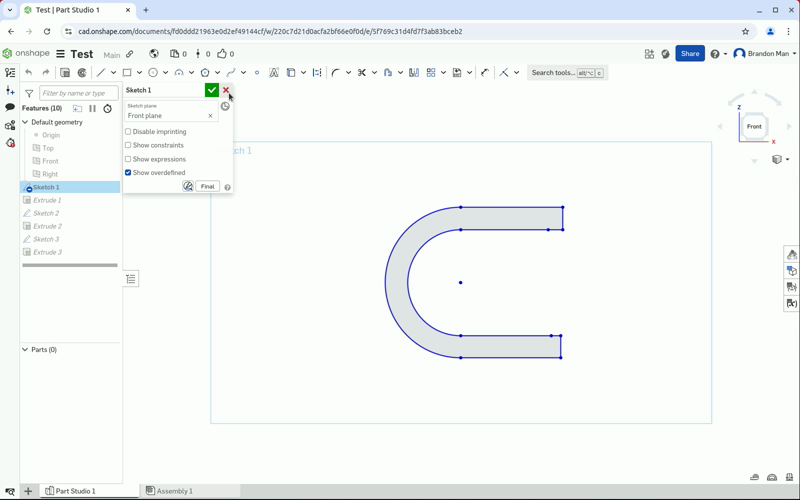
click(229, 92)
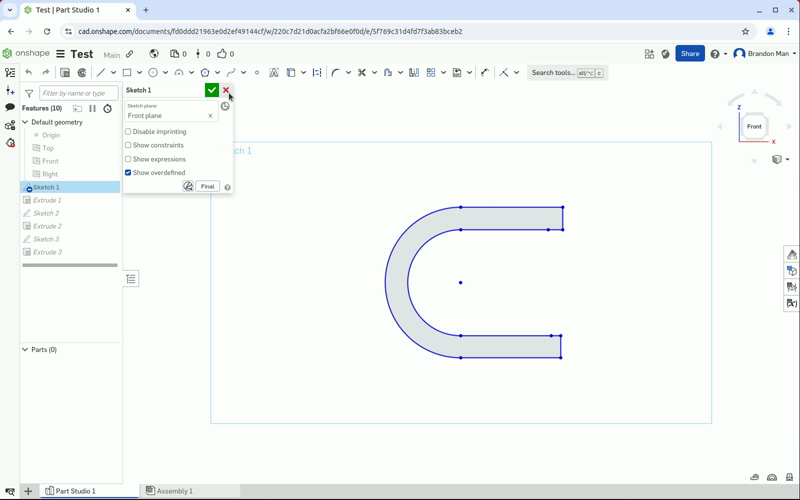
key(shift+s)
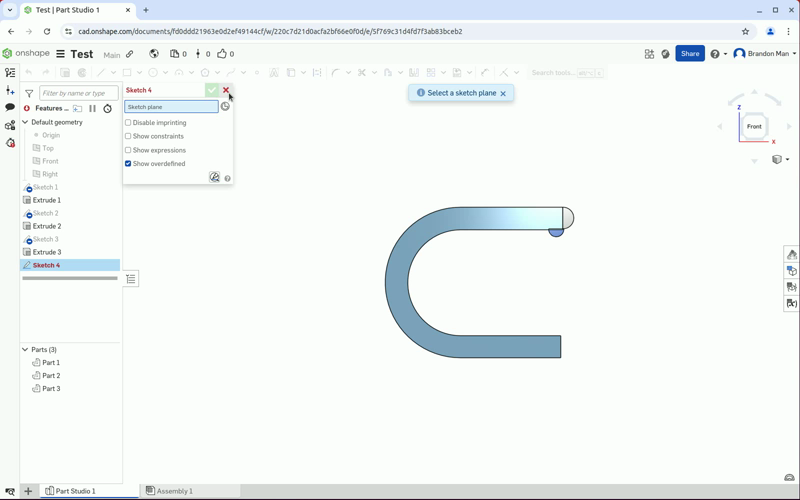
mouse_move(73, 163)
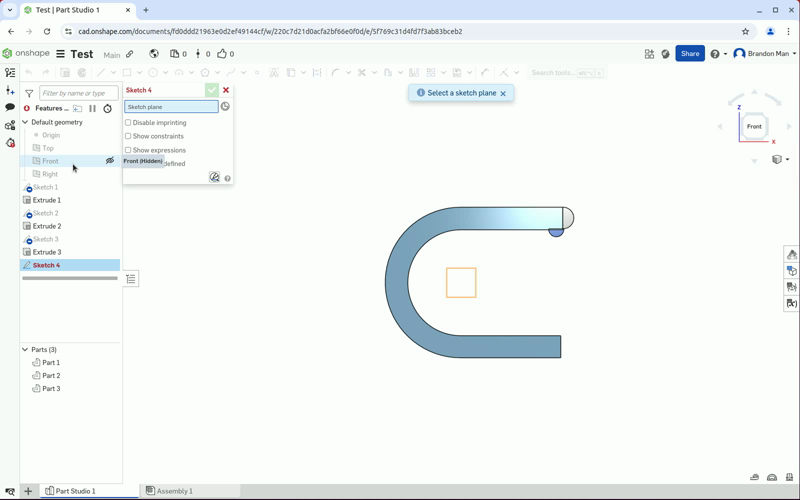
click(73, 163)
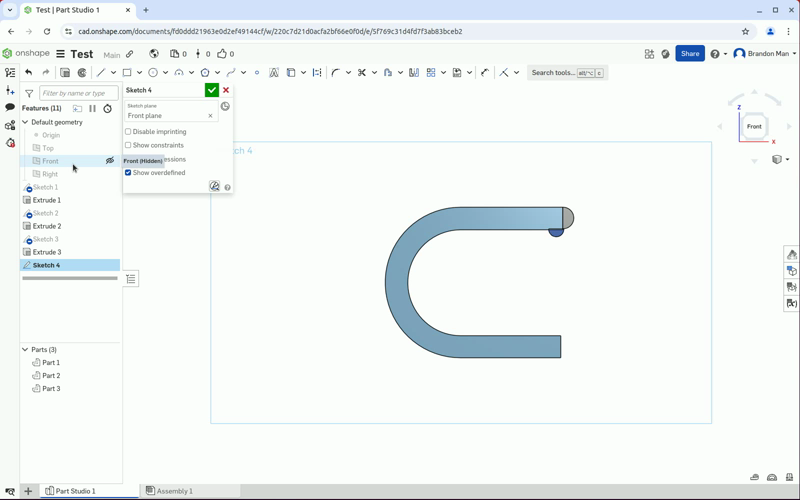
mouse_move(73, 352)
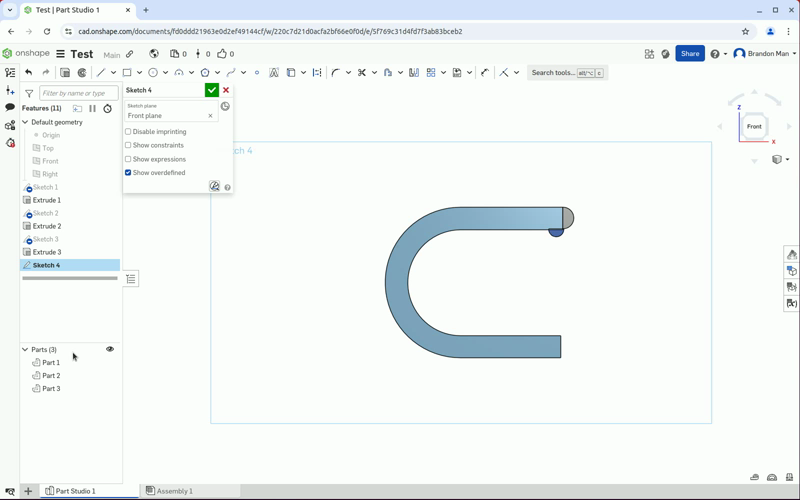
key(y)
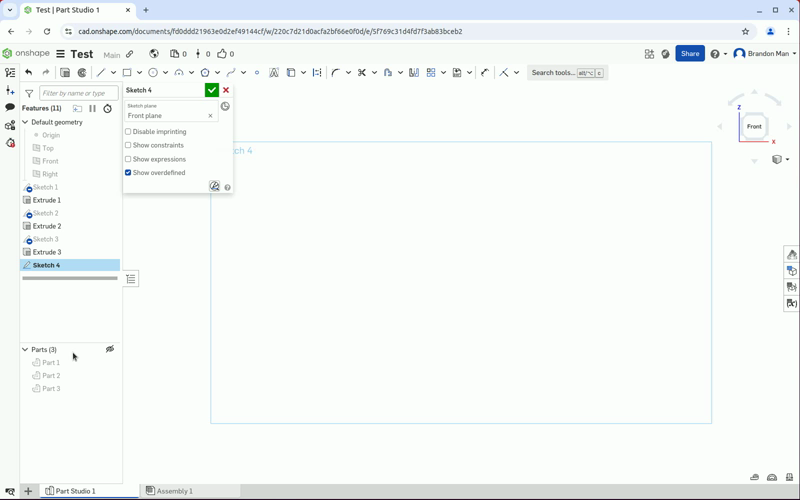
key(a)
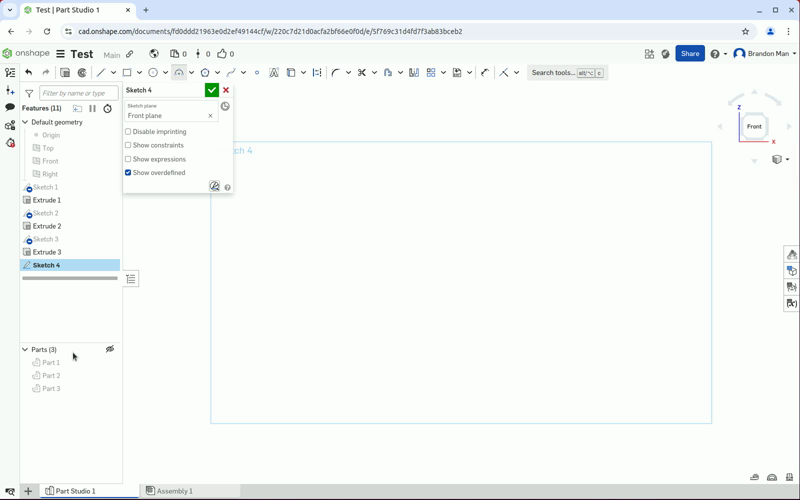
key_down(shift)
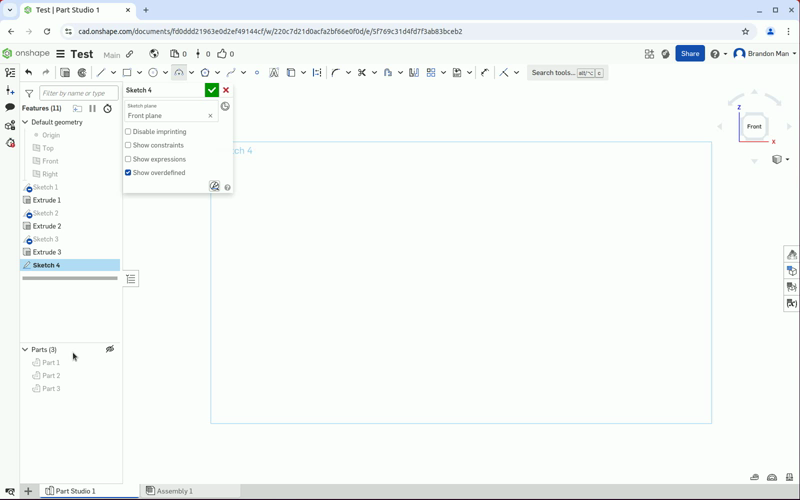
mouse_move(560, 357)
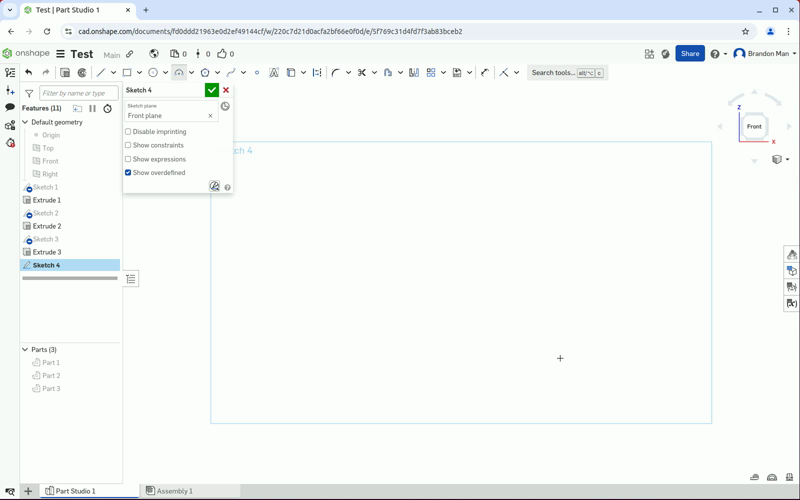
click(560, 357)
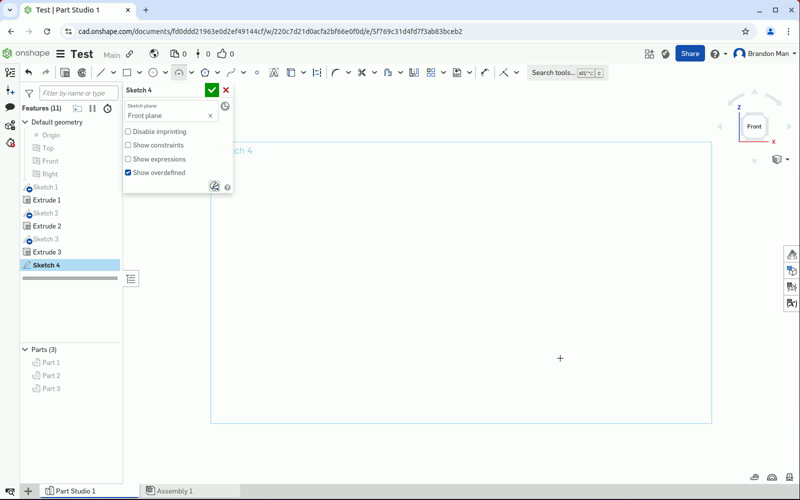
key_up(shift)
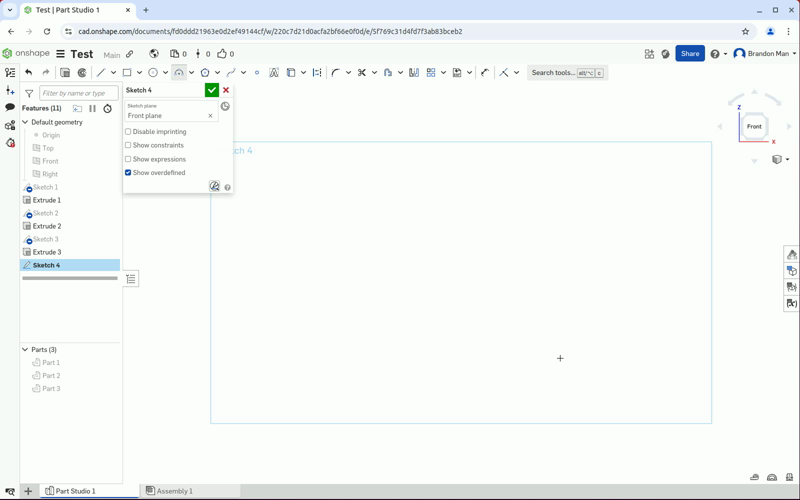
key_down(shift)
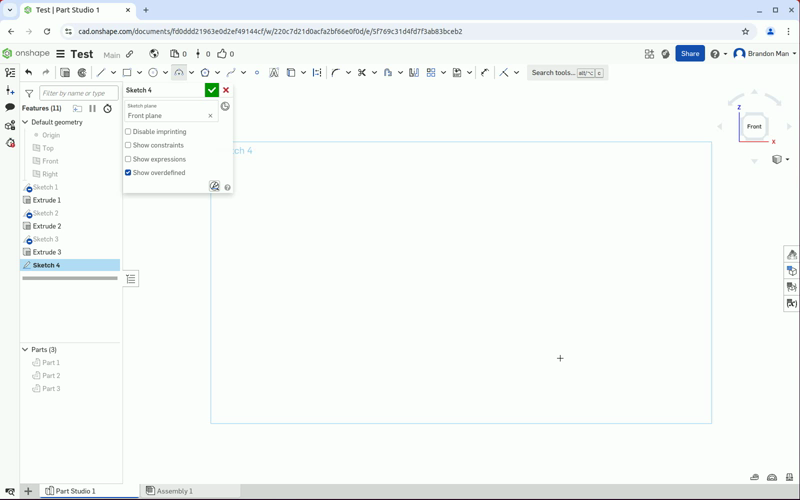
mouse_move(560, 336)
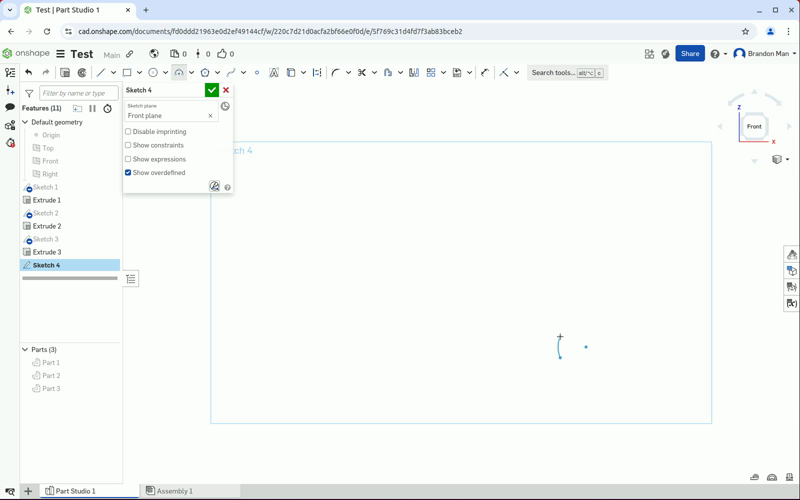
click(560, 336)
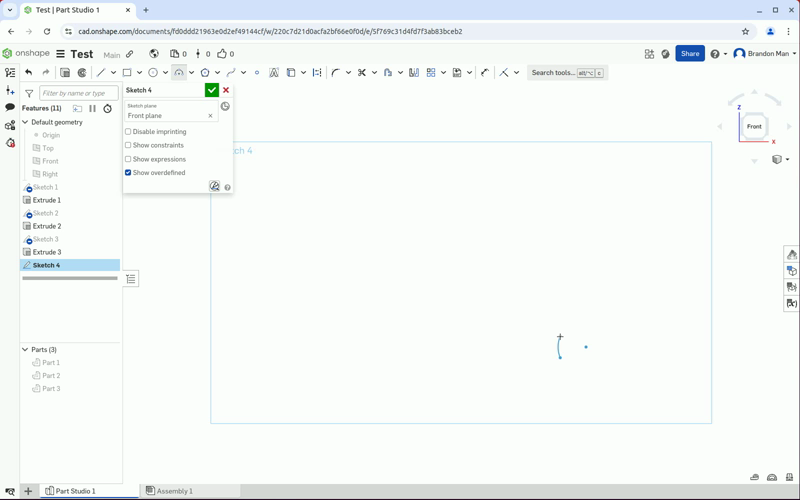
mouse_move(571, 346)
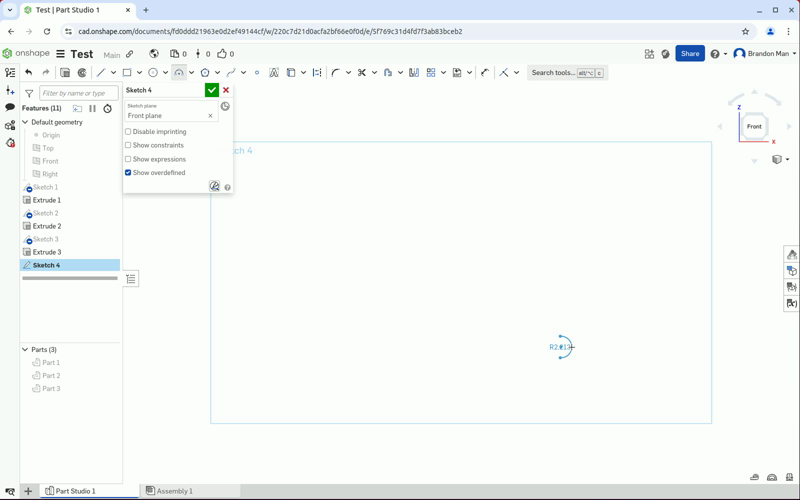
click(571, 346)
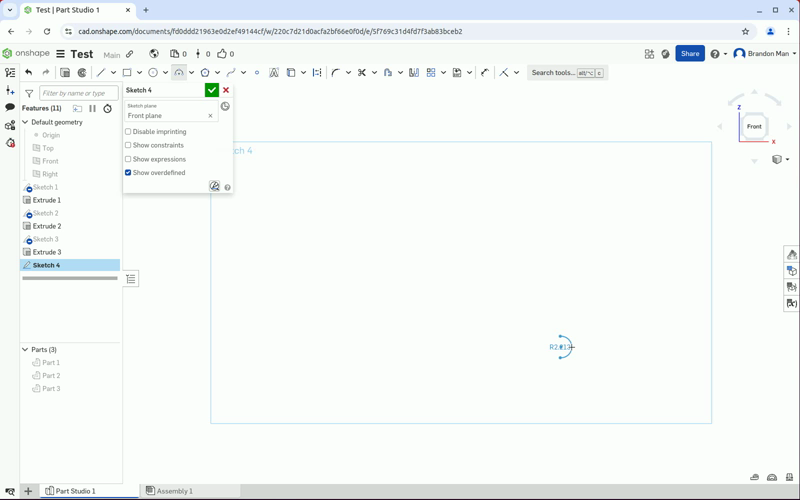
key_up(shift)
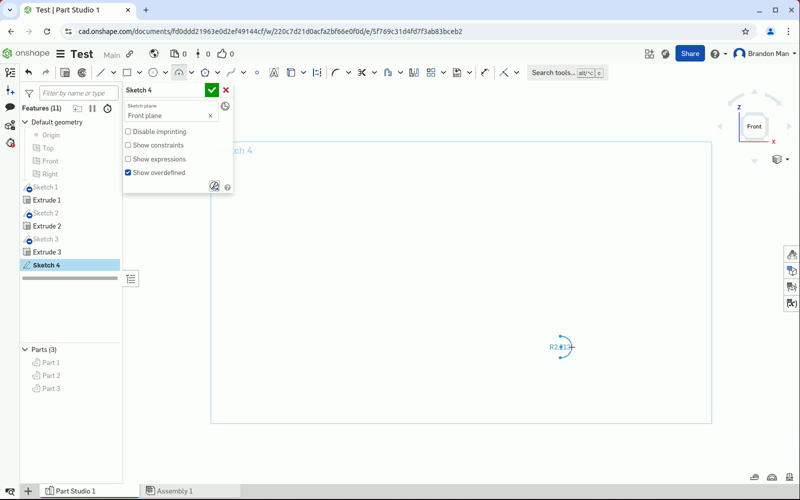
key(esc)
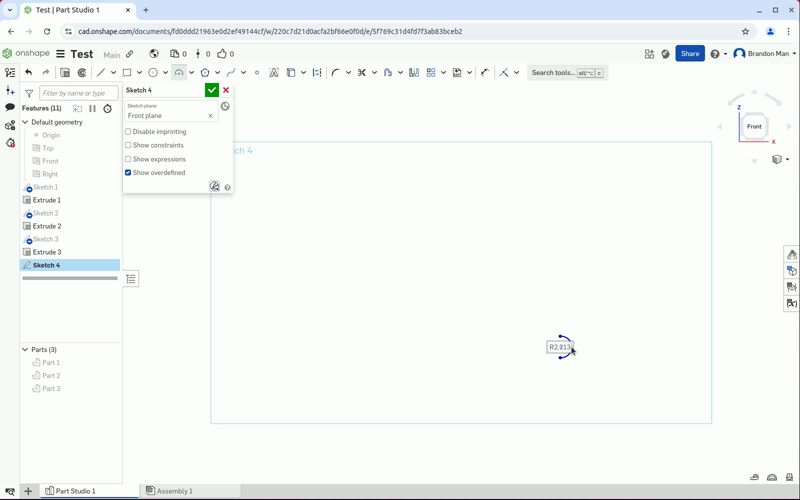
key(l)
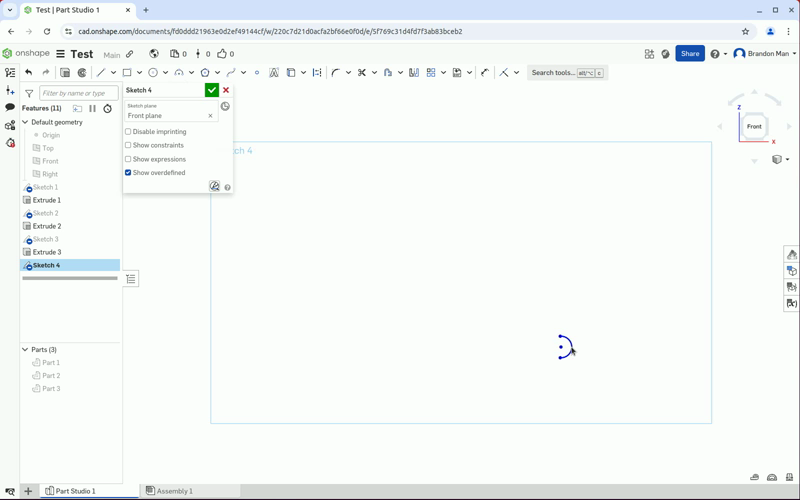
mouse_move(560, 336)
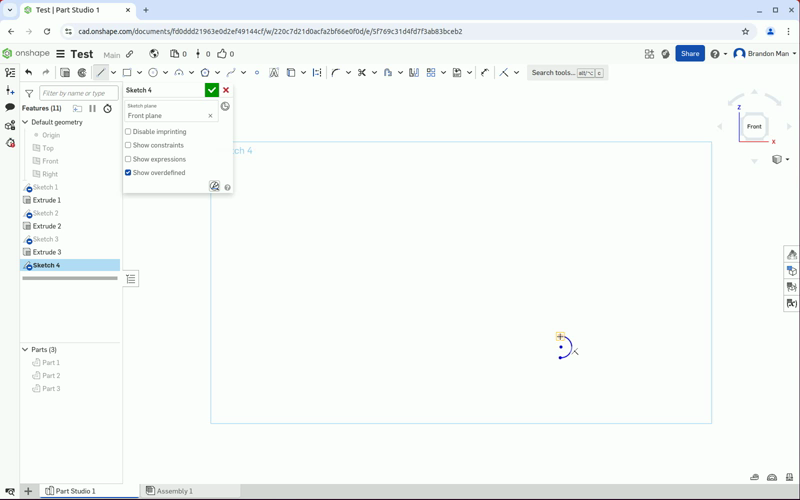
click(560, 336)
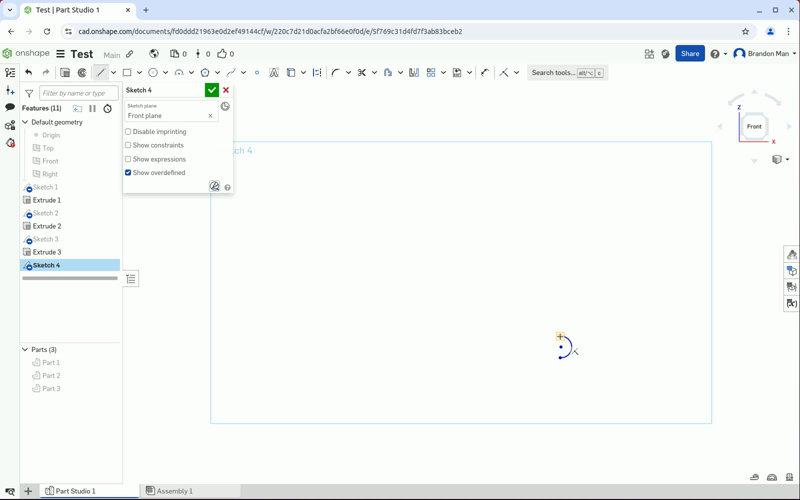
mouse_move(589, 336)
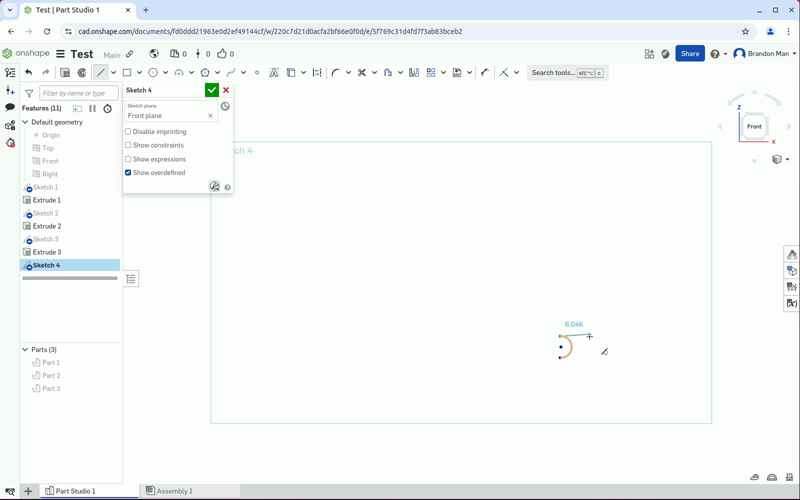
key_down(shift)
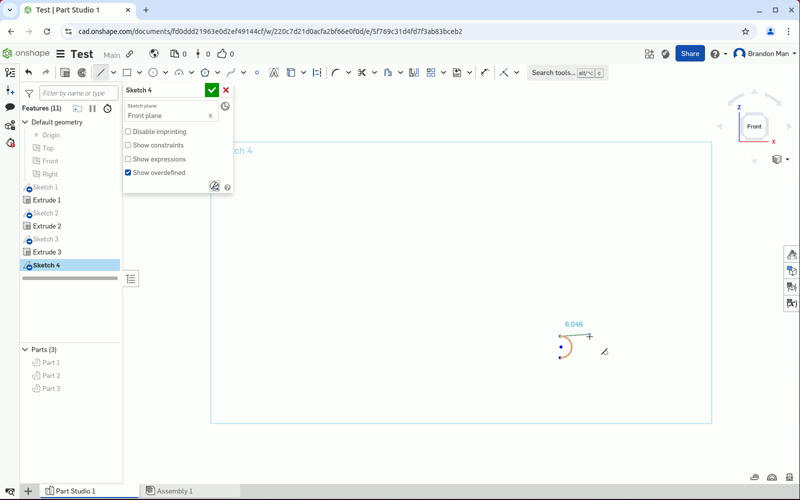
mouse_move(560, 357)
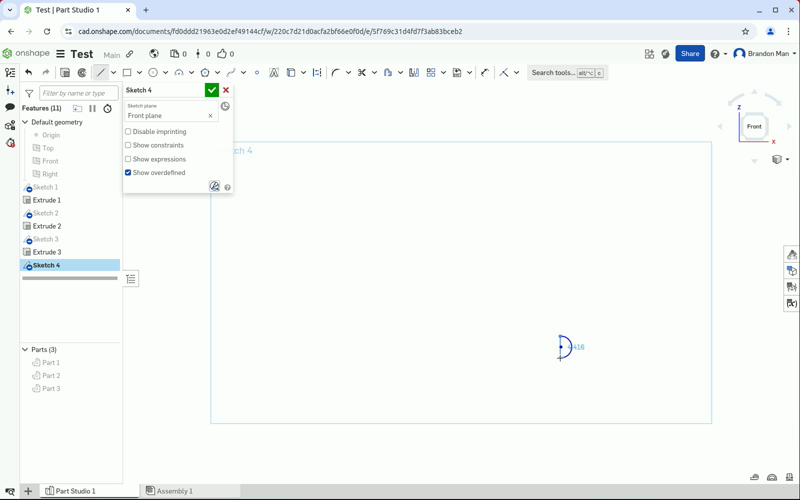
key_up(shift)
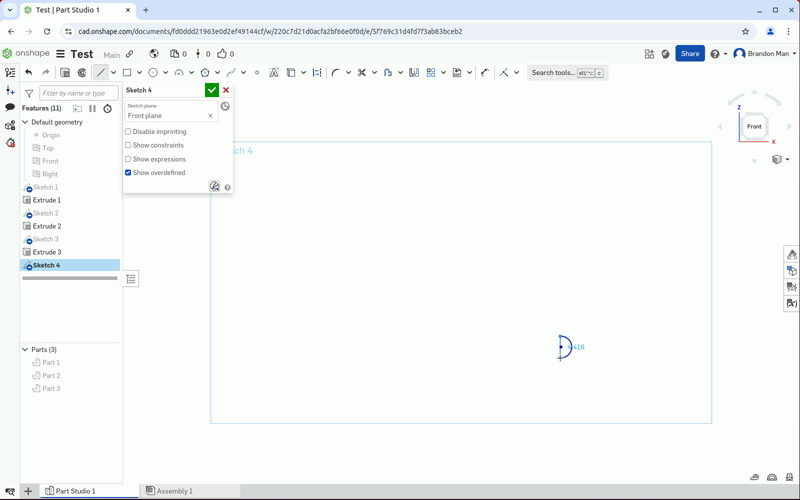
click(560, 357)
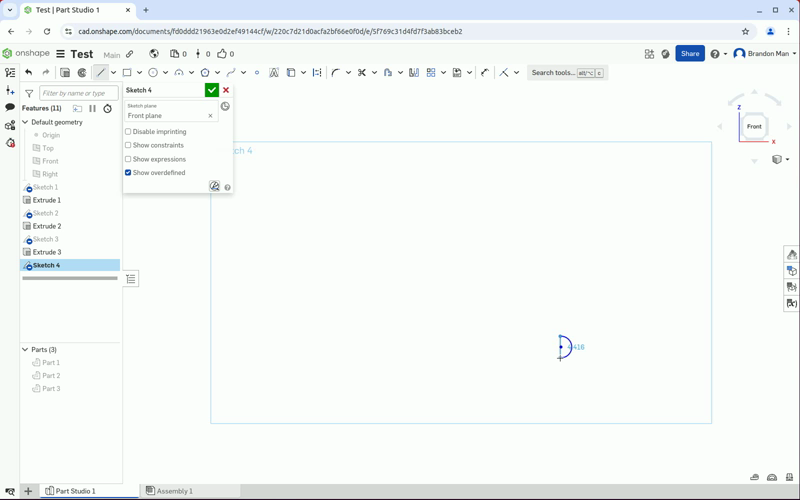
key(esc)
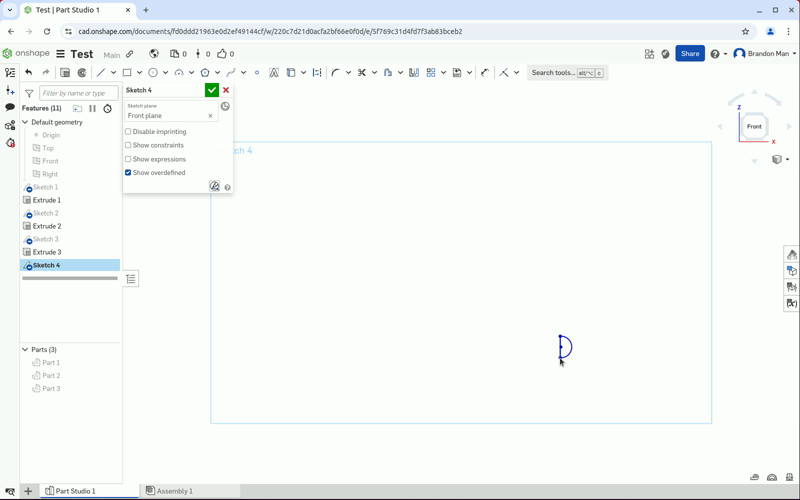
mouse_move(563, 353)
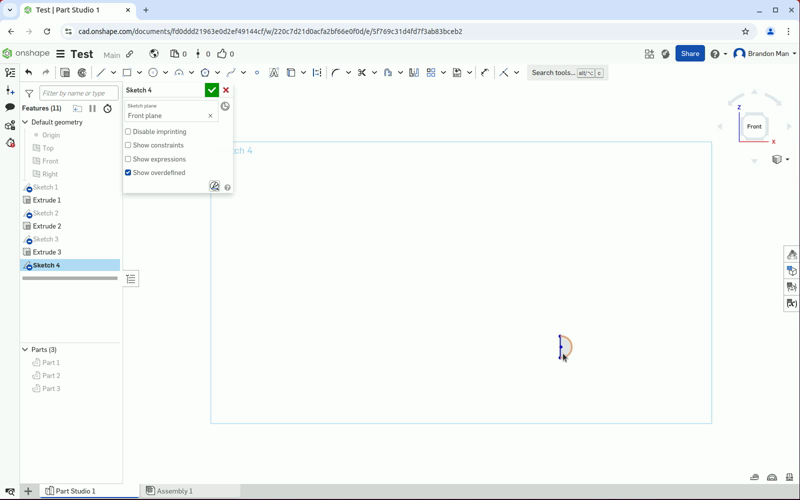
scroll(6)
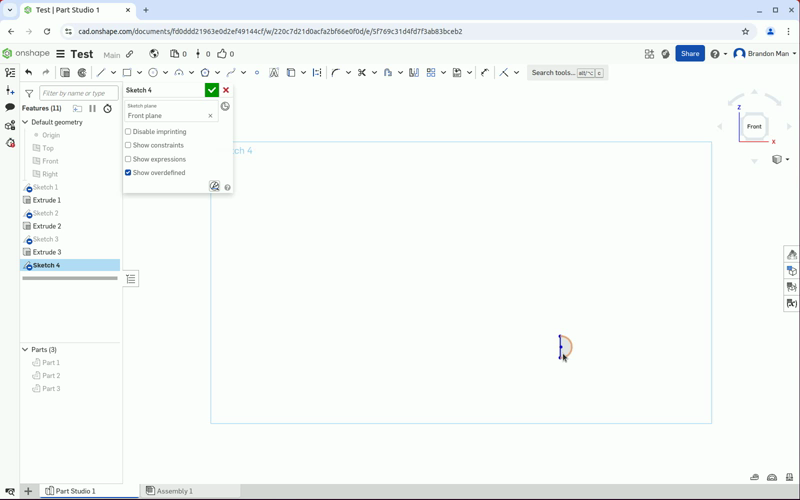
scroll(6)
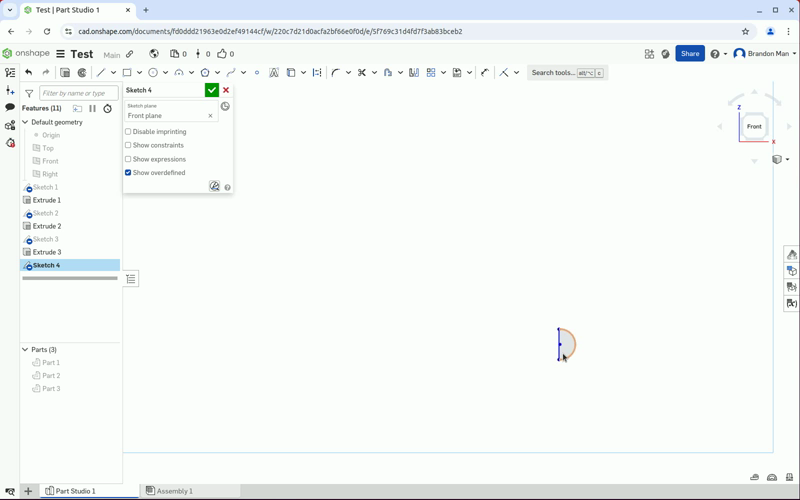
scroll(6)
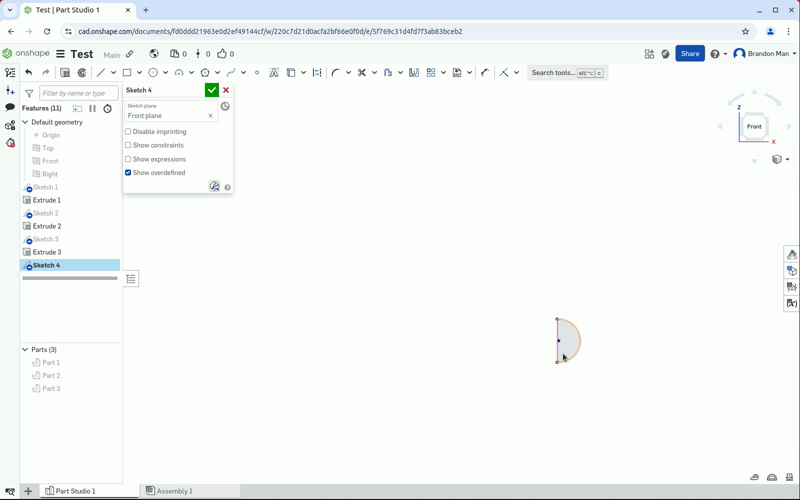
scroll(6)
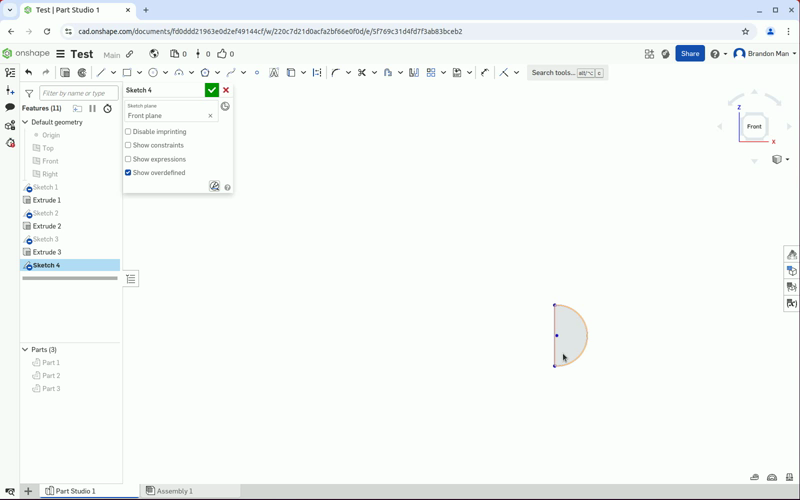
scroll(6)
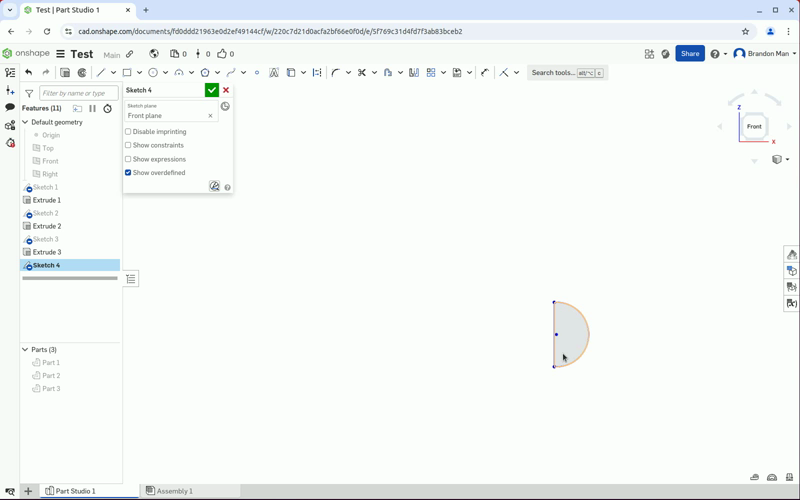
scroll(6)
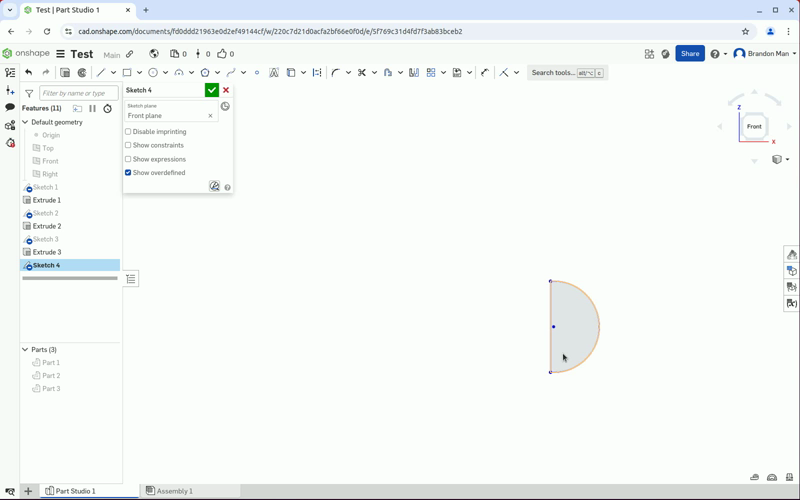
scroll(6)
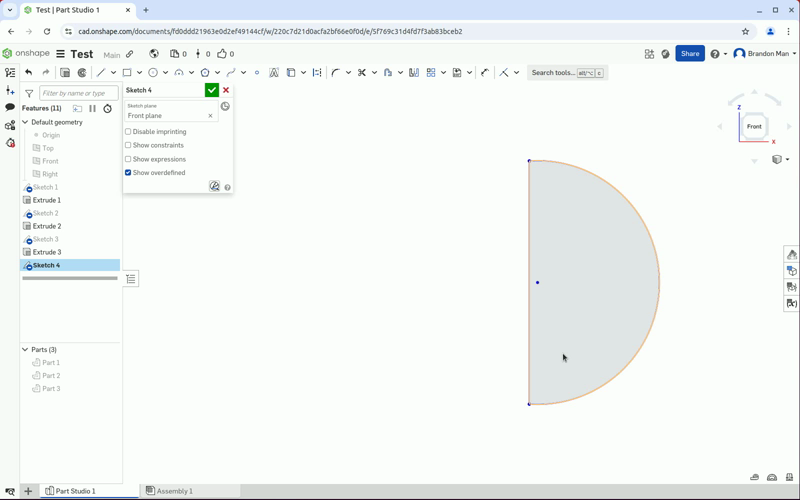
click(563, 353)
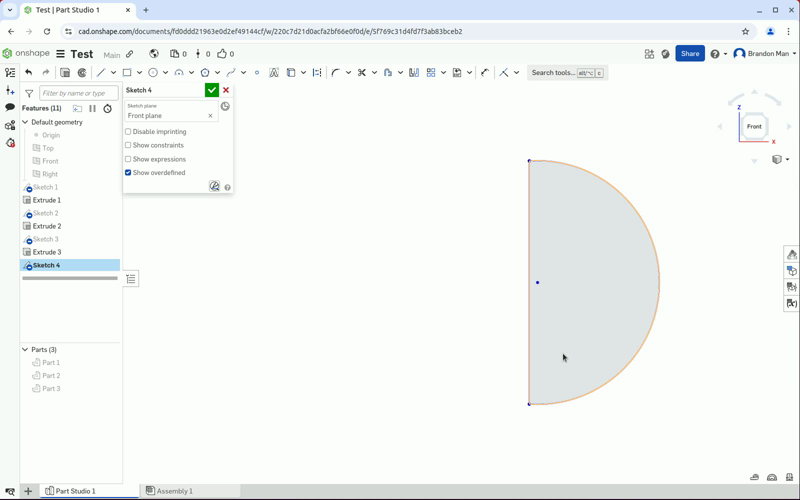
scroll(-6)
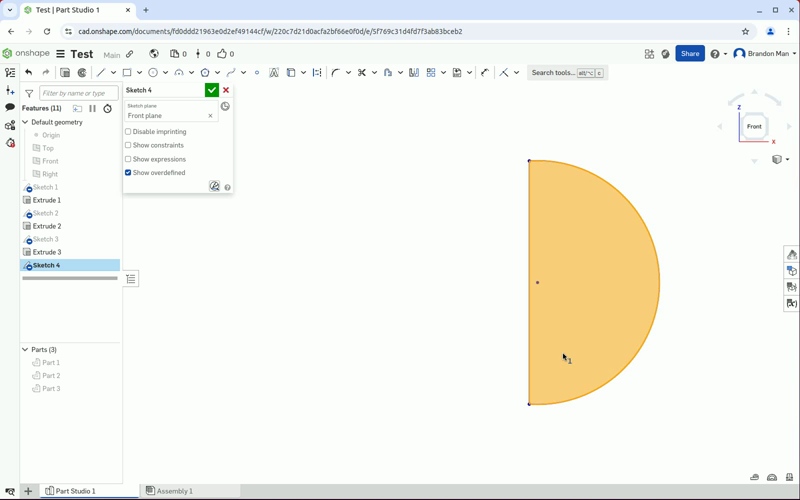
scroll(-6)
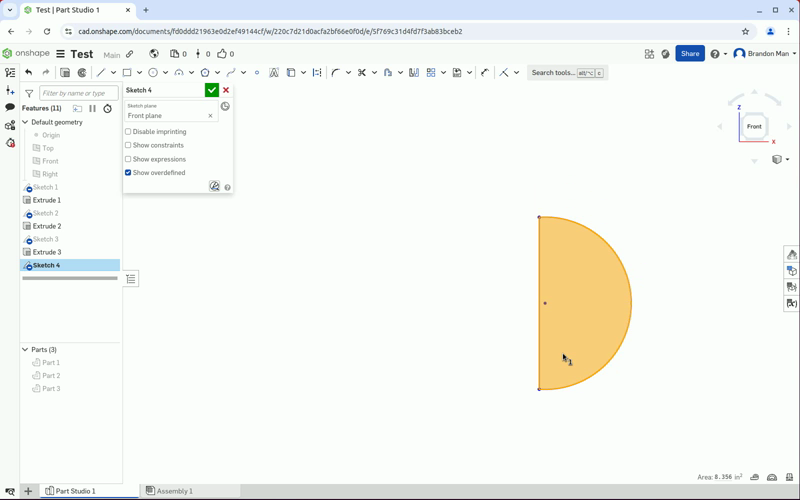
scroll(-6)
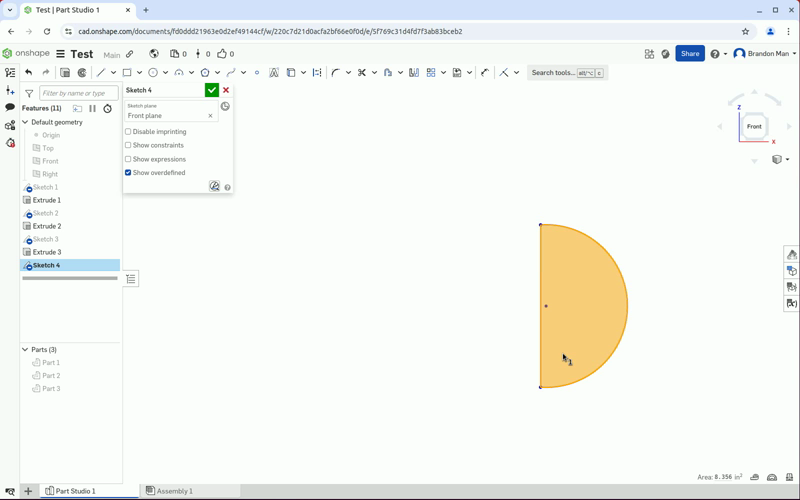
scroll(-6)
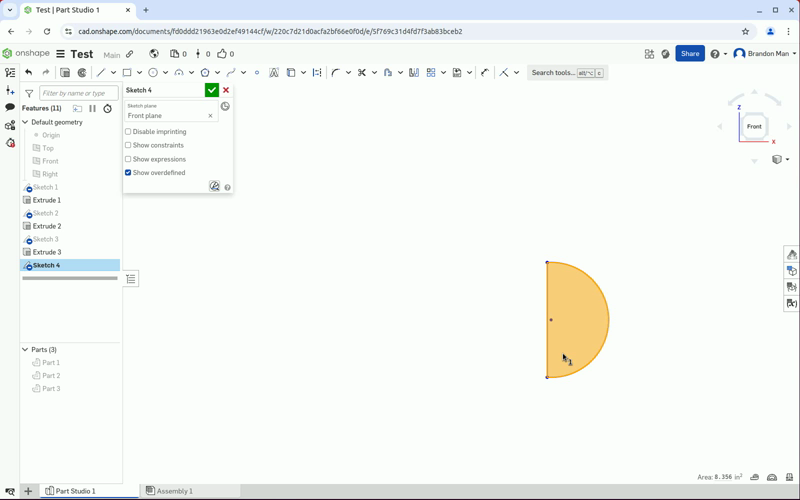
scroll(-6)
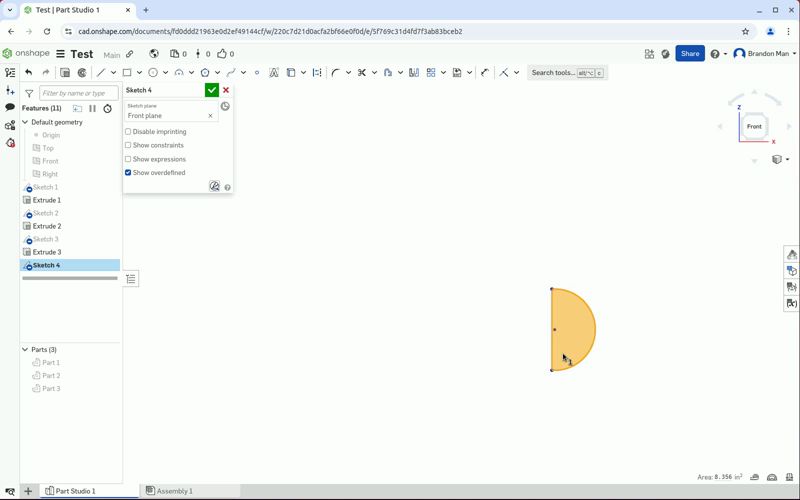
scroll(-6)
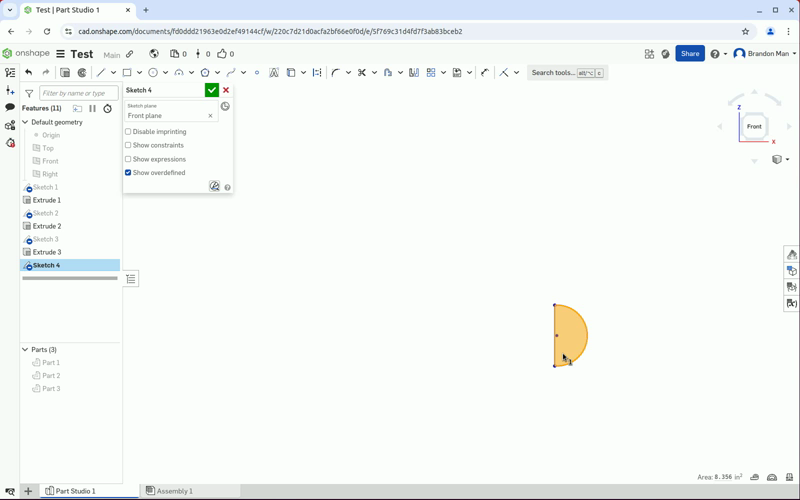
scroll(-6)
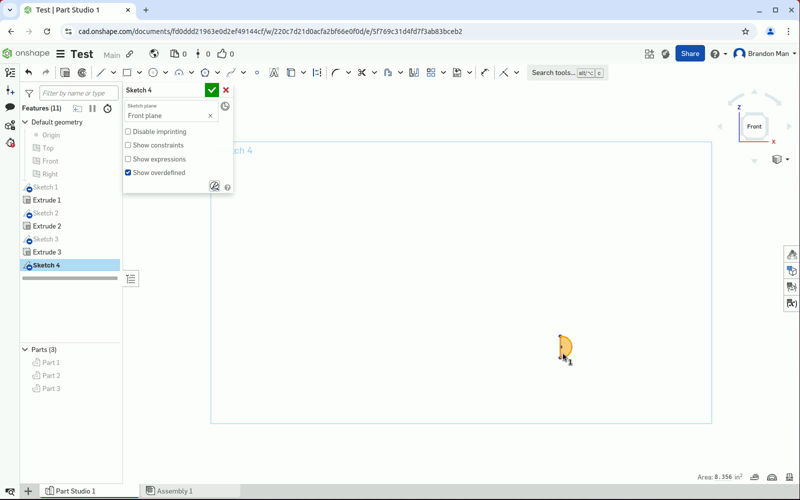
mouse_move(73, 352)
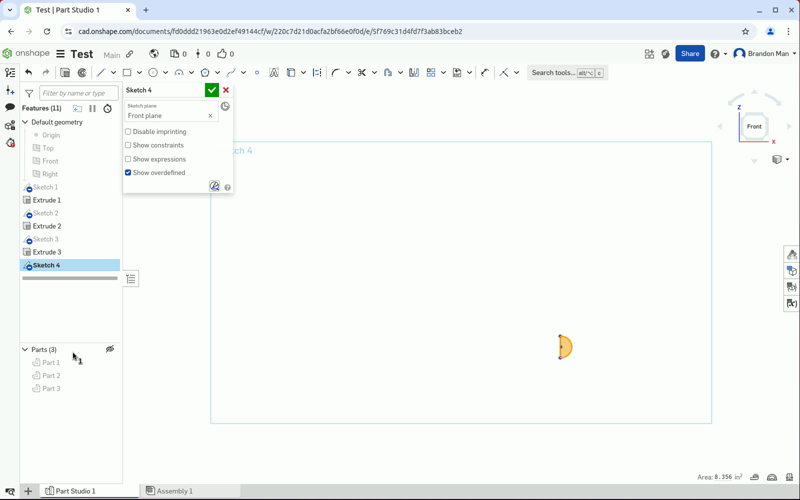
key(shift+y)
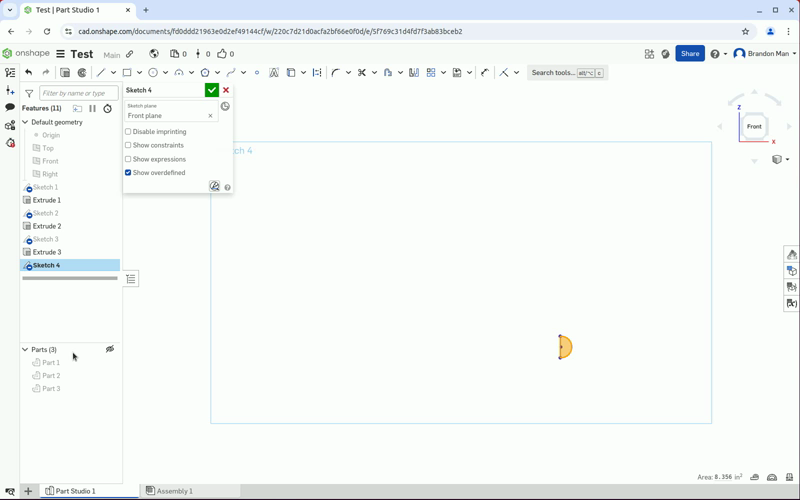
key(shift+e)
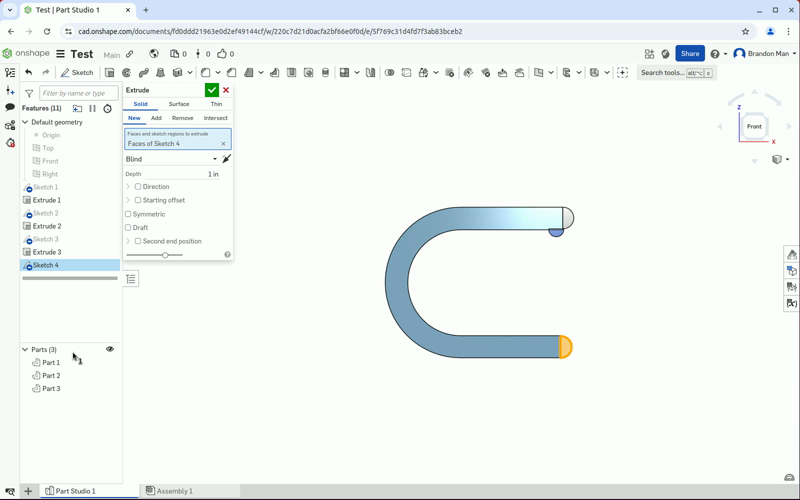
mouse_move(143, 106)
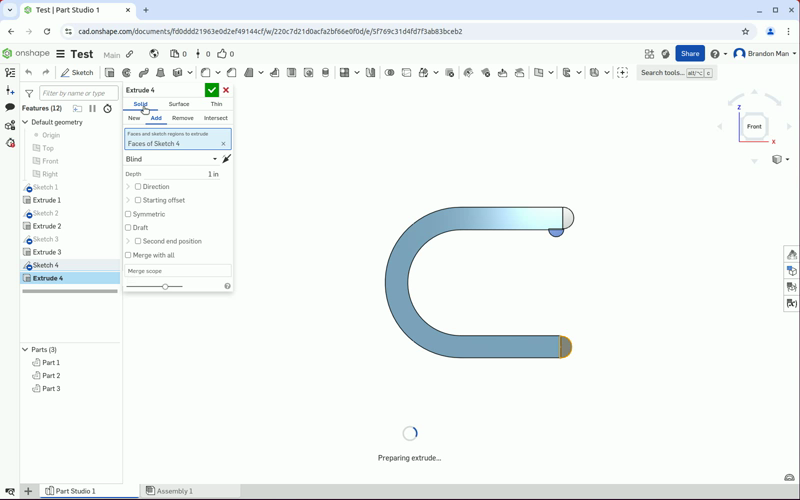
click(143, 106)
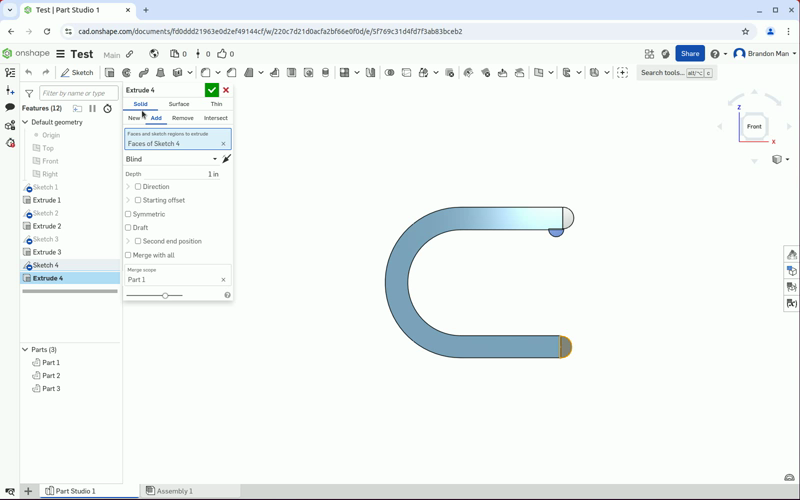
mouse_move(137, 120)
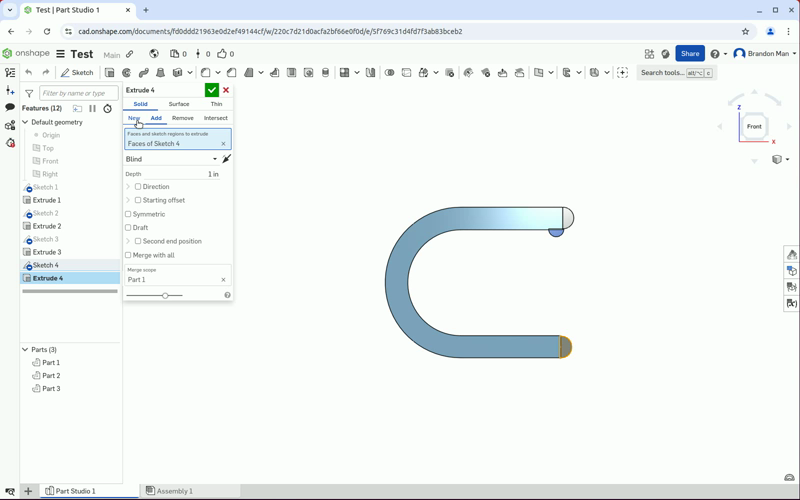
click(137, 120)
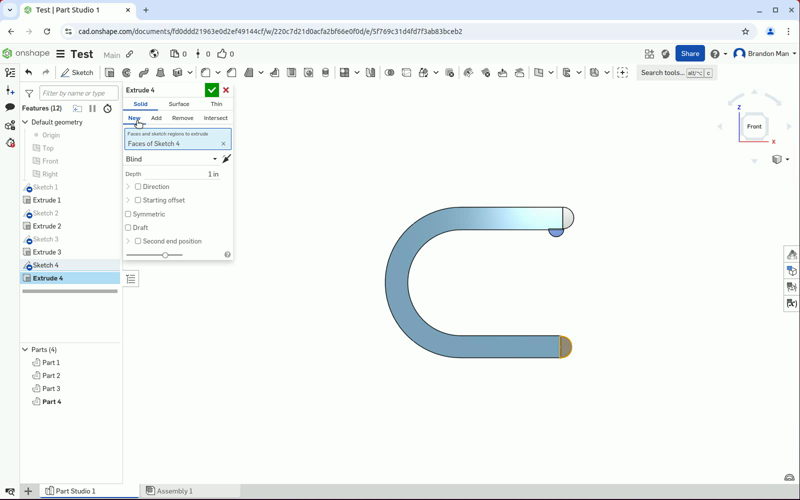
key(tab, 4)
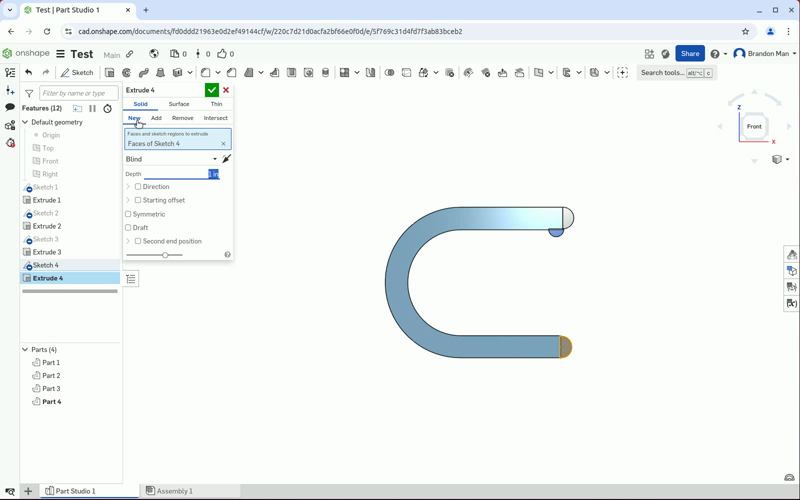
text(11.073)
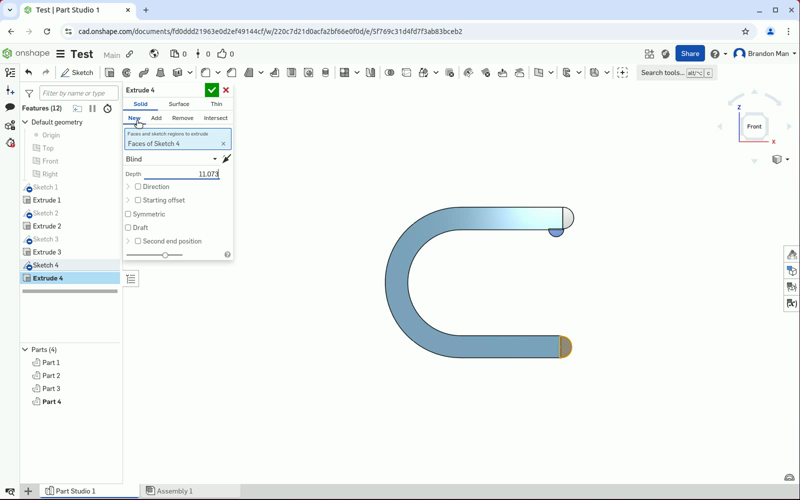
key(enter)
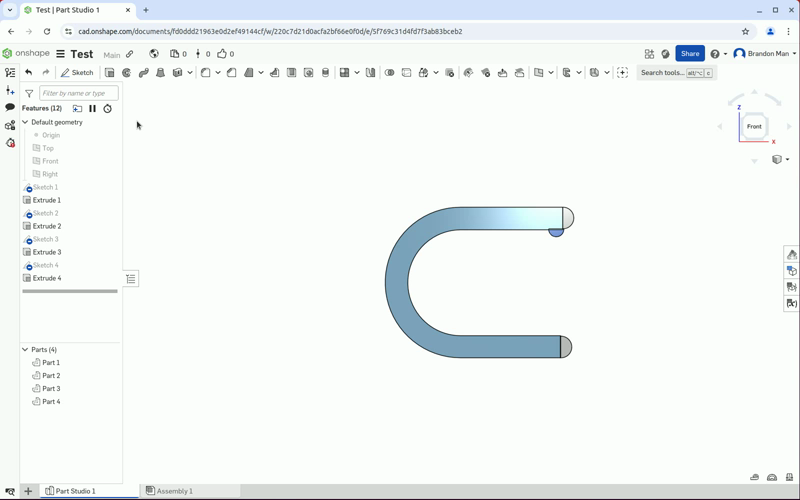
key(shift+h)
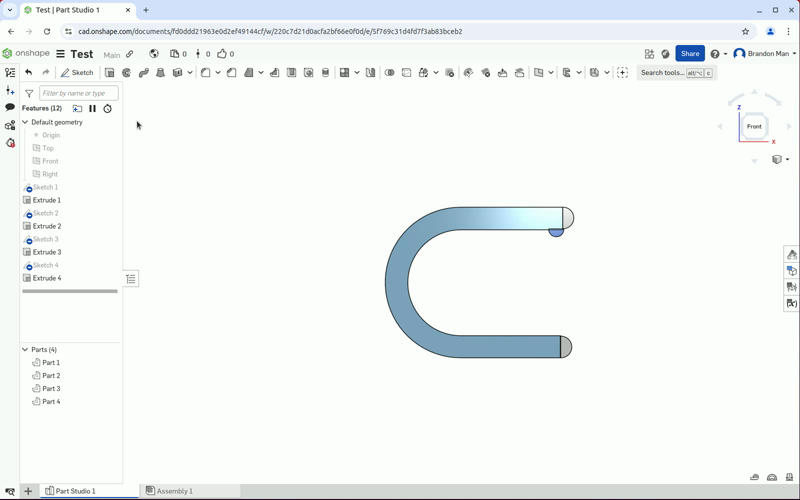
key(shift+h)
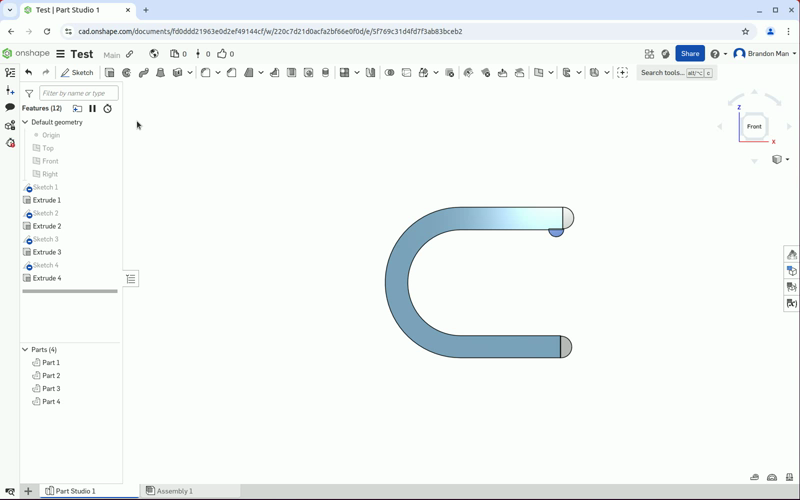
mouse_move(73, 189)
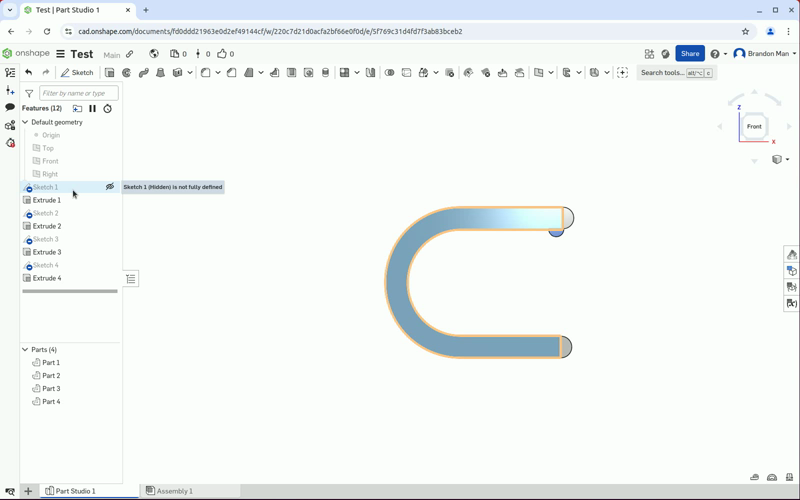
click(73, 189)
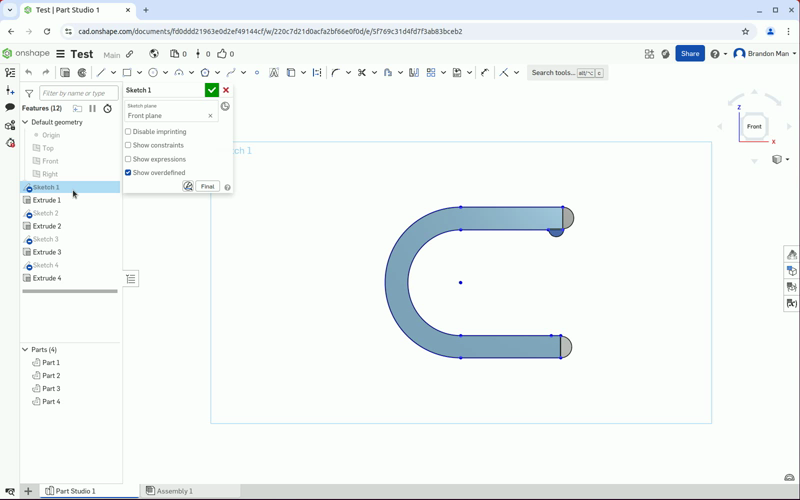
mouse_move(229, 92)
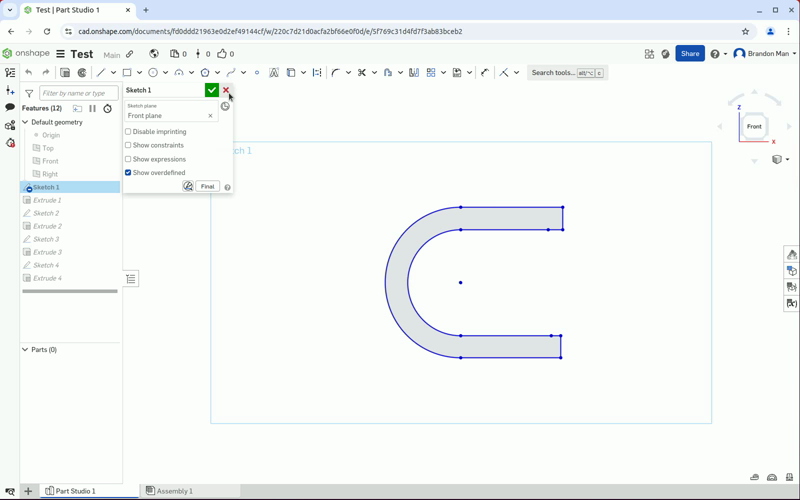
click(229, 92)
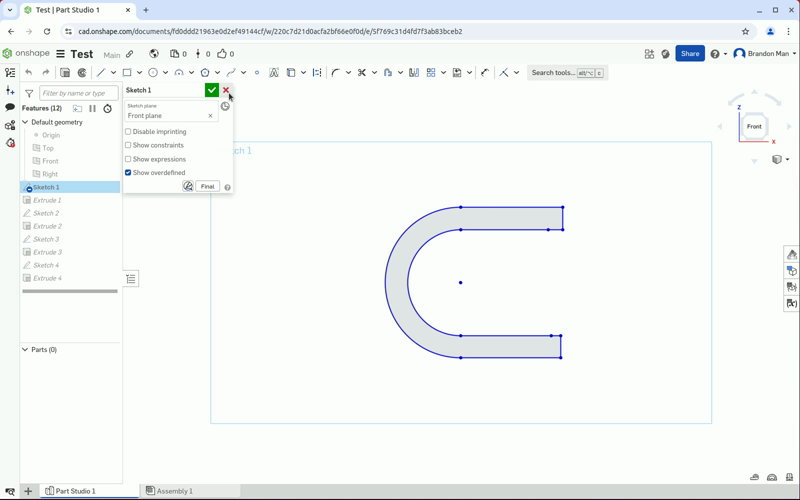
key(shift+s)
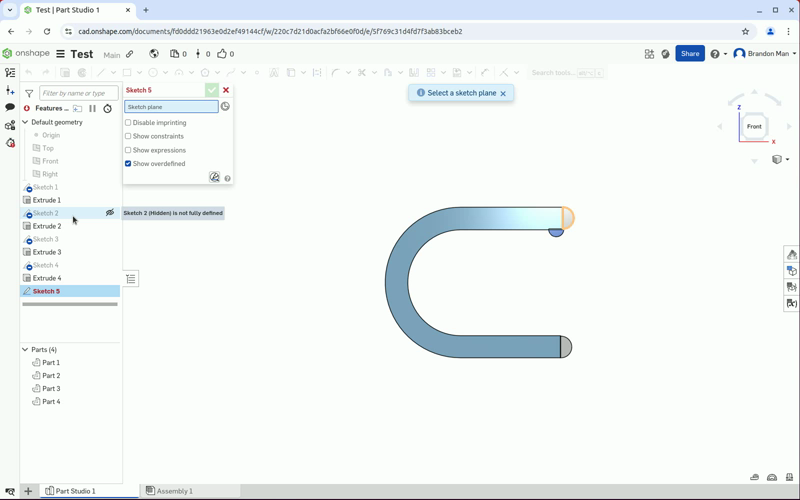
scroll(3)
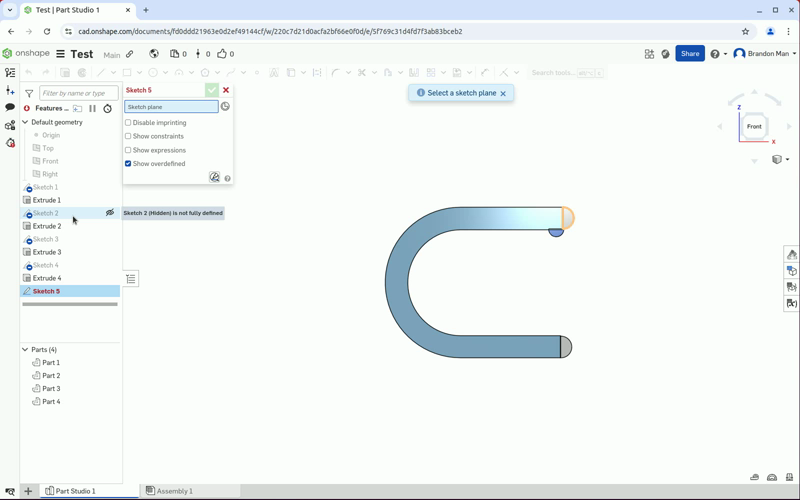
mouse_move(73, 163)
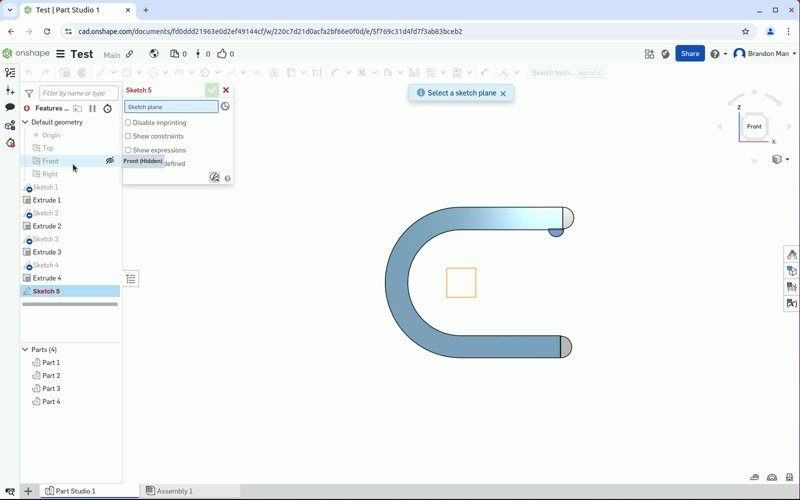
click(73, 163)
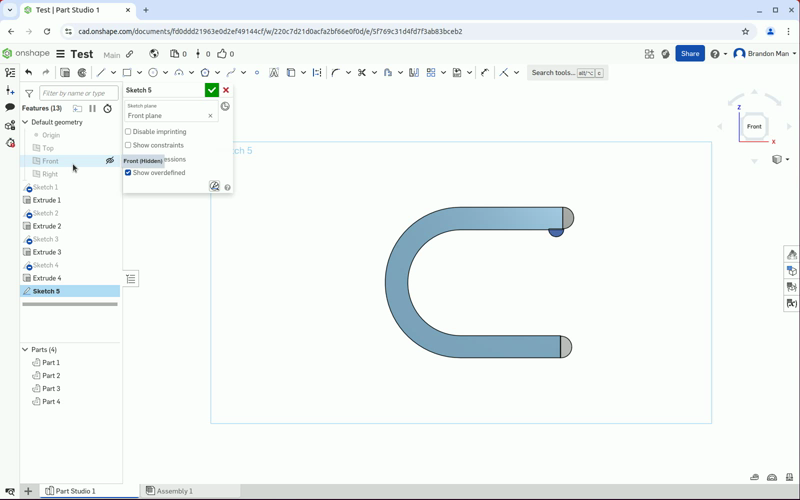
mouse_move(73, 352)
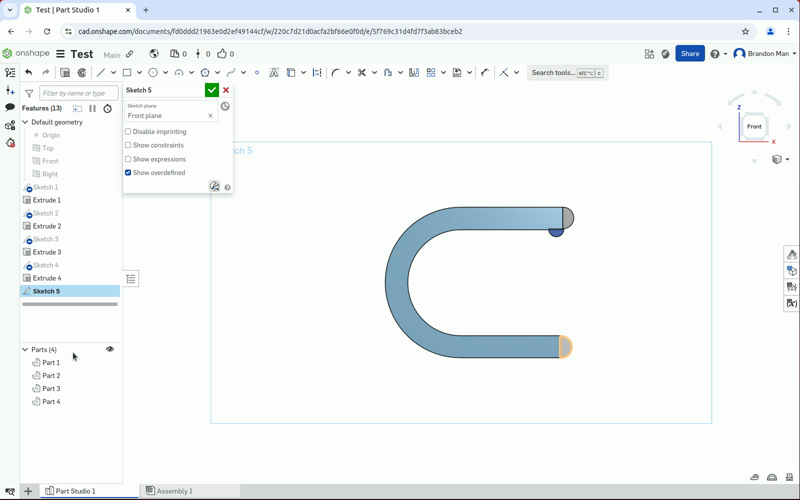
key(y)
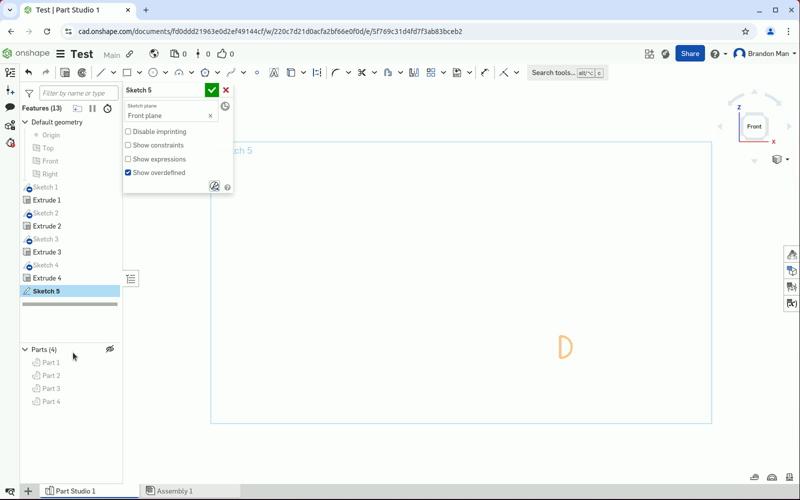
key(a)
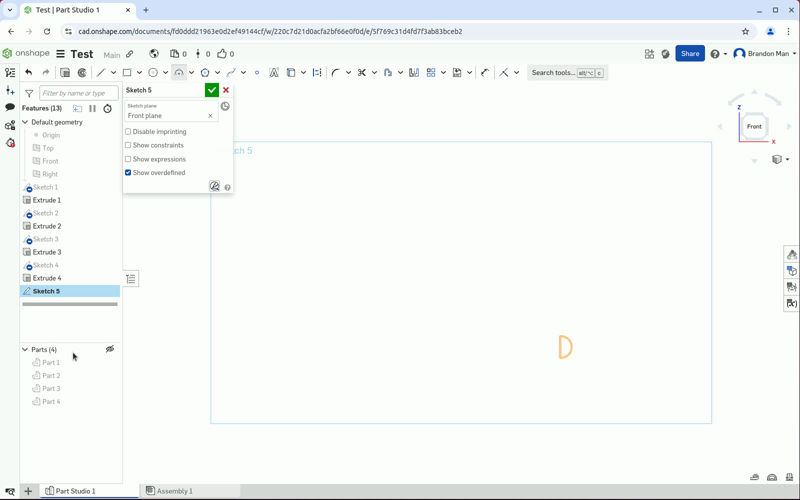
key_down(shift)
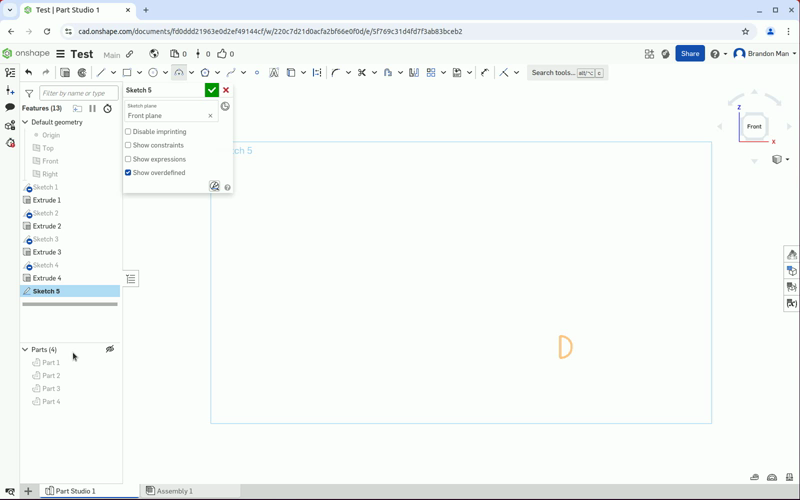
mouse_move(551, 336)
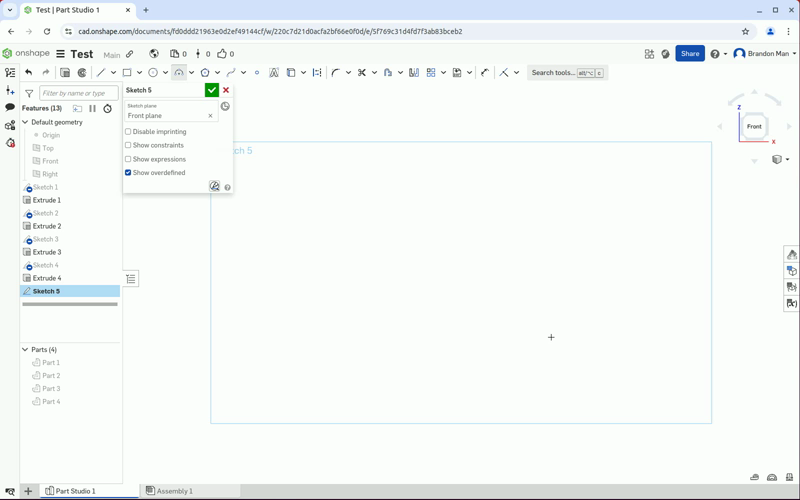
click(551, 336)
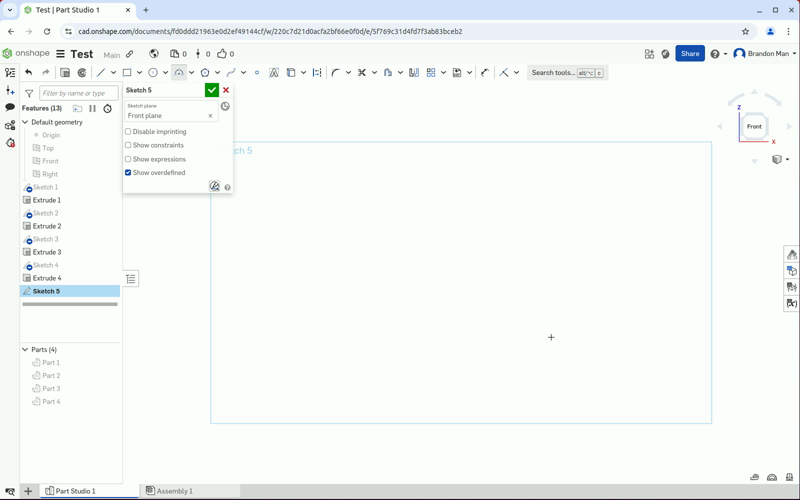
key_up(shift)
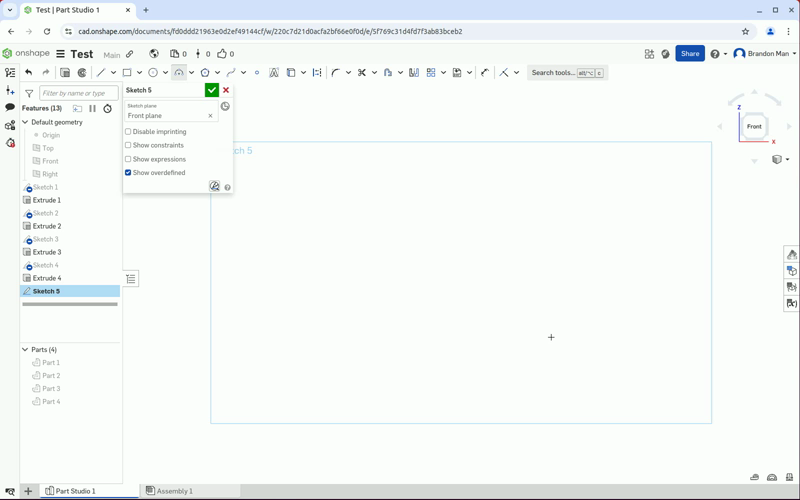
key_down(shift)
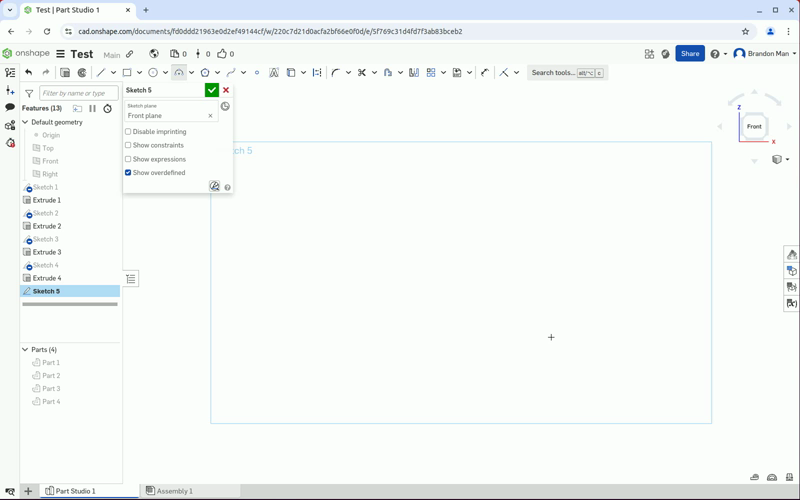
mouse_move(561, 336)
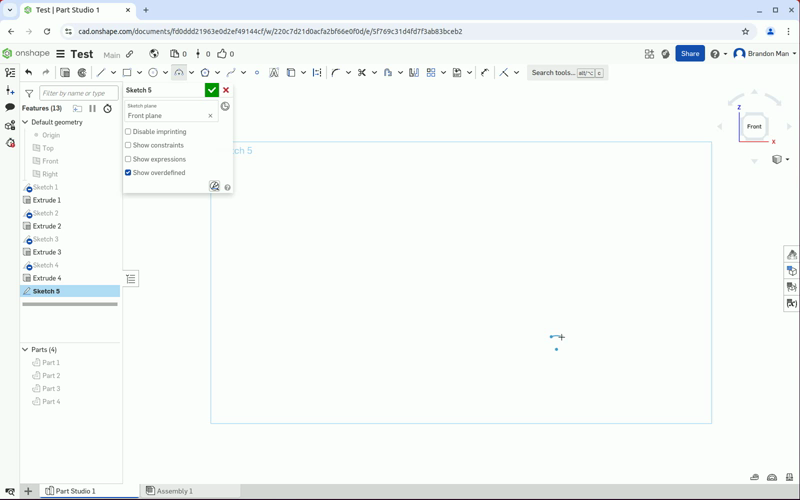
click(561, 336)
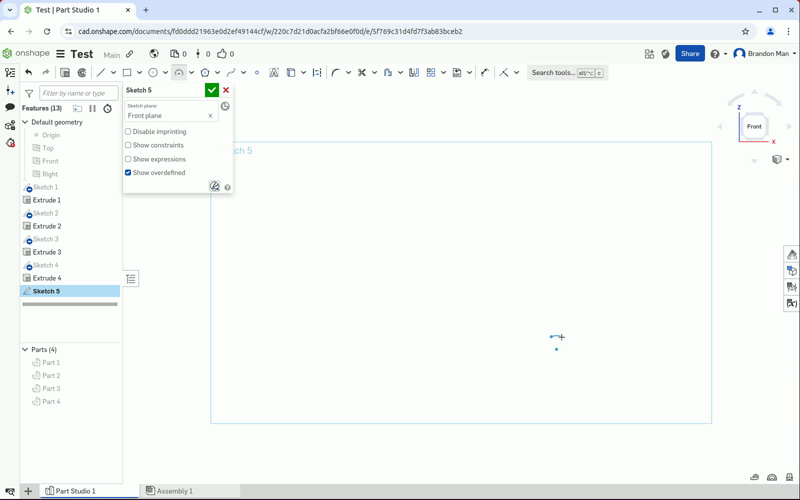
mouse_move(556, 342)
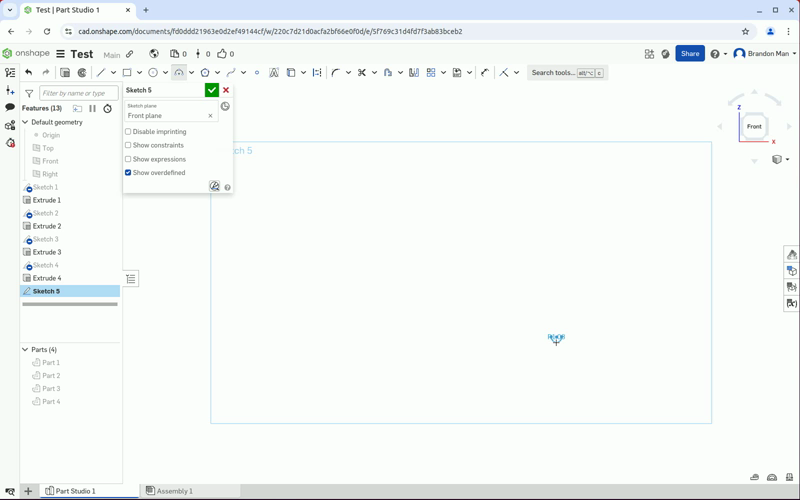
click(556, 342)
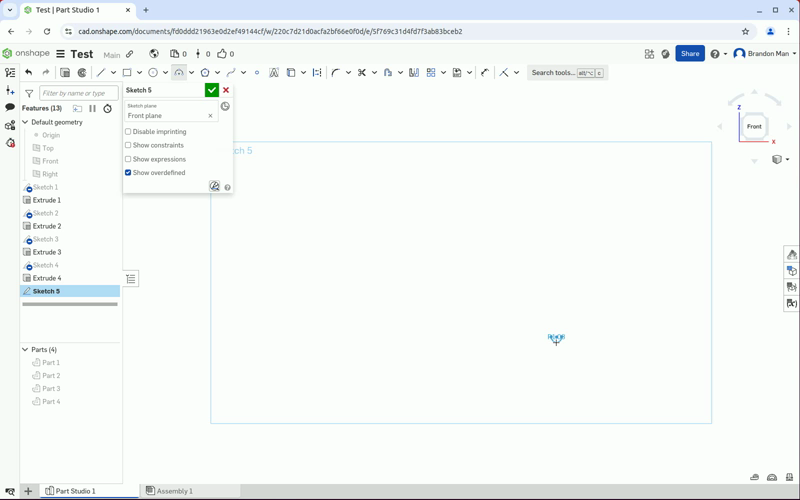
key_up(shift)
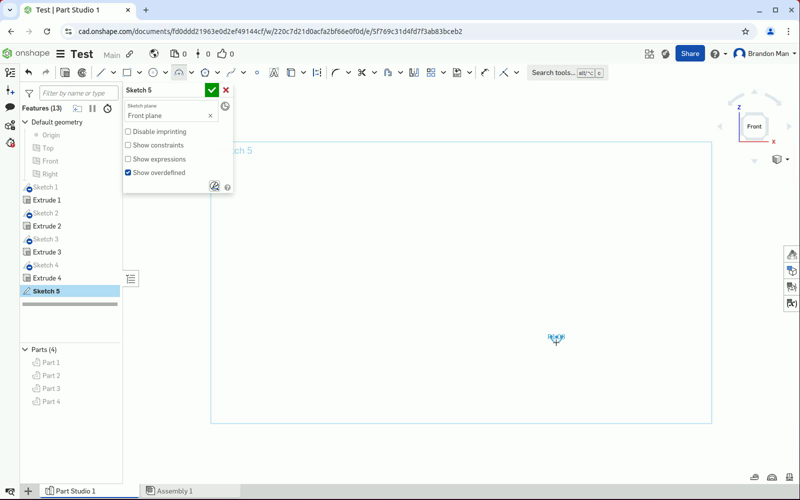
key(esc)
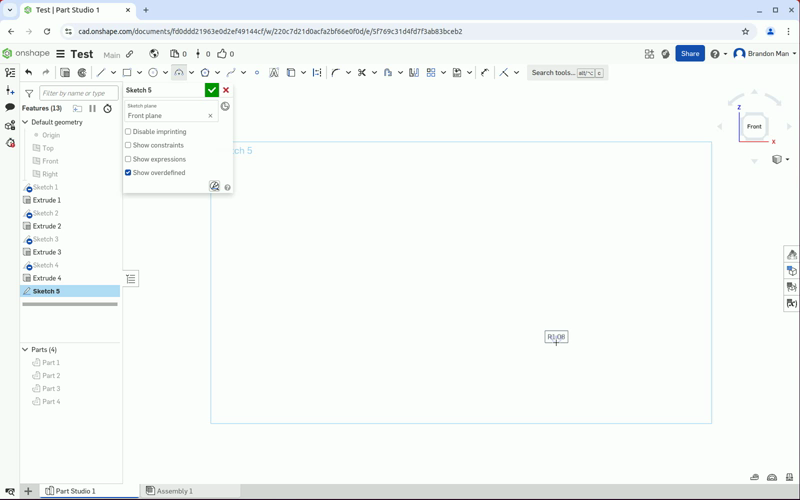
key(l)
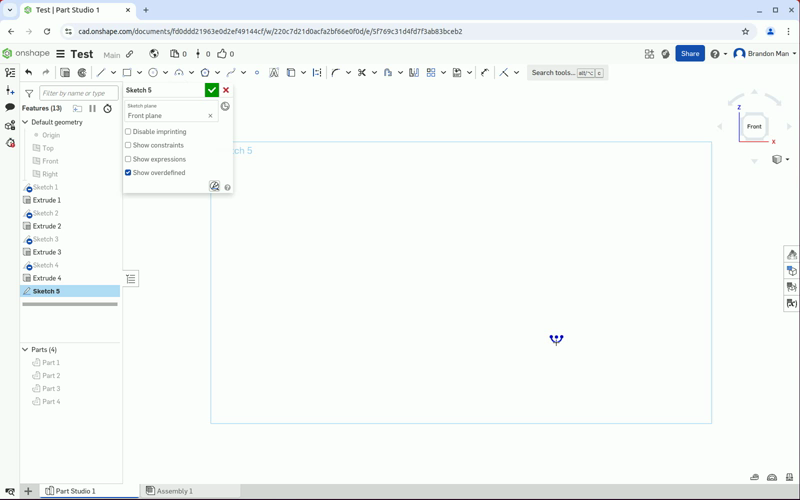
mouse_move(561, 336)
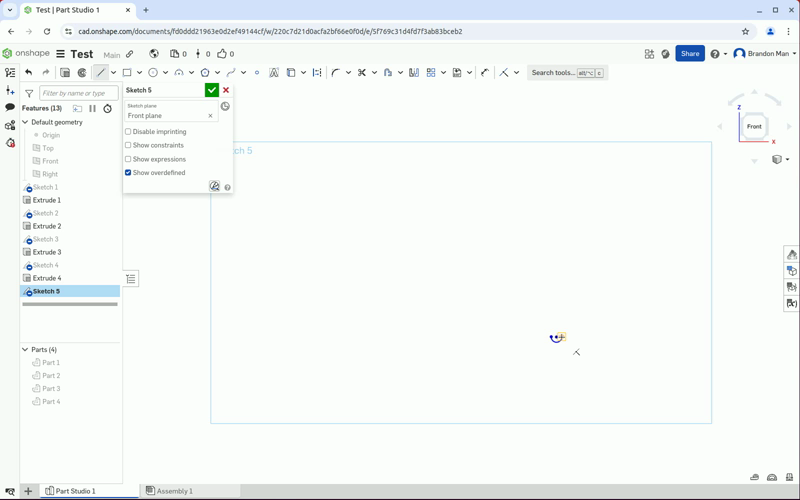
click(561, 336)
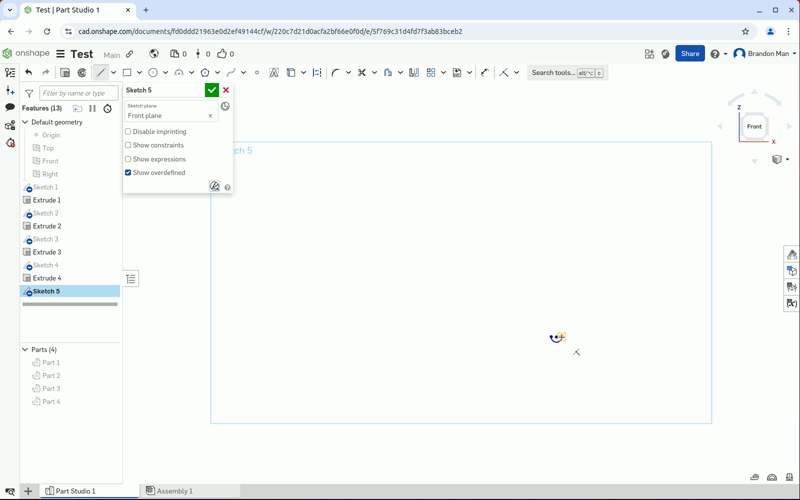
mouse_move(589, 336)
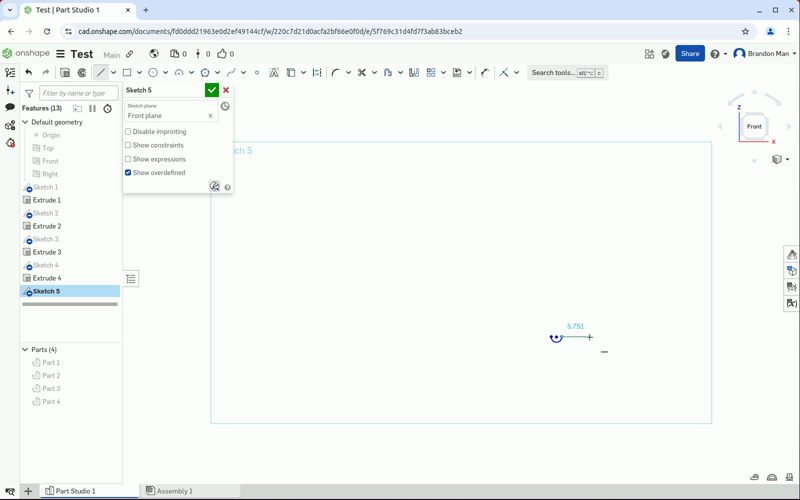
key_down(shift)
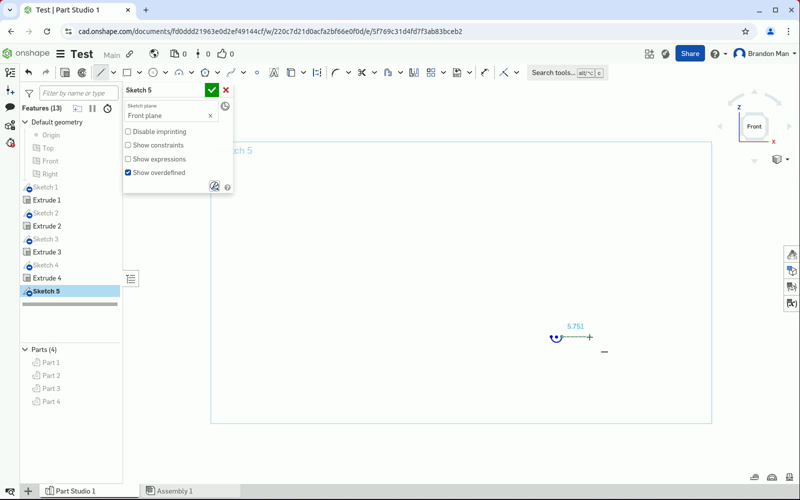
mouse_move(551, 336)
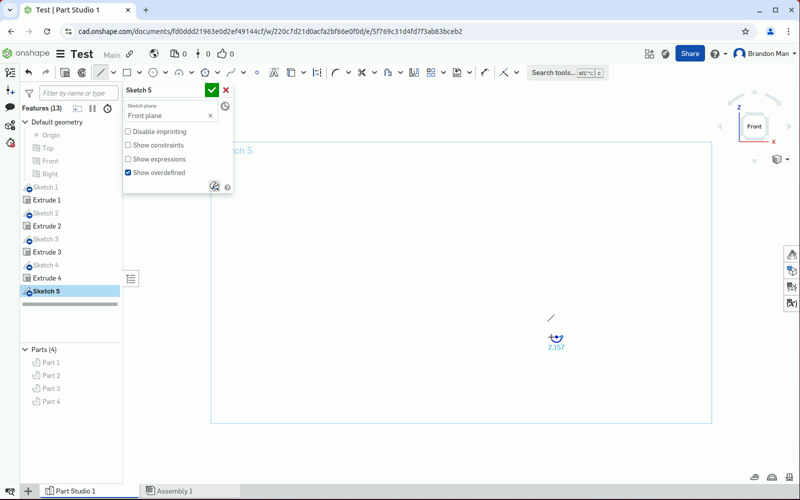
key_up(shift)
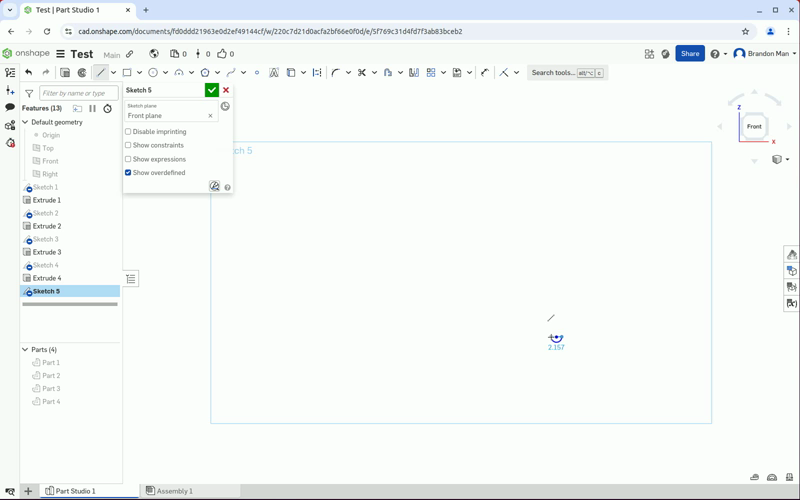
click(551, 336)
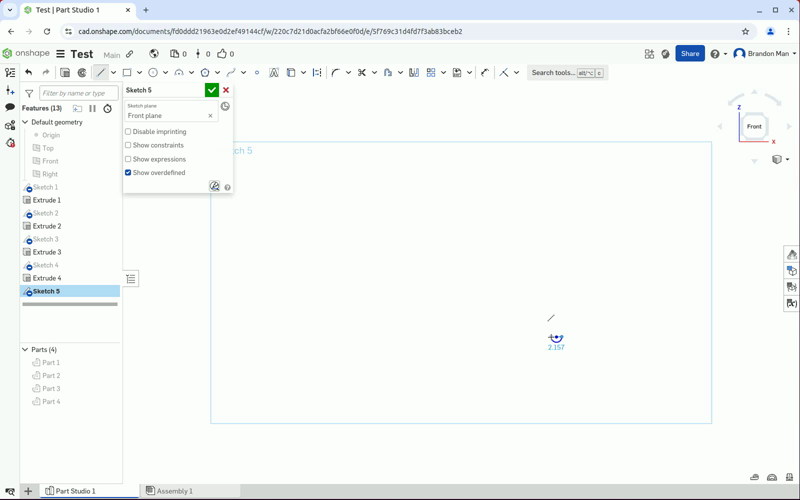
key(esc)
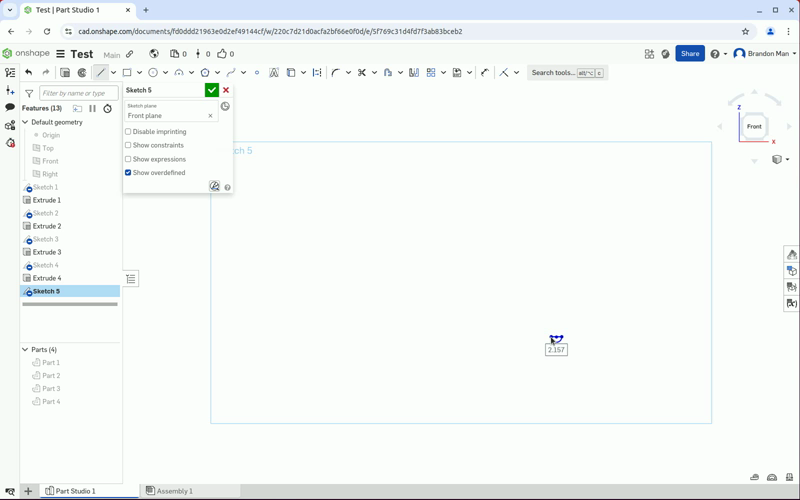
mouse_move(556, 338)
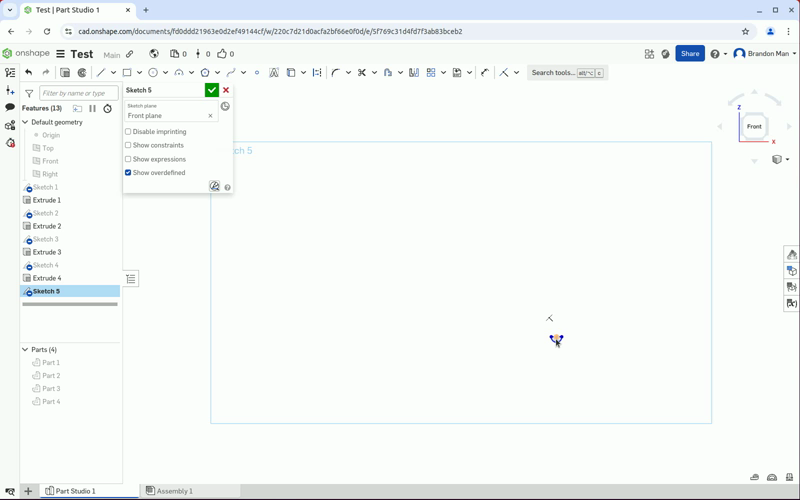
scroll(6)
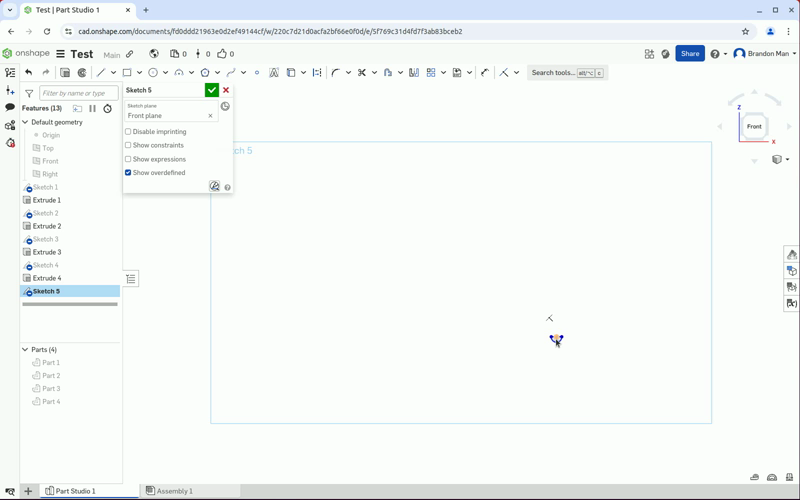
scroll(6)
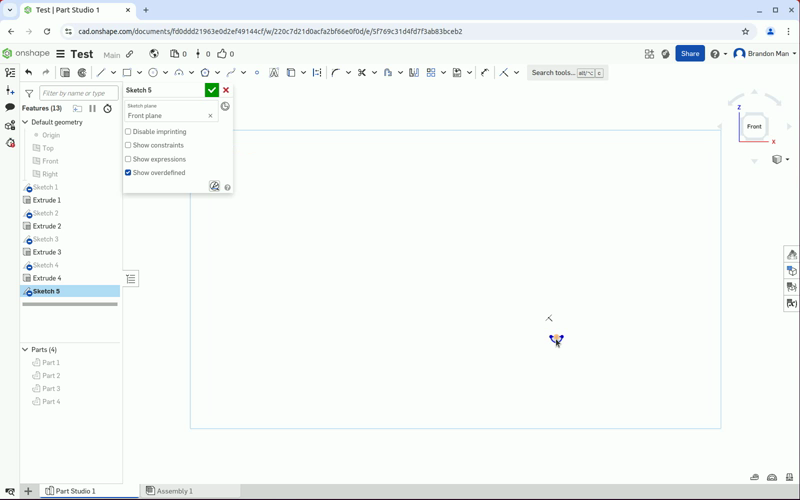
scroll(6)
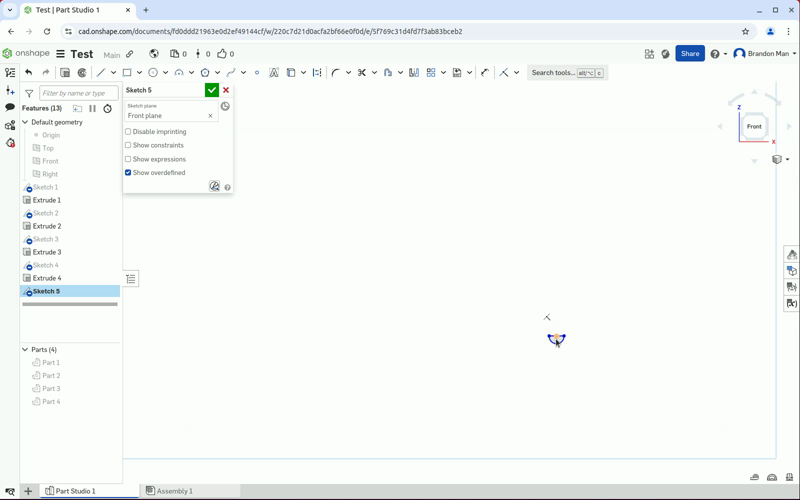
scroll(6)
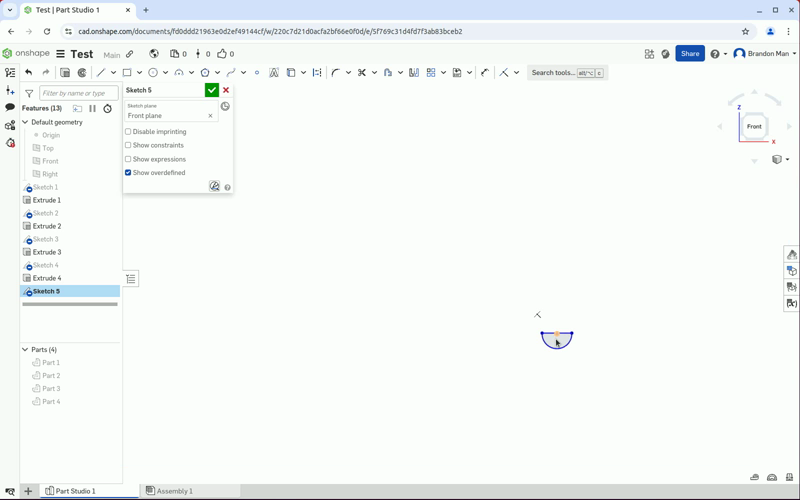
scroll(6)
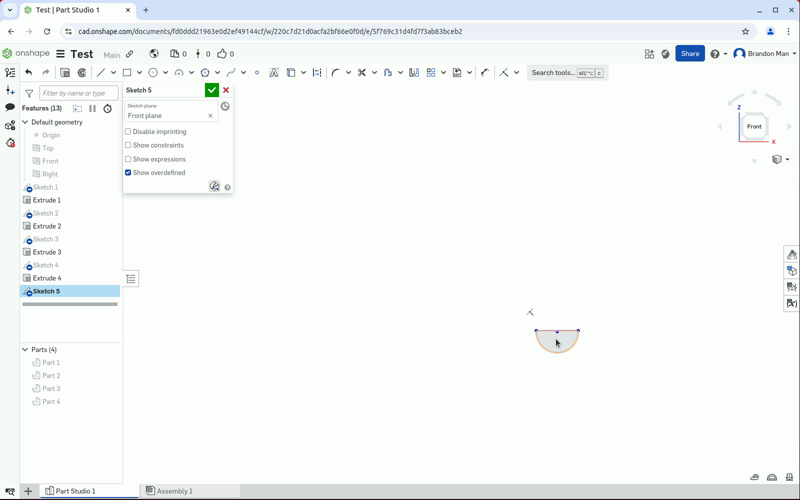
scroll(6)
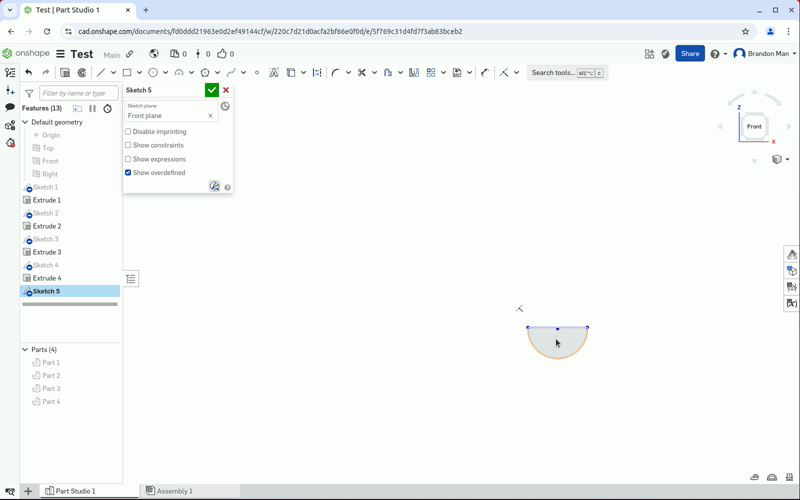
scroll(6)
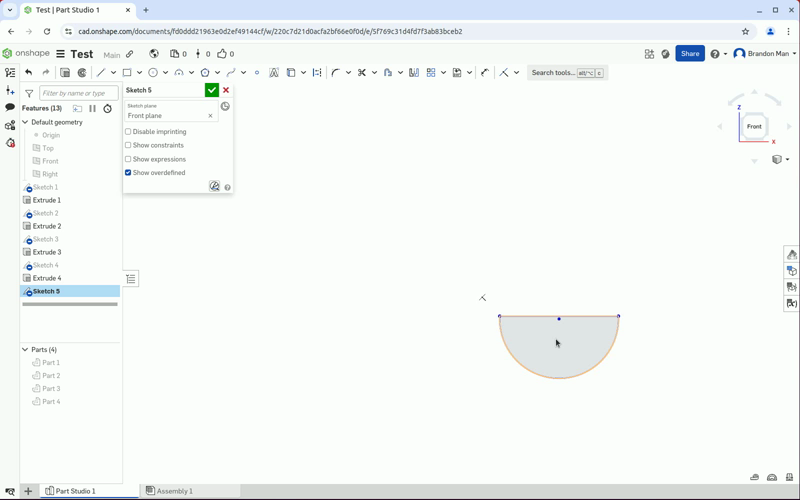
click(556, 338)
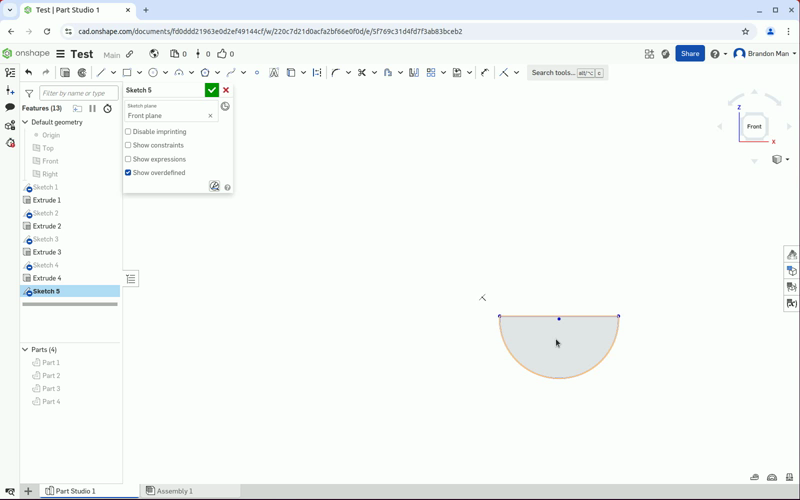
scroll(-6)
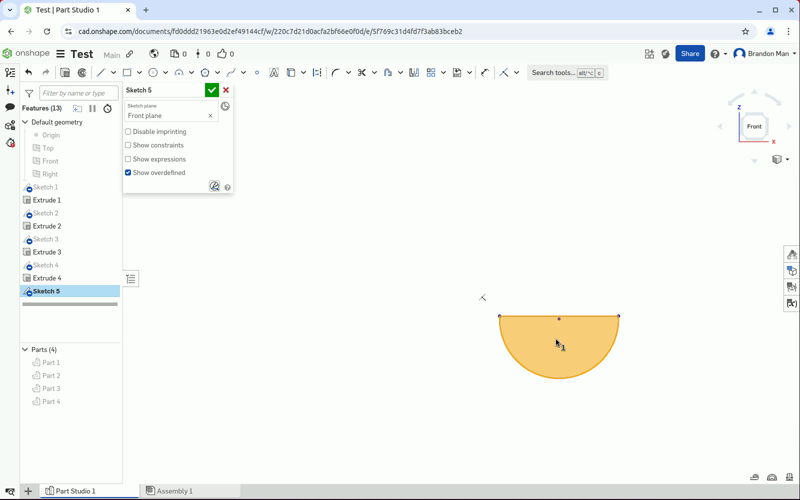
scroll(-6)
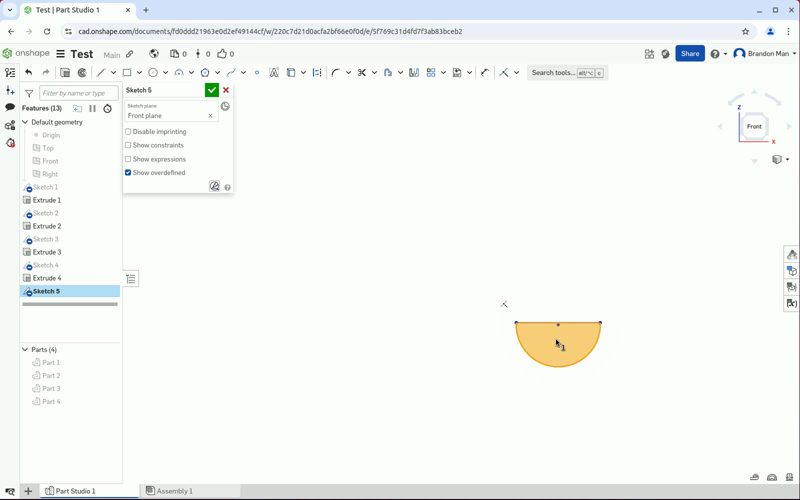
scroll(-6)
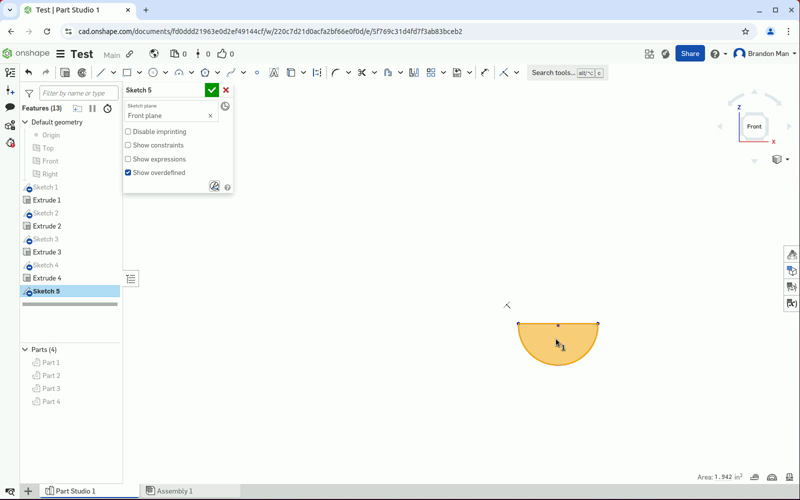
scroll(-6)
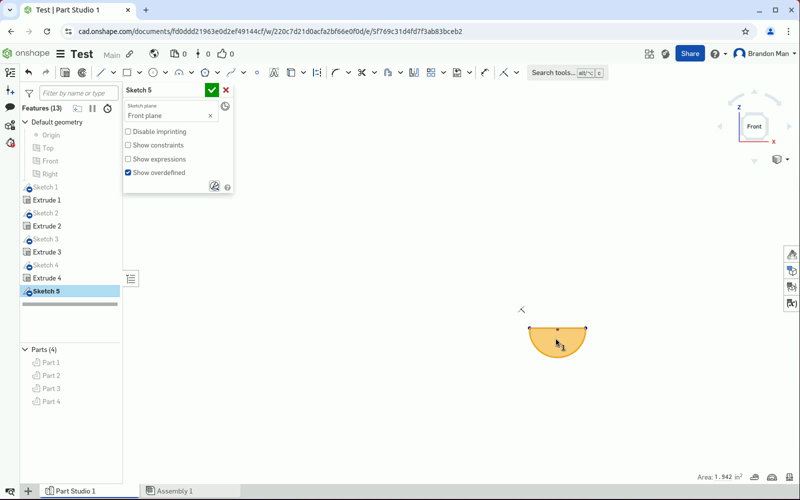
scroll(-6)
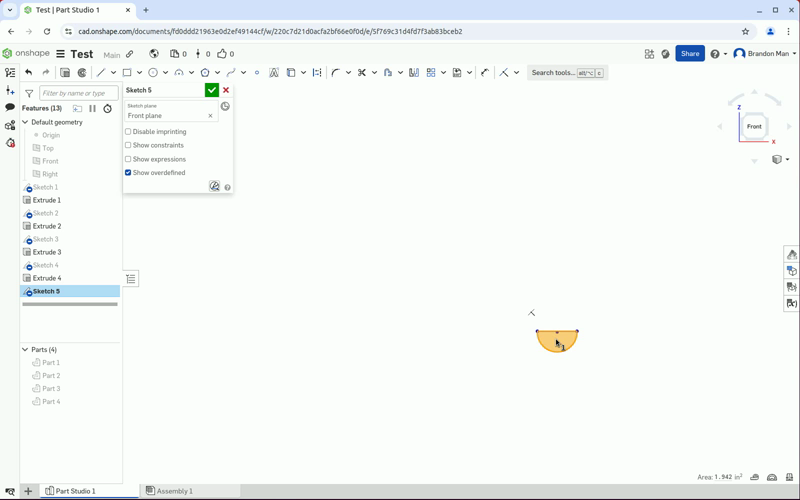
scroll(-6)
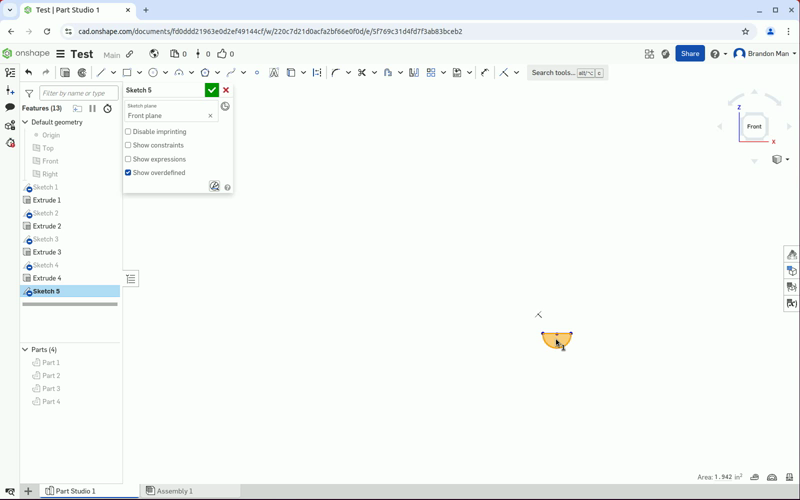
scroll(-6)
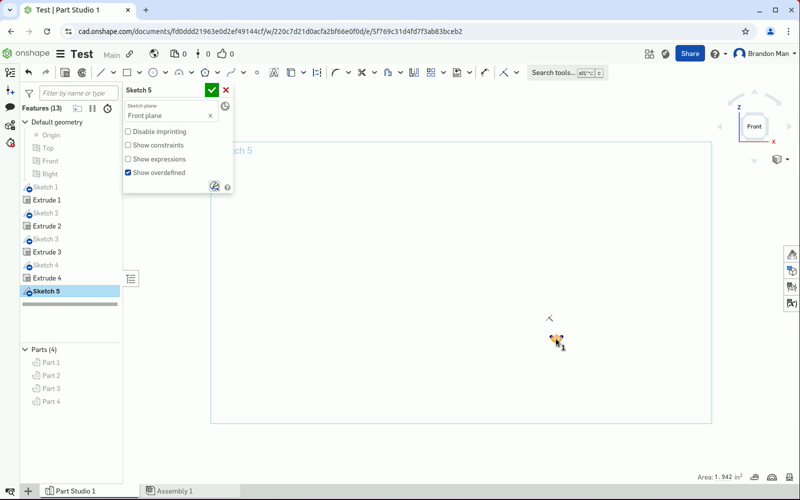
mouse_move(73, 352)
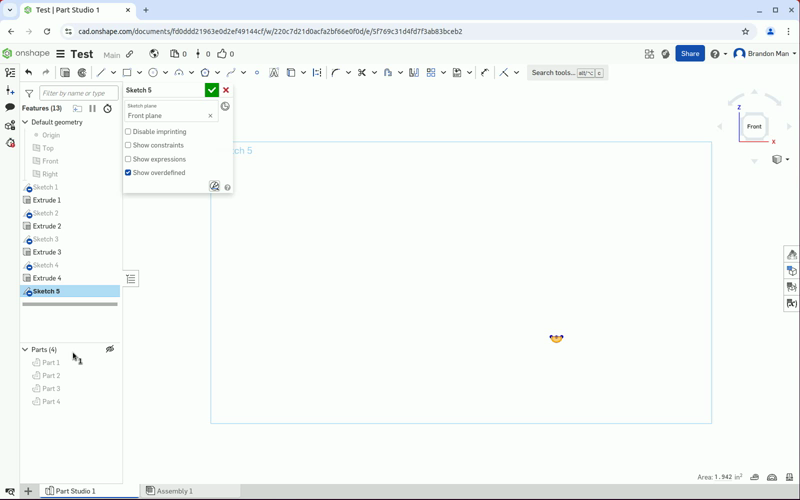
key(shift+y)
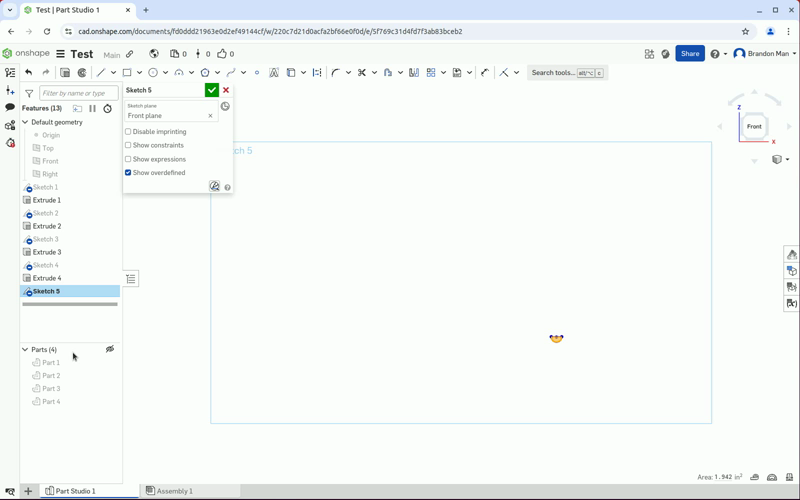
key(shift+e)
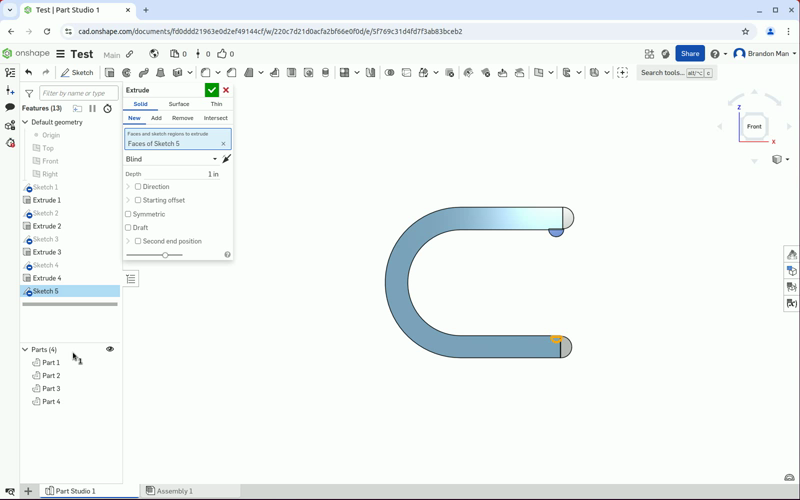
mouse_move(143, 106)
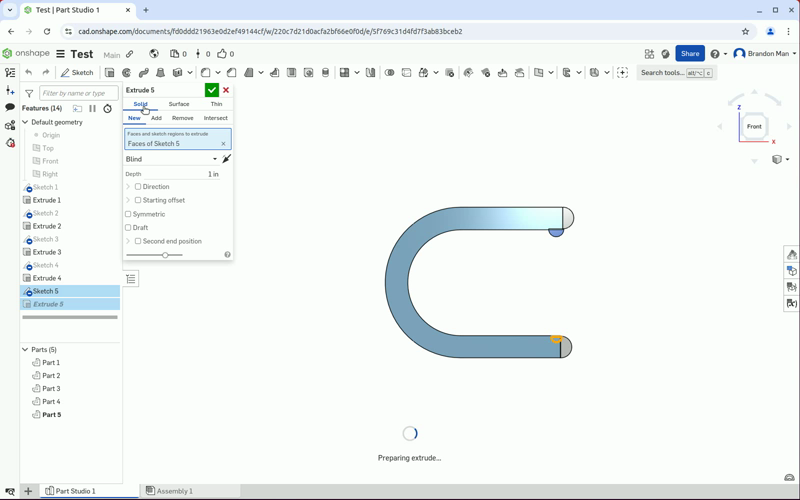
click(143, 106)
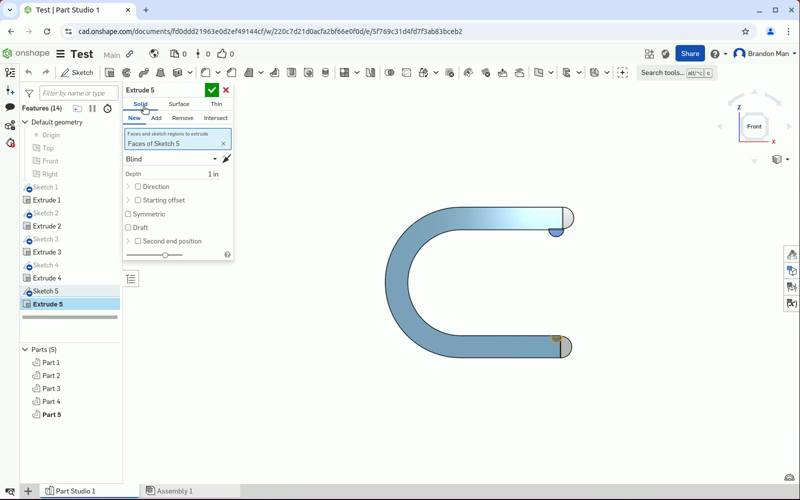
mouse_move(137, 120)
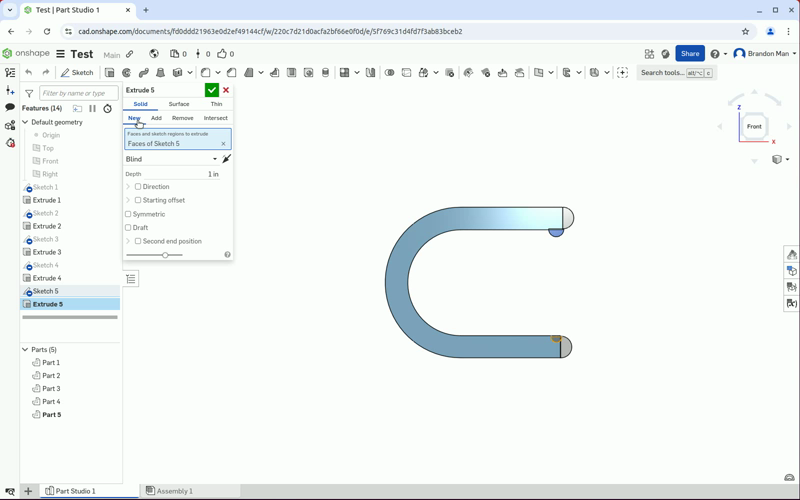
click(137, 120)
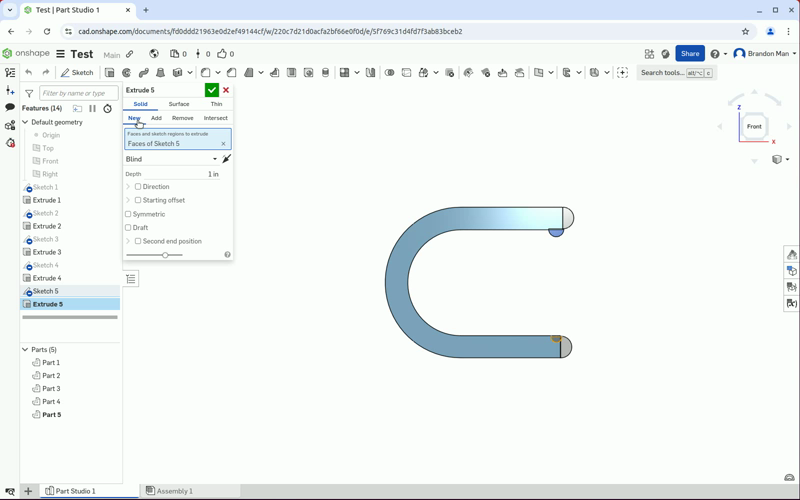
key(tab, 4)
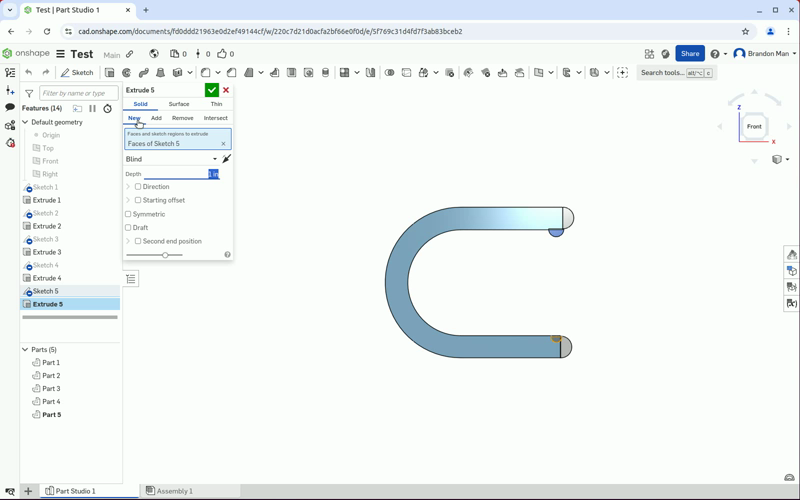
text(11.073)
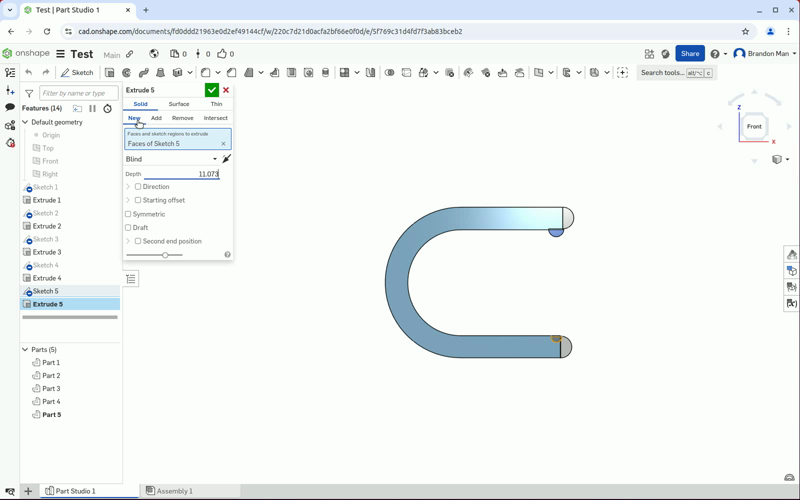
key(enter)
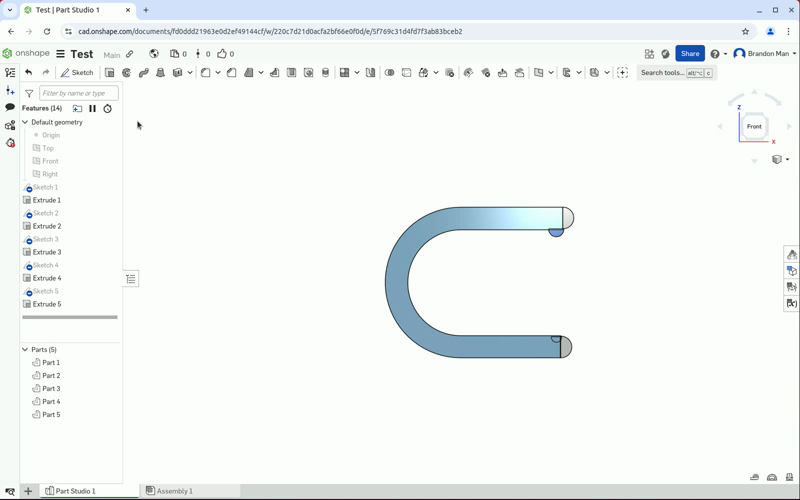
key(shift+h)
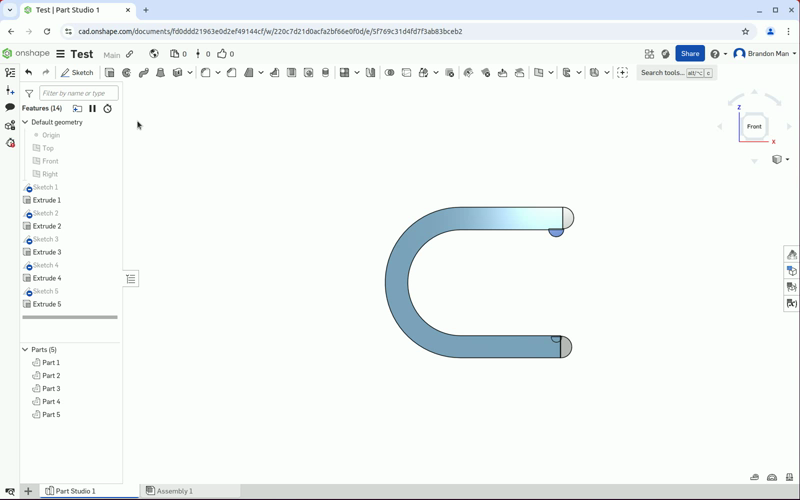
key(shift+h)
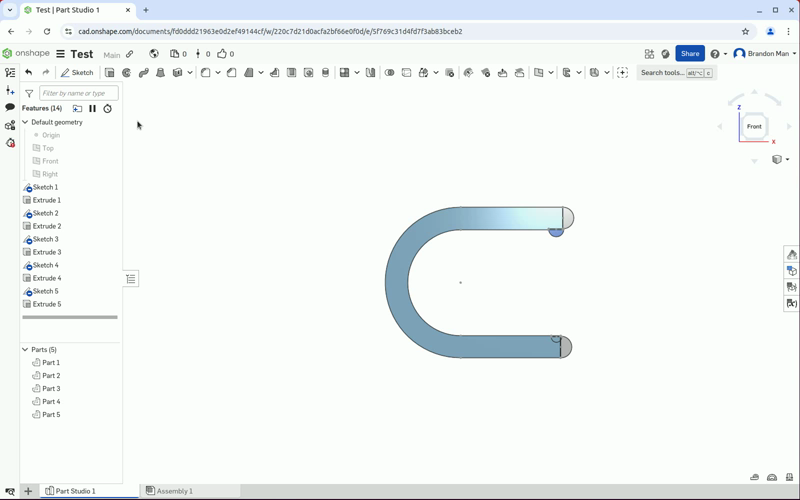
key(shift+7)
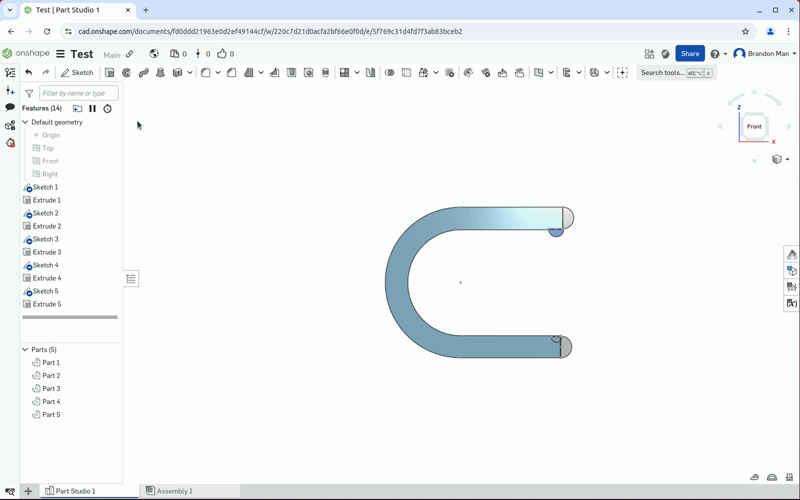
key(left, 2)
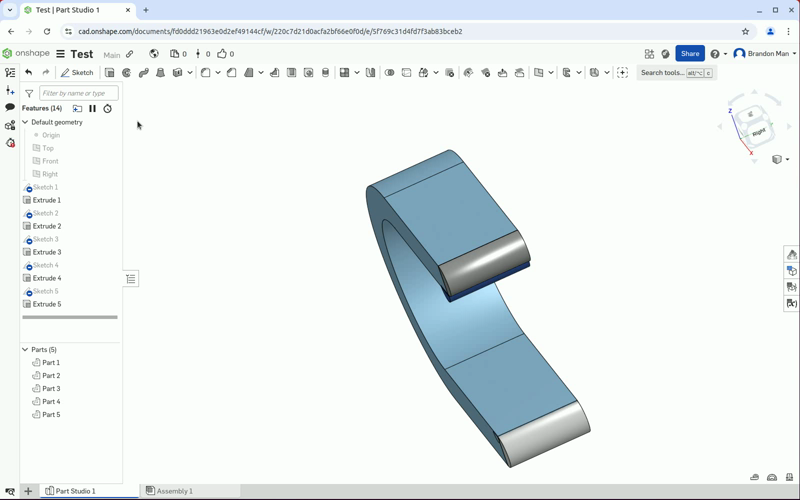
key(down, 2)
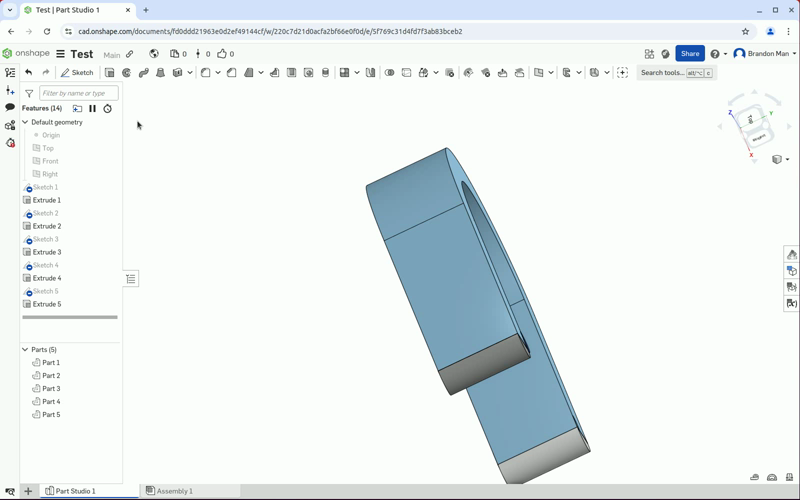
key(up, 2)
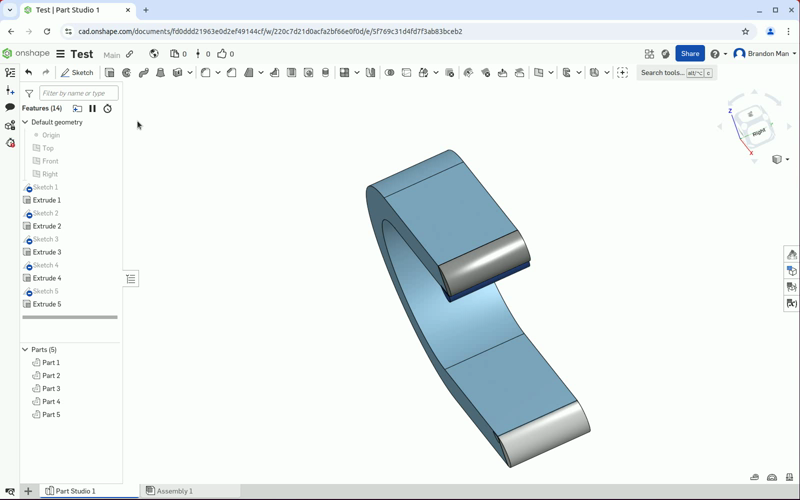
key(right, 2)
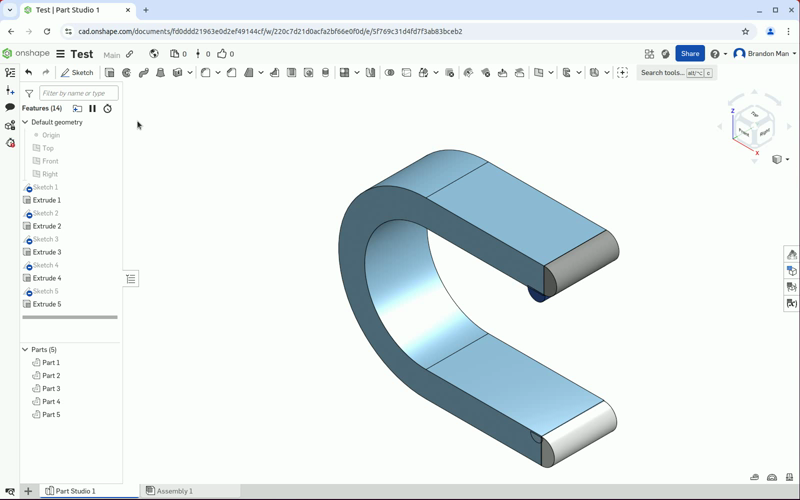
mouse_move(73, 189)
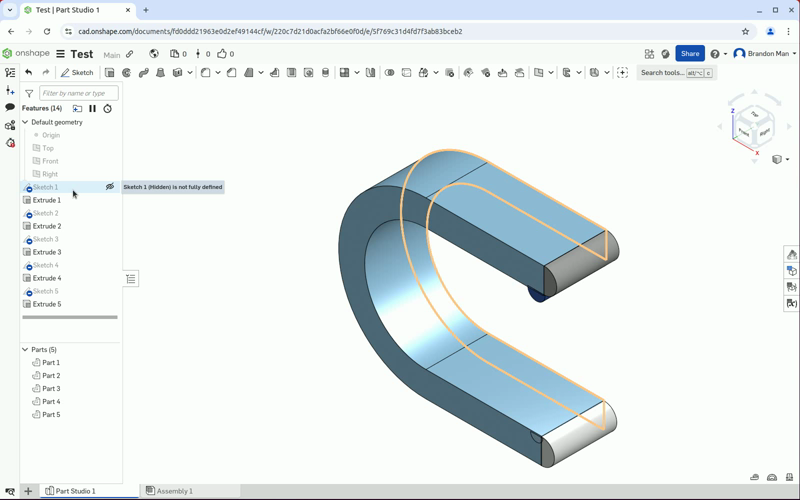
click(73, 189)